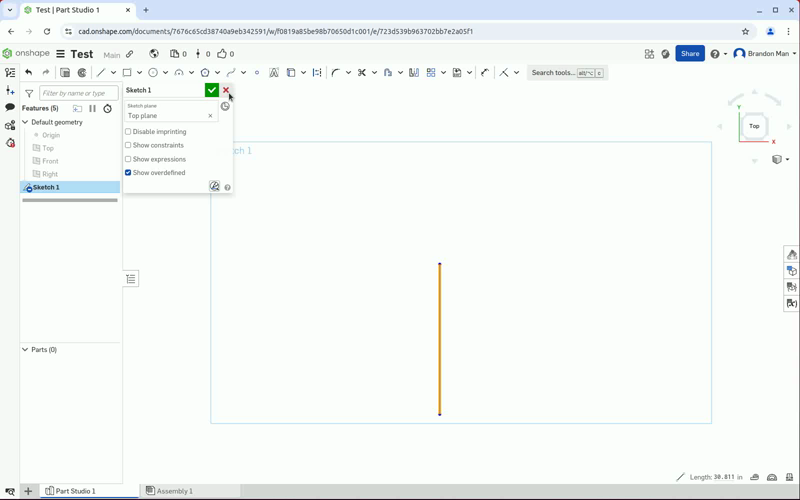
key(shift+h)
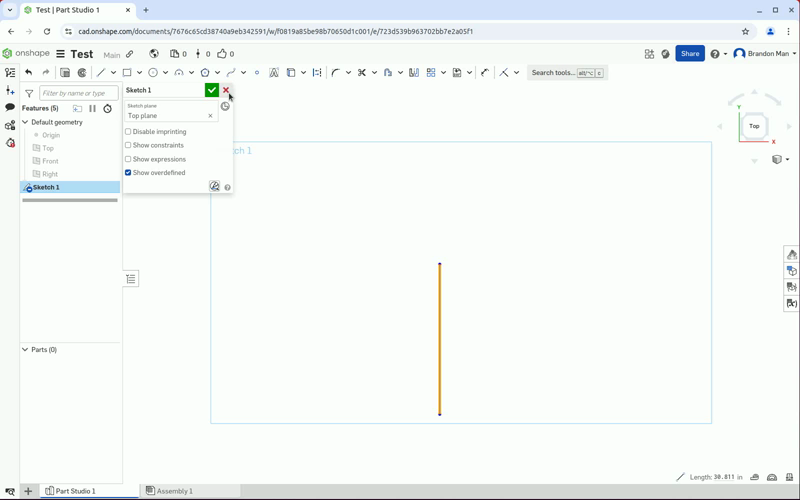
key(shift+s)
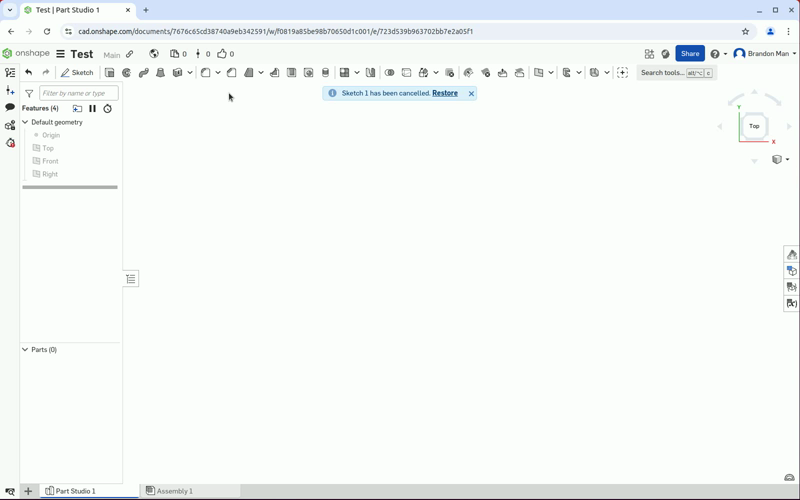
mouse_move(73, 150)
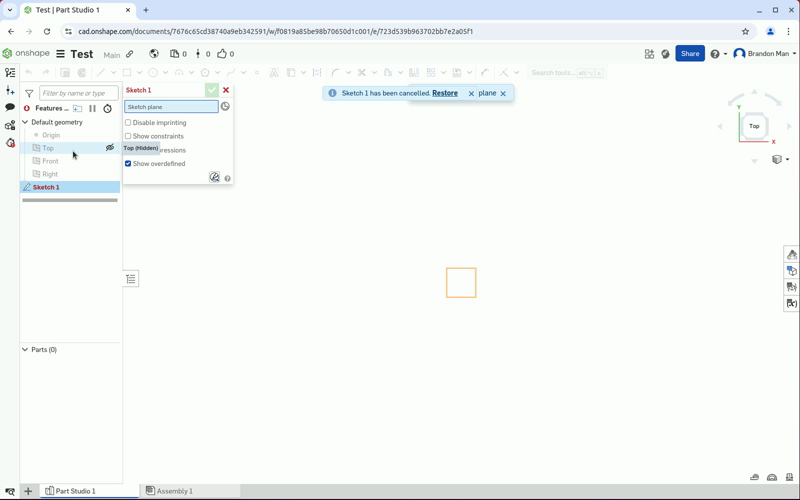
click(73, 150)
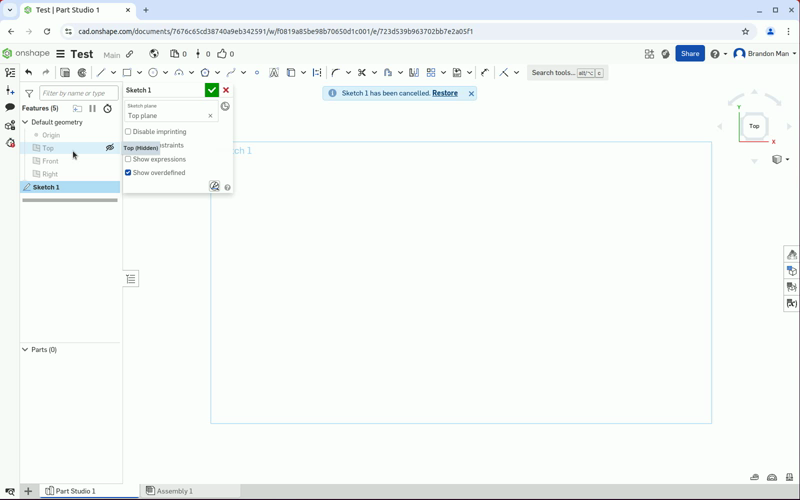
mouse_move(73, 352)
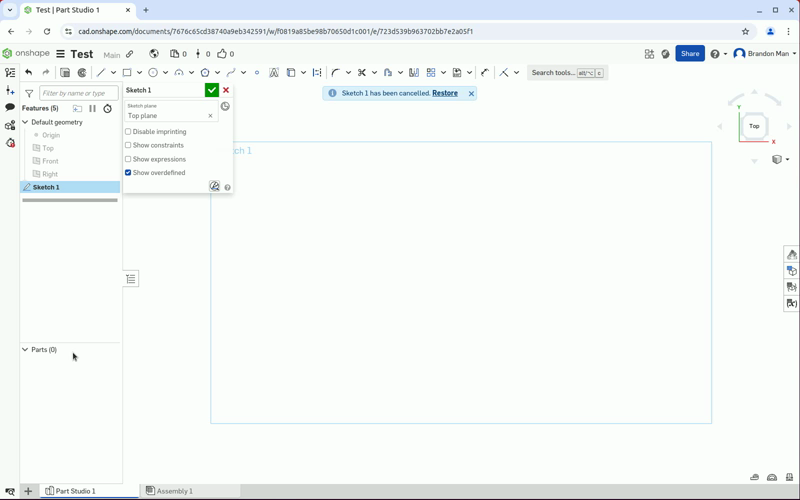
key(y)
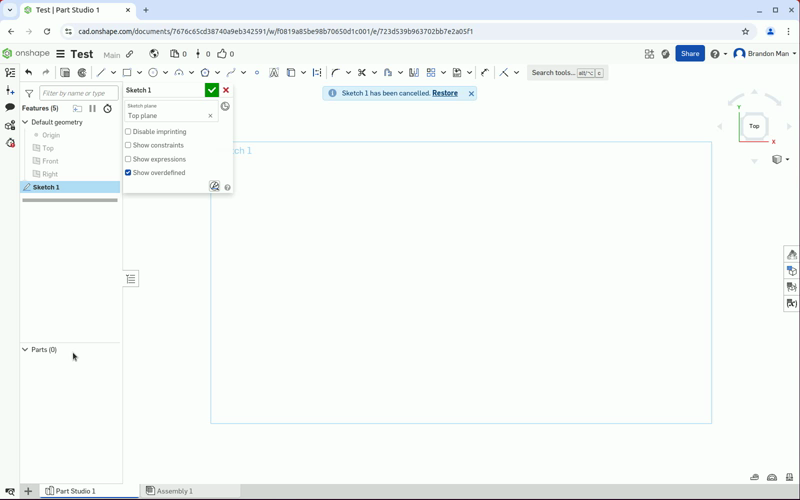
key(l)
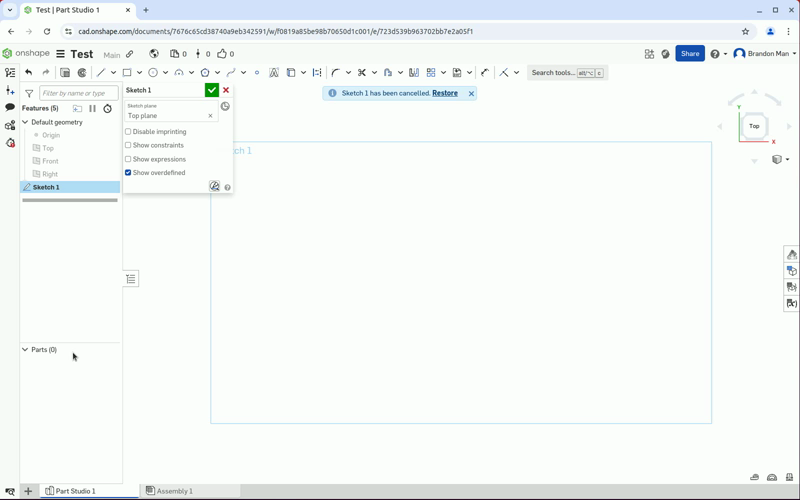
key_down(shift)
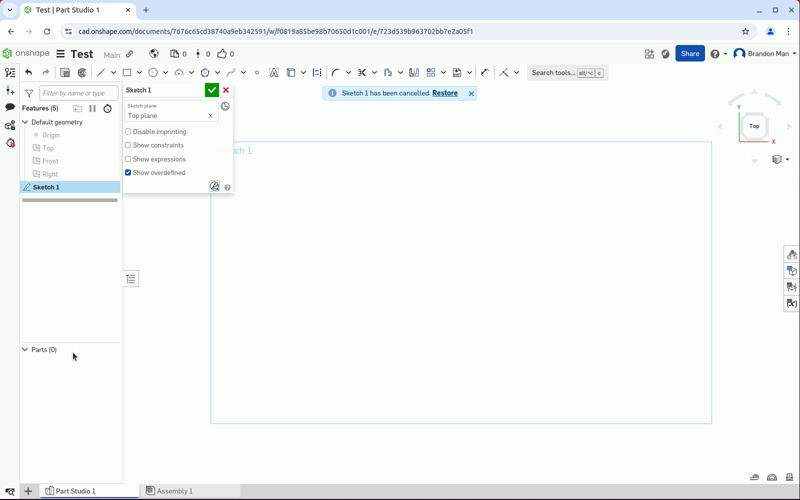
mouse_move(396, 395)
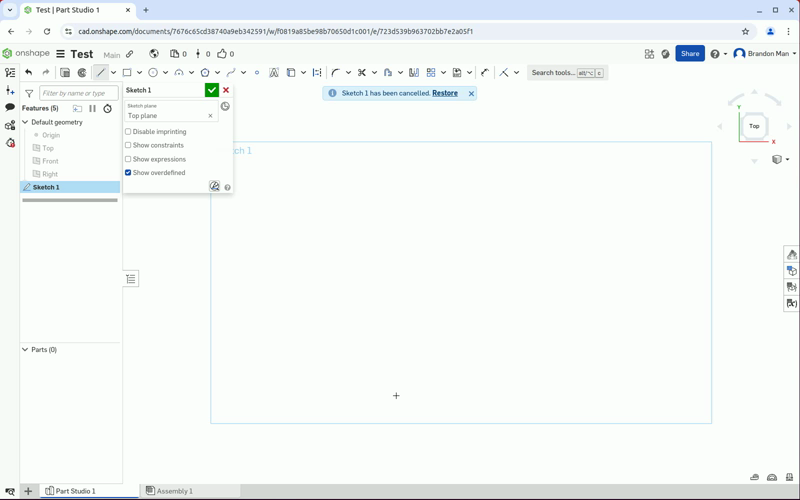
click(396, 395)
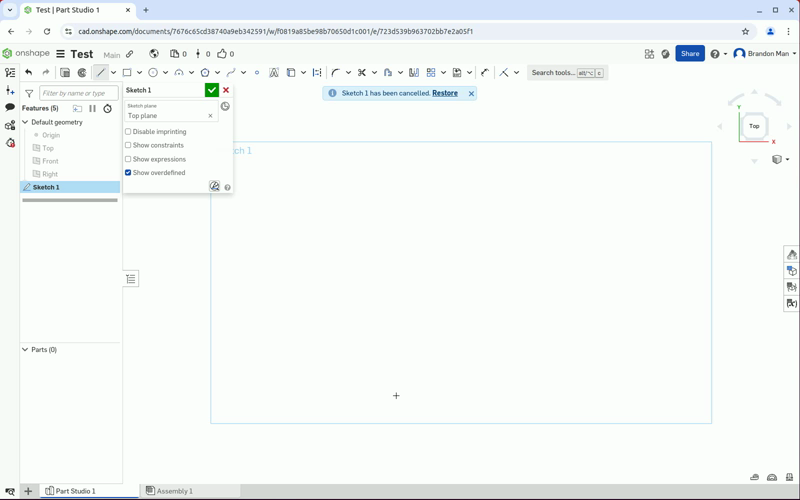
key_up(shift)
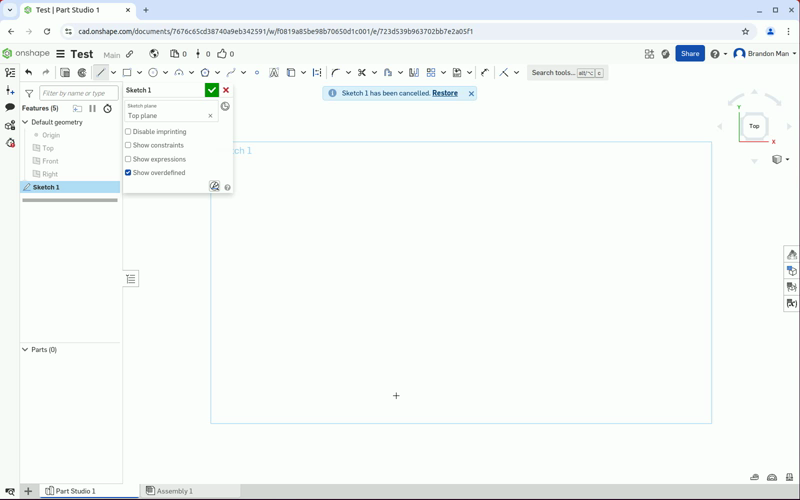
key_down(shift)
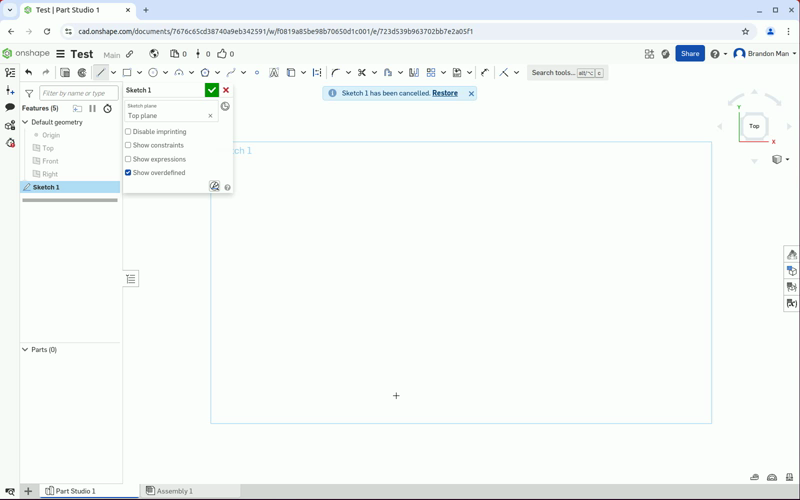
mouse_move(525, 395)
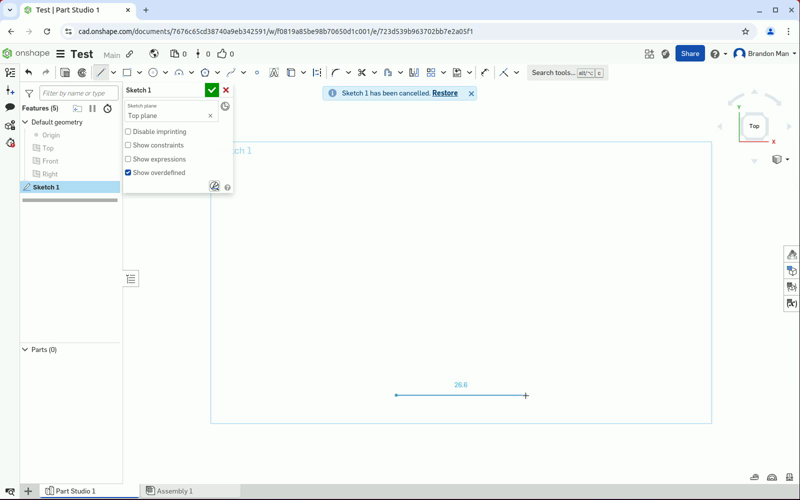
click(525, 395)
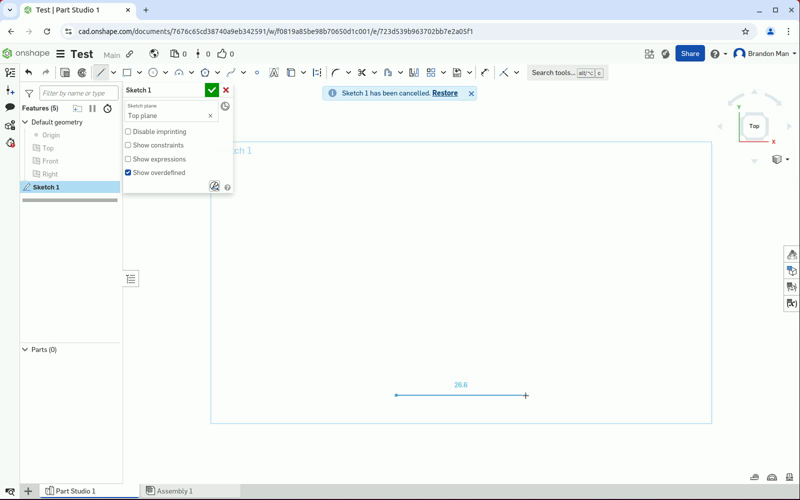
key_up(shift)
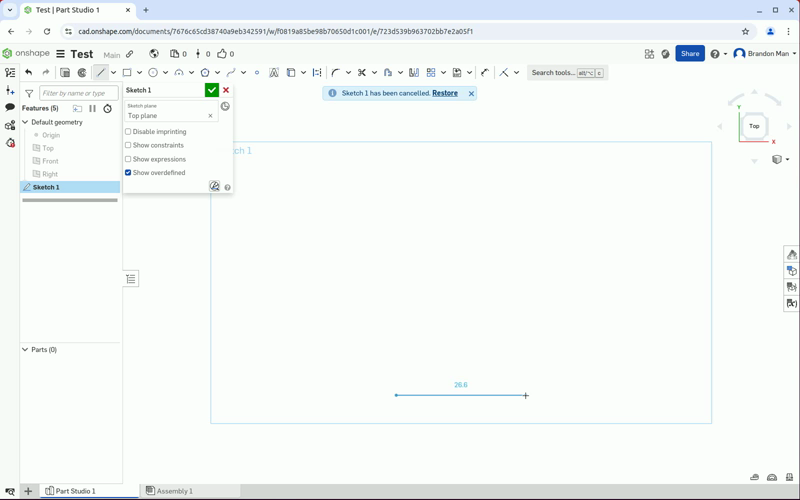
key_down(shift)
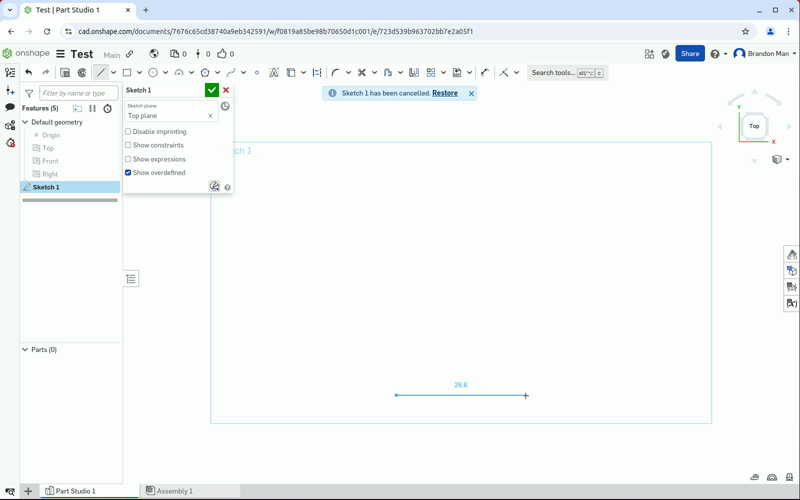
mouse_move(525, 171)
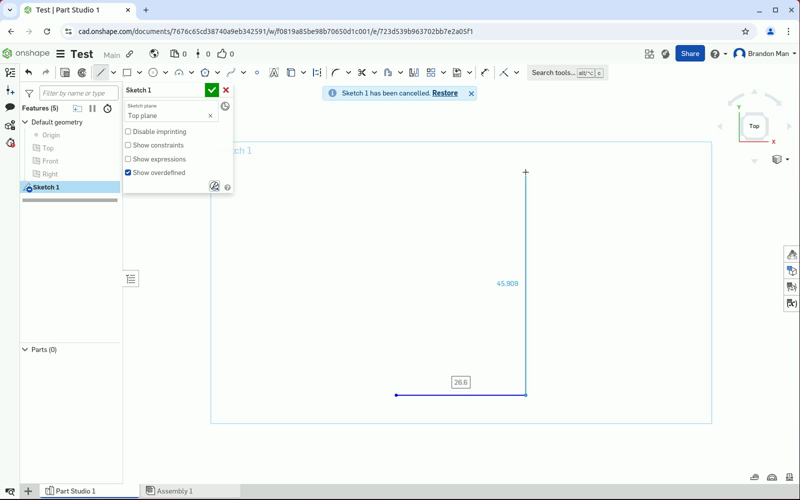
click(525, 171)
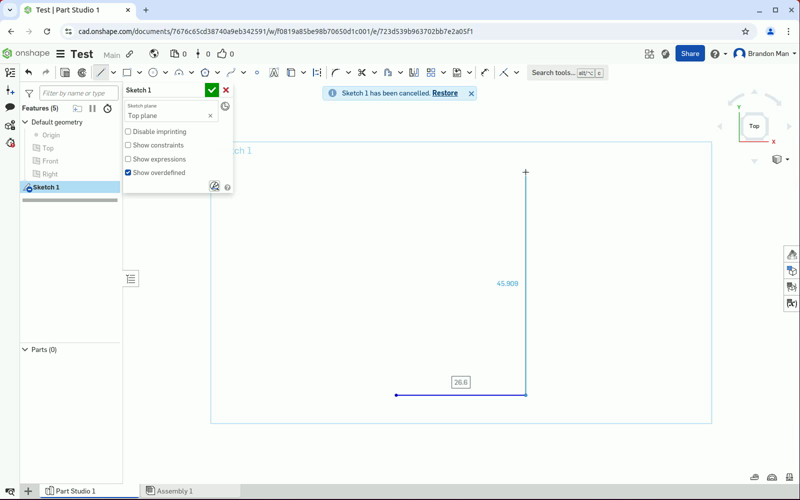
key_up(shift)
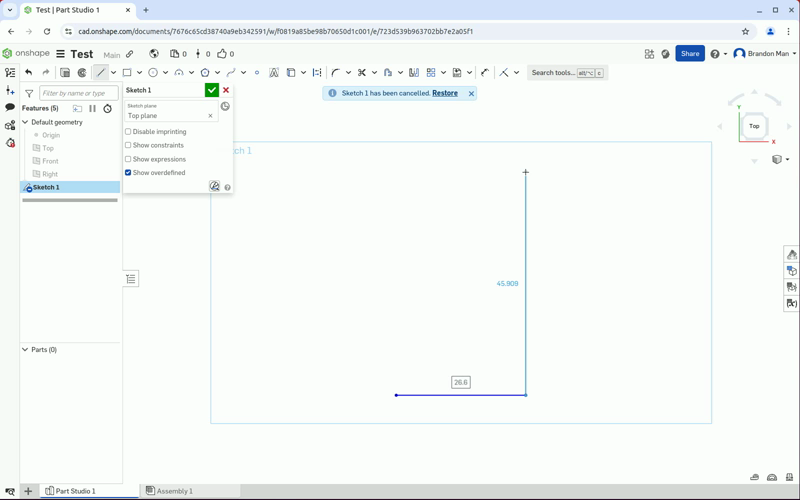
key_down(shift)
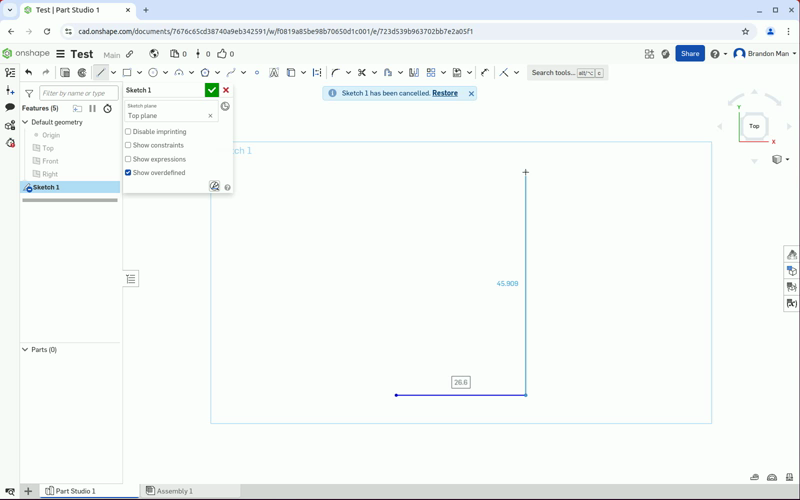
mouse_move(396, 171)
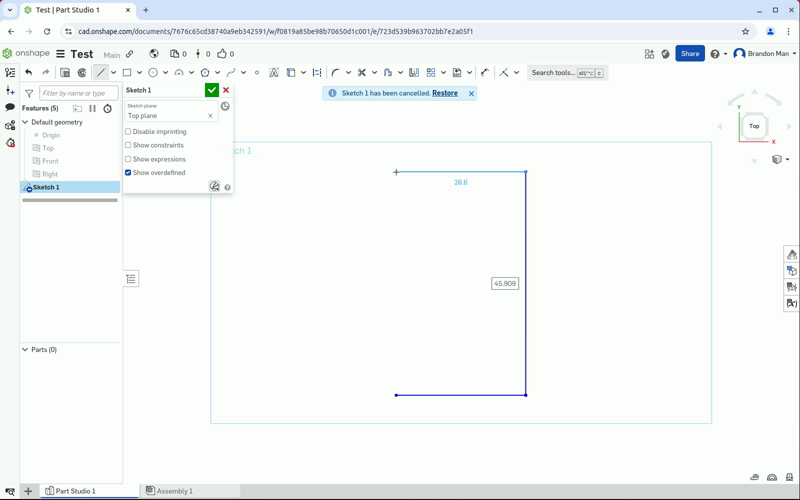
click(396, 171)
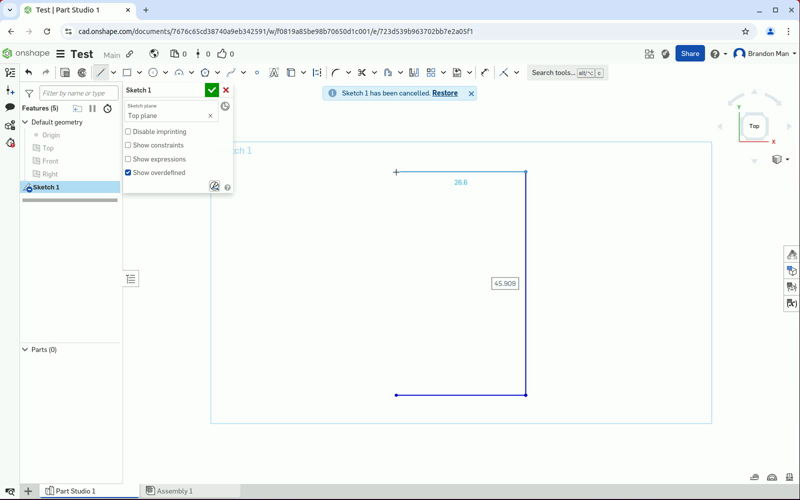
key_up(shift)
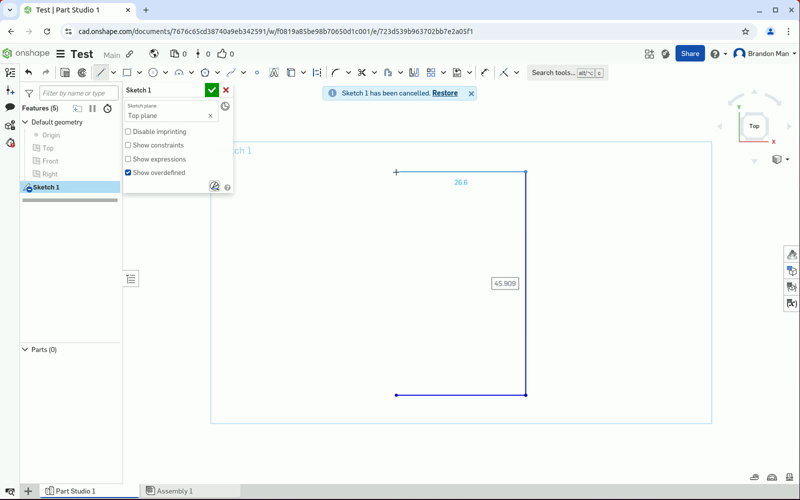
key_down(shift)
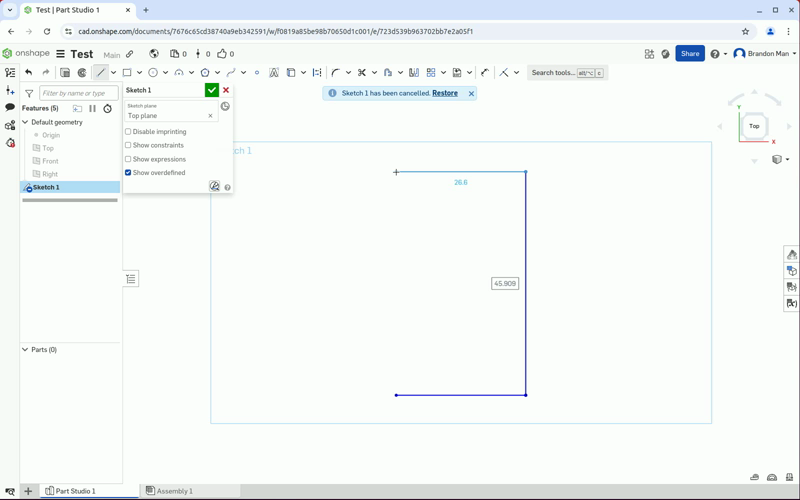
mouse_move(396, 395)
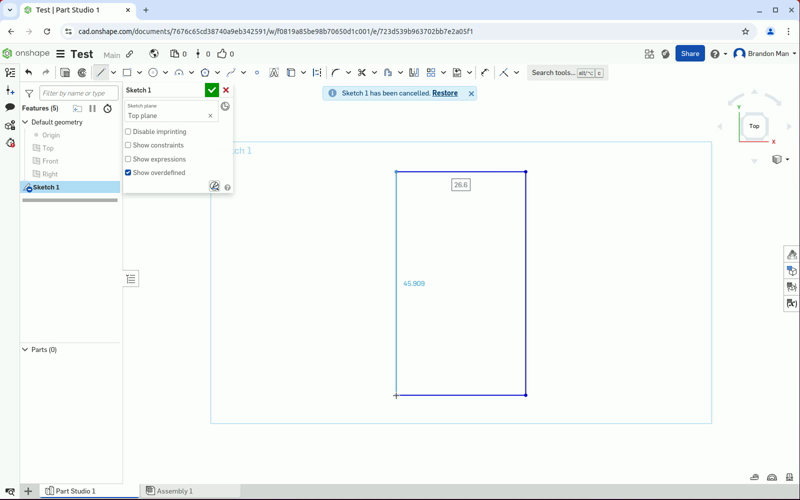
key_up(shift)
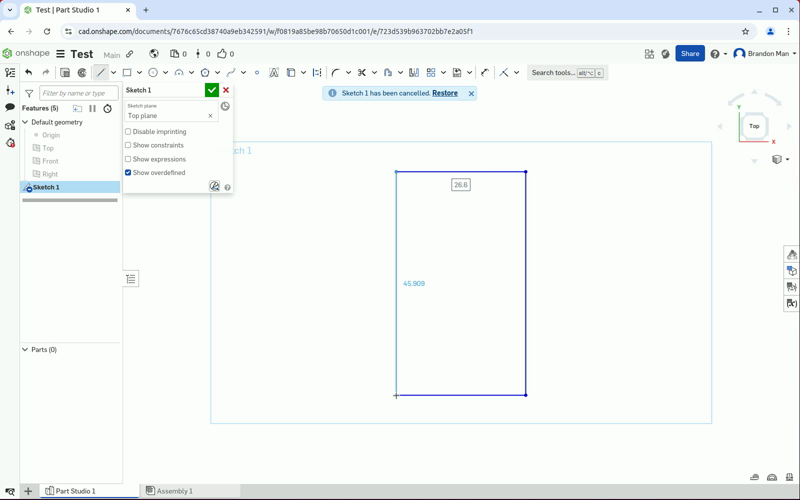
click(396, 395)
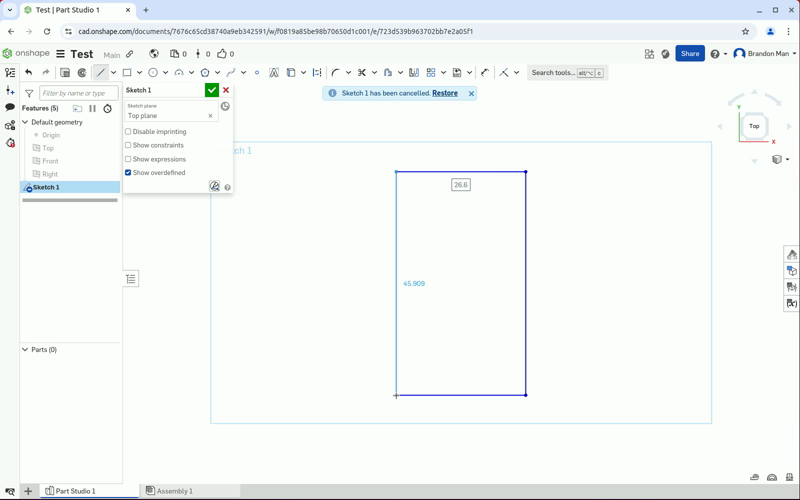
key(esc)
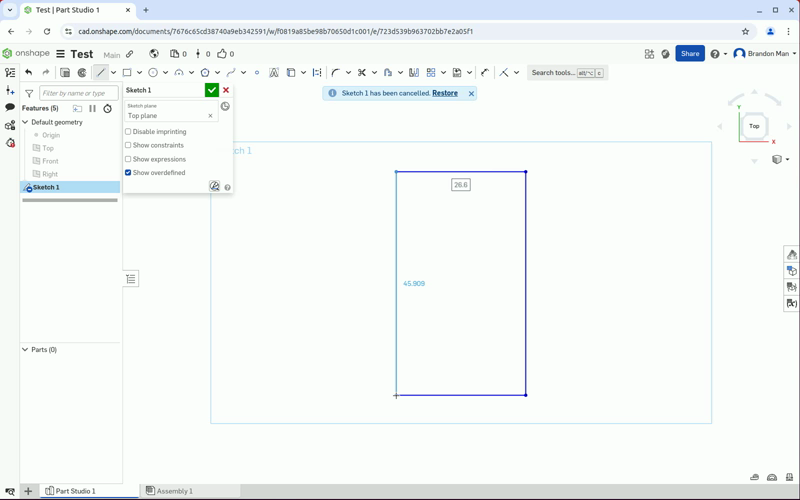
key(c)
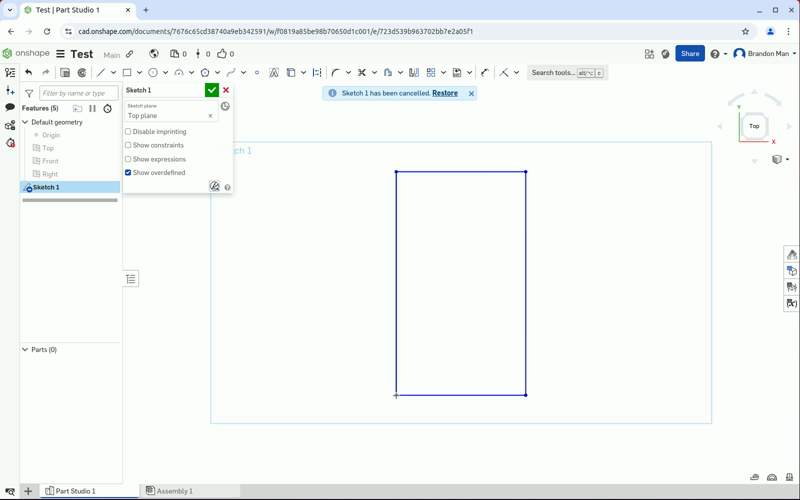
key_down(shift)
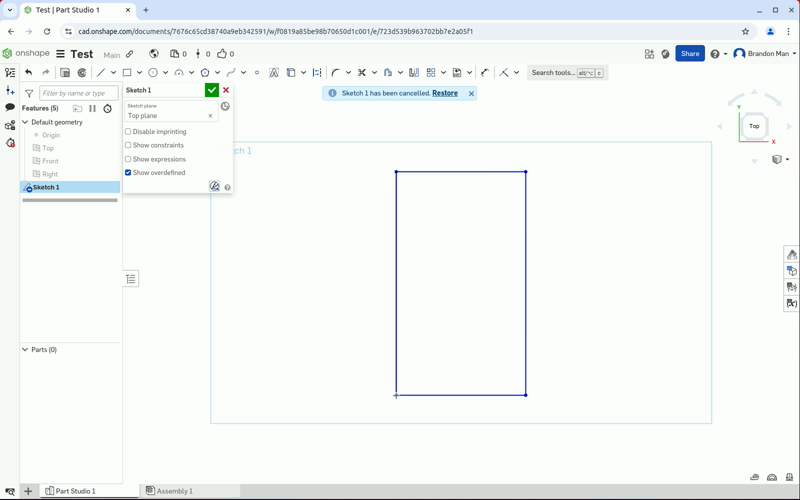
mouse_move(405, 362)
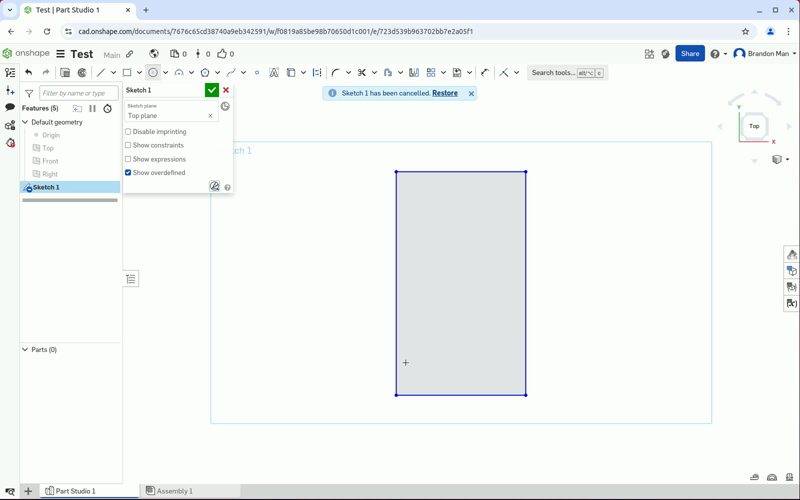
click(405, 362)
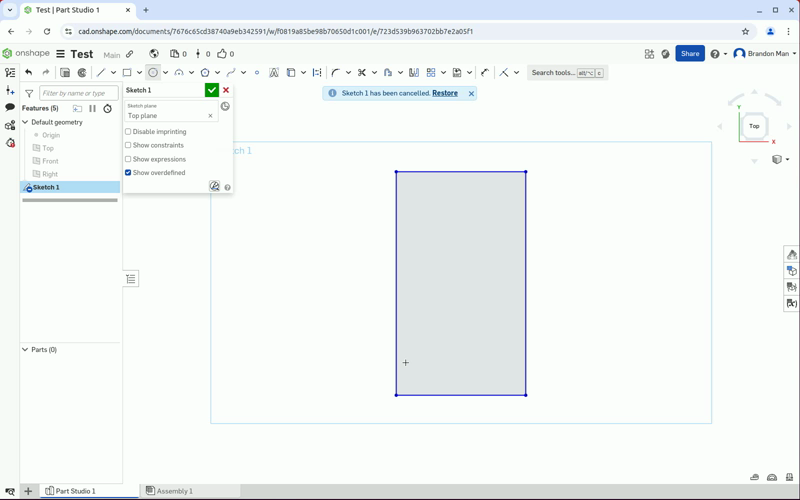
key_up(shift)
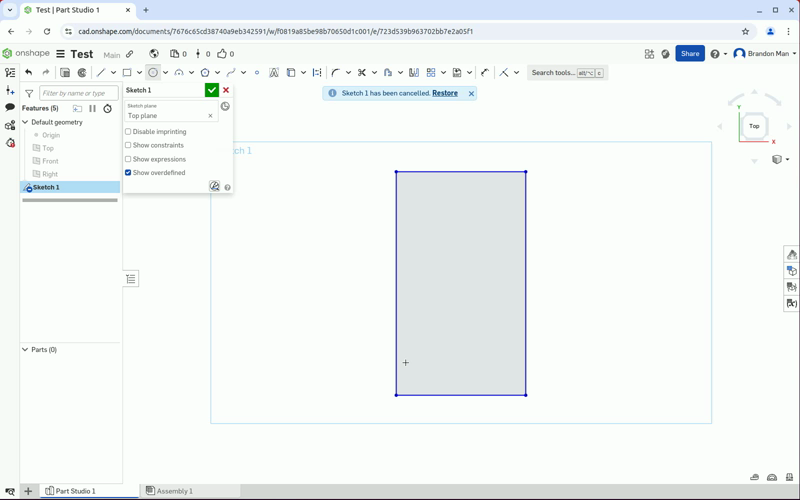
mouse_move(407, 362)
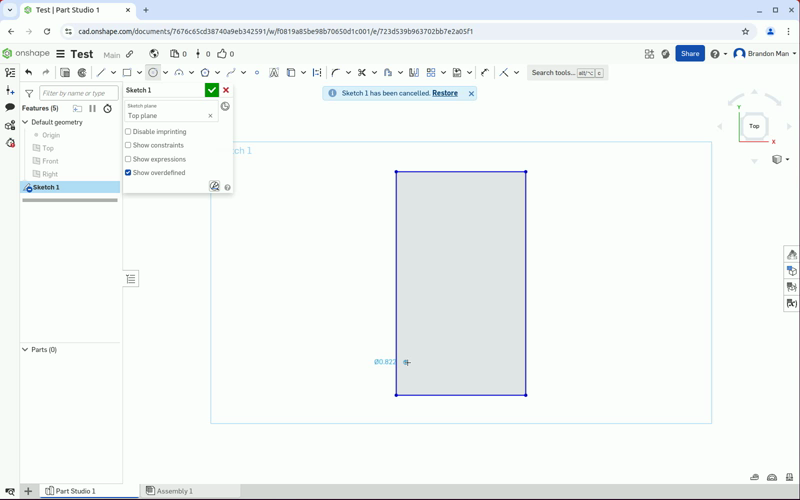
scroll(6)
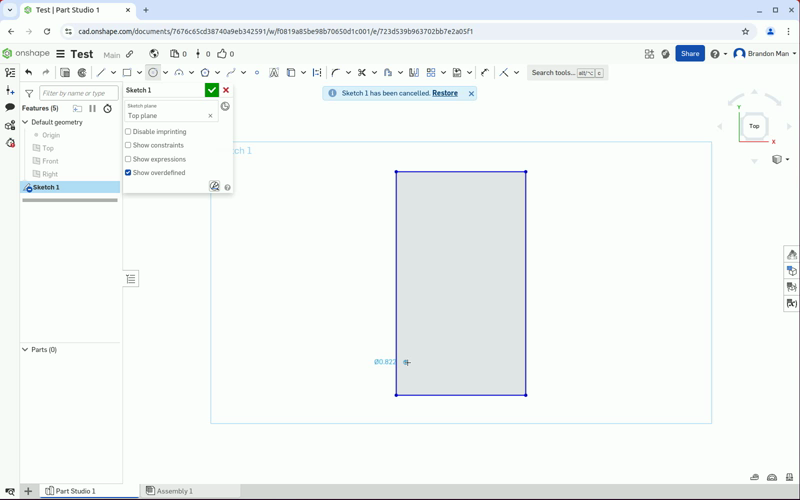
scroll(6)
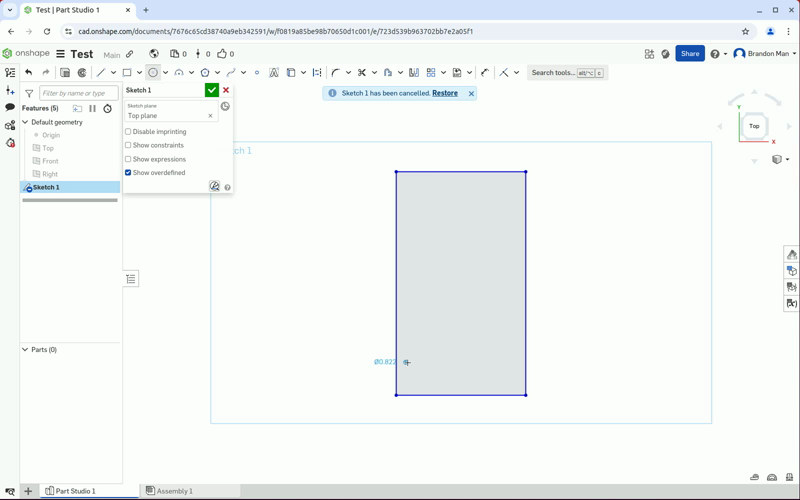
scroll(6)
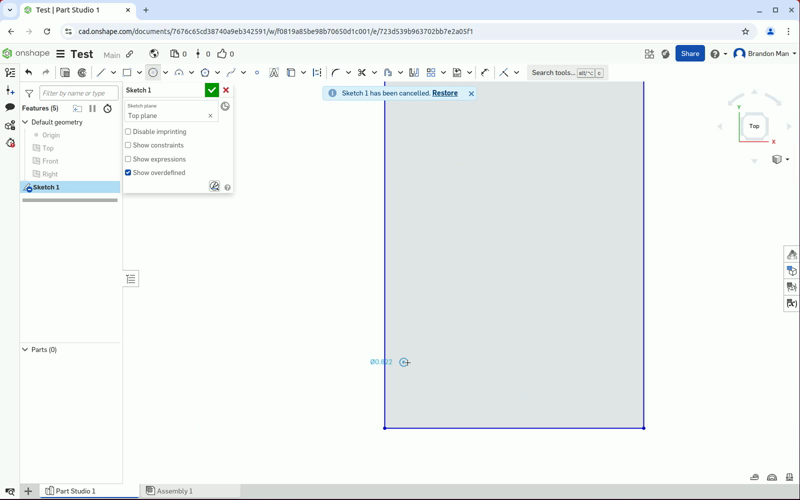
scroll(6)
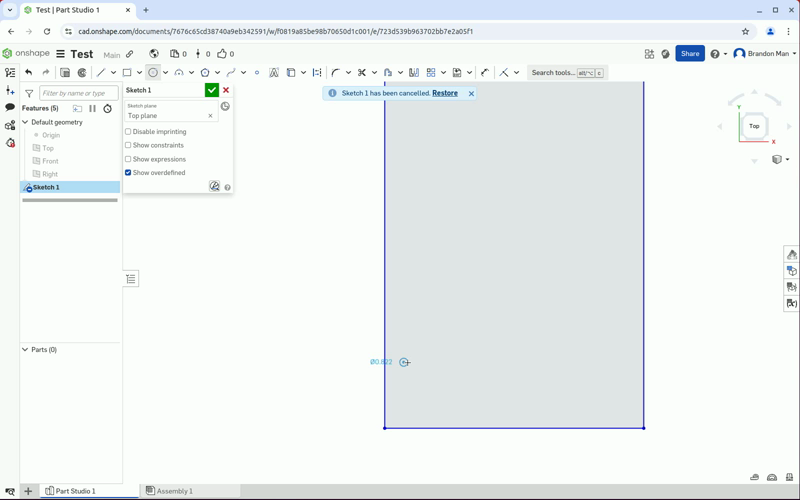
scroll(6)
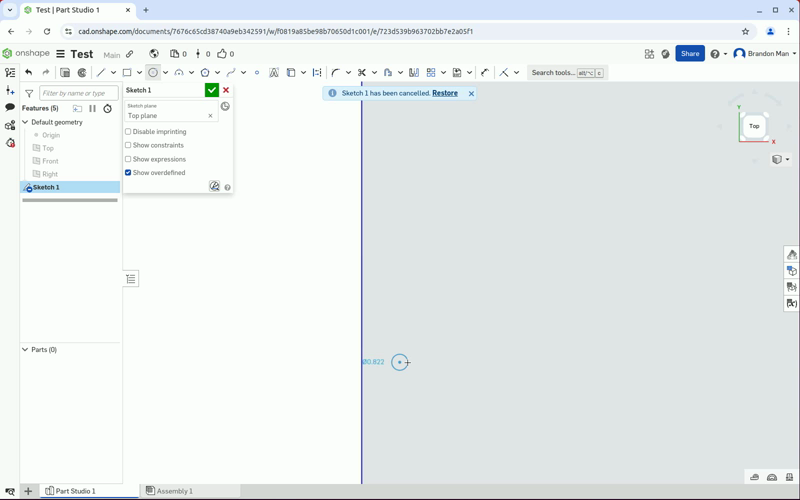
scroll(6)
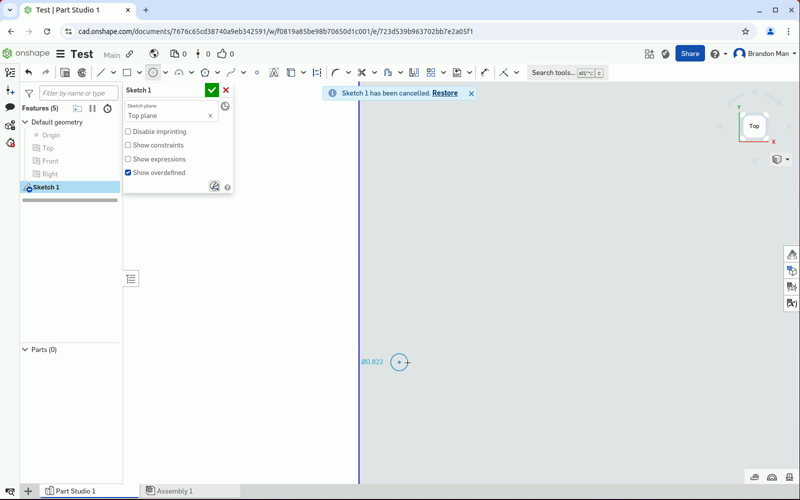
scroll(6)
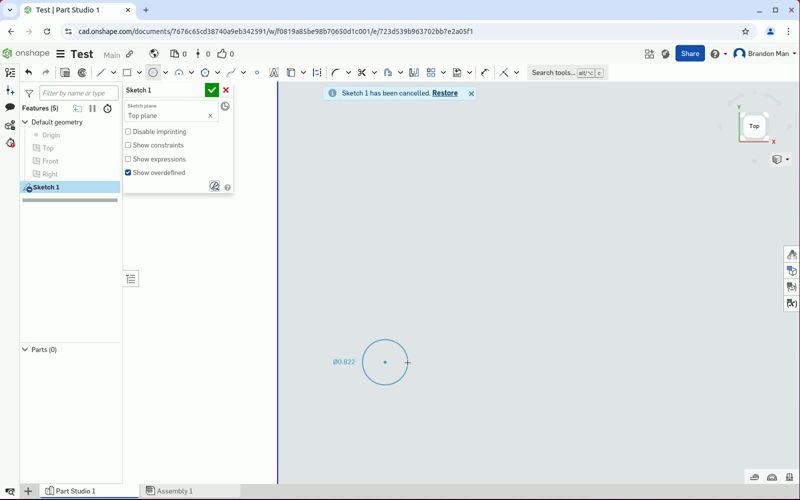
click(407, 362)
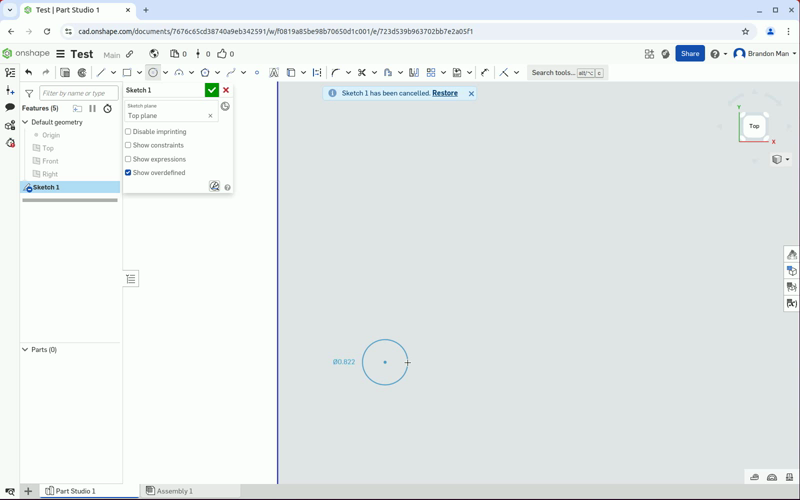
scroll(-6)
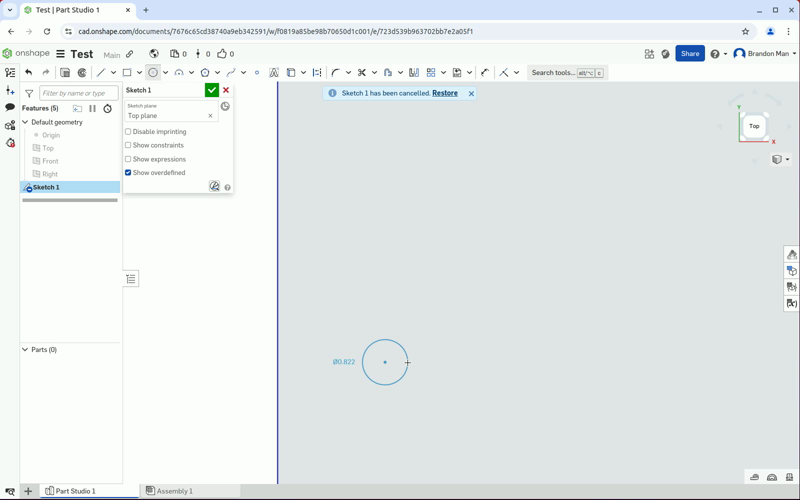
scroll(-6)
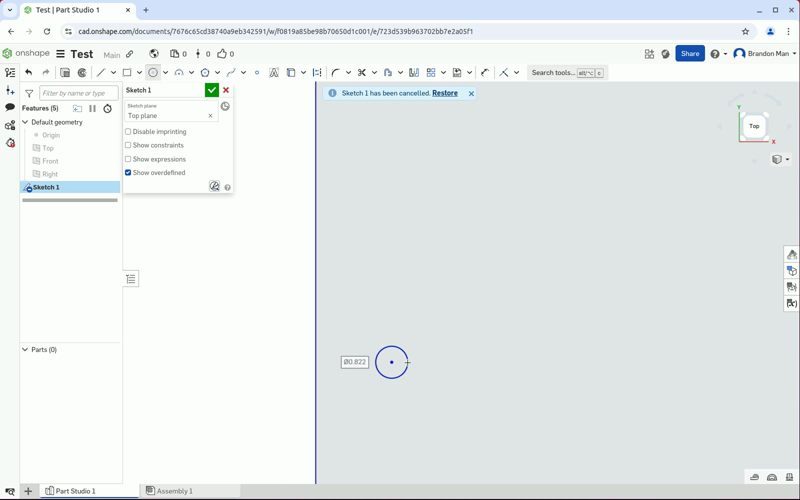
scroll(-6)
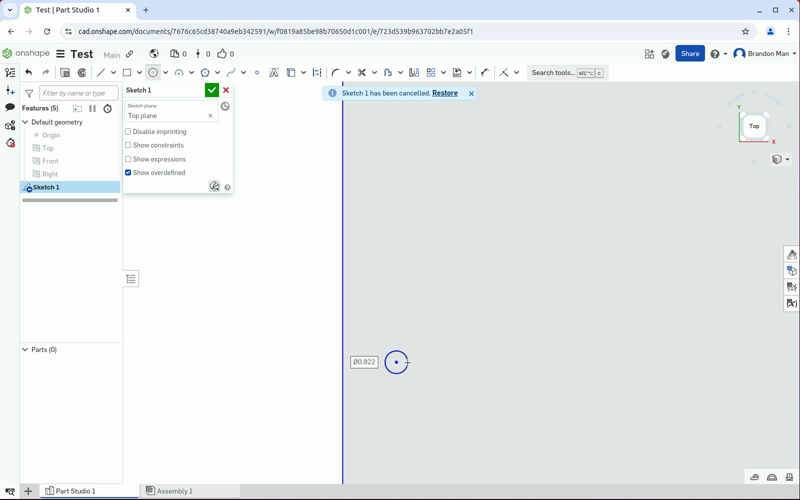
scroll(-6)
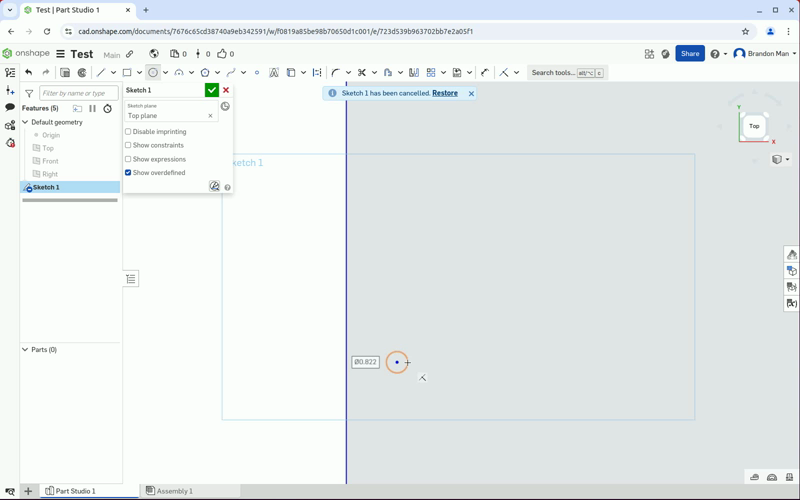
scroll(-6)
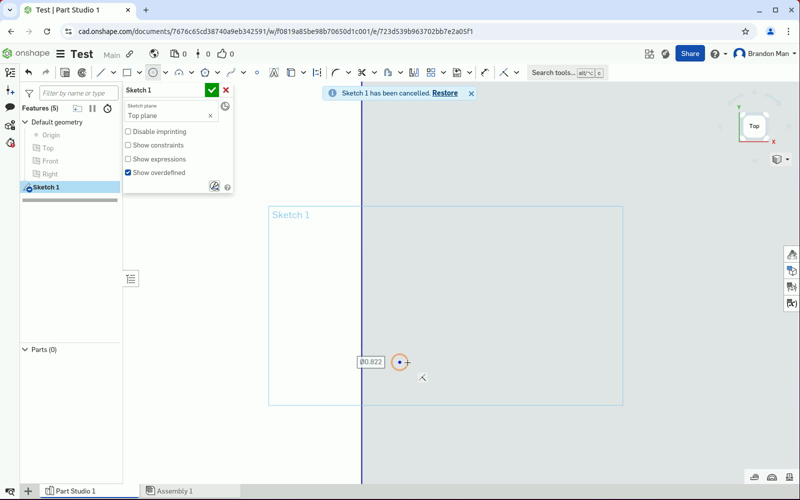
scroll(-6)
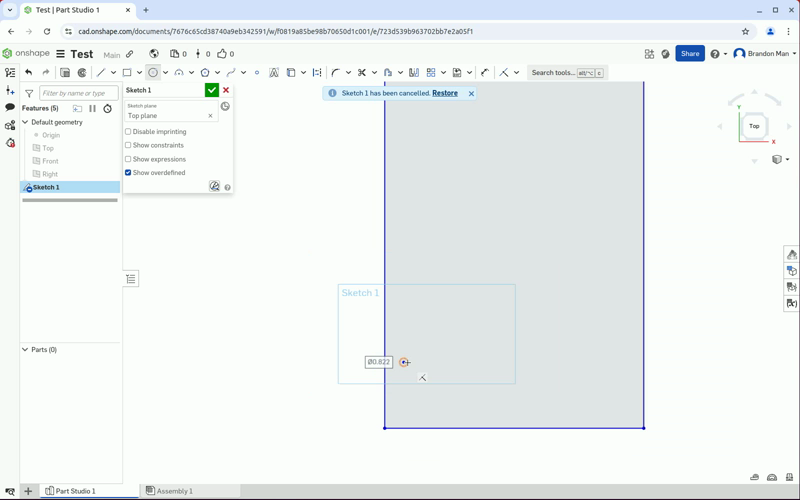
scroll(-6)
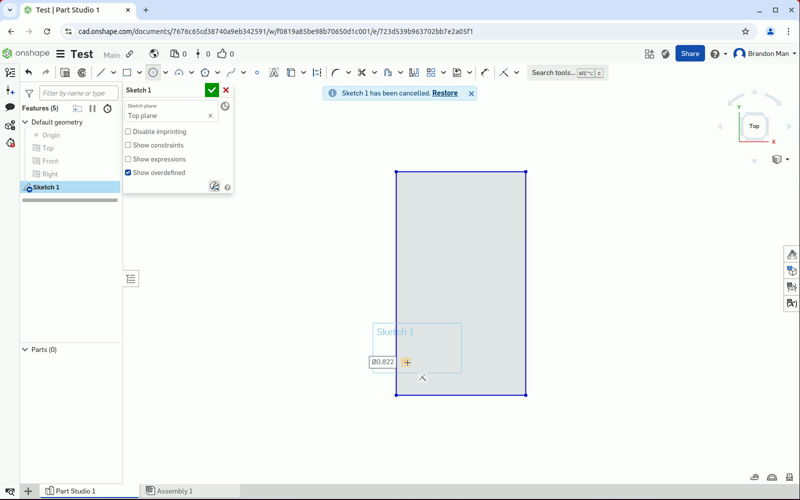
key(esc)
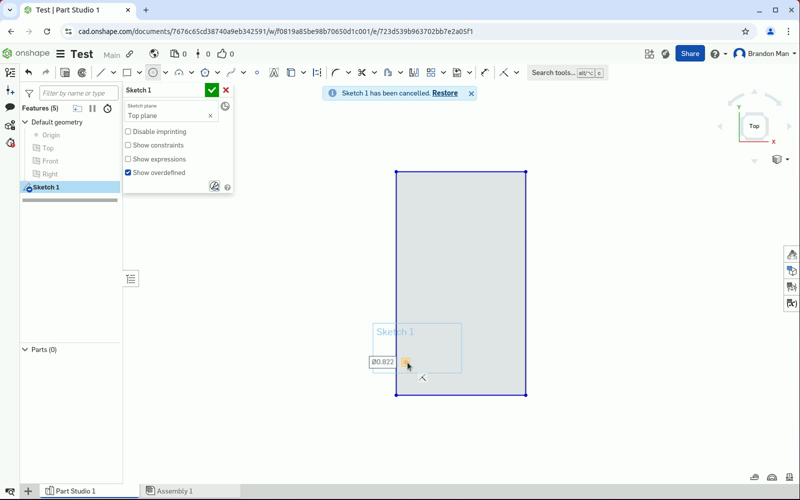
key(c)
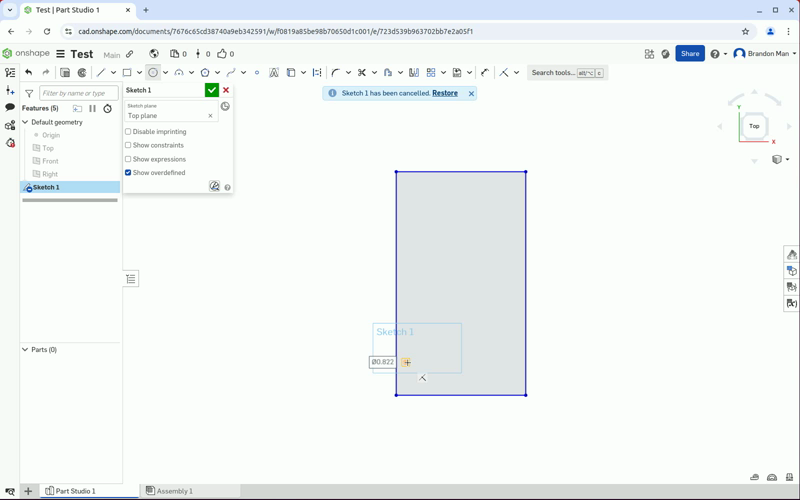
key_down(shift)
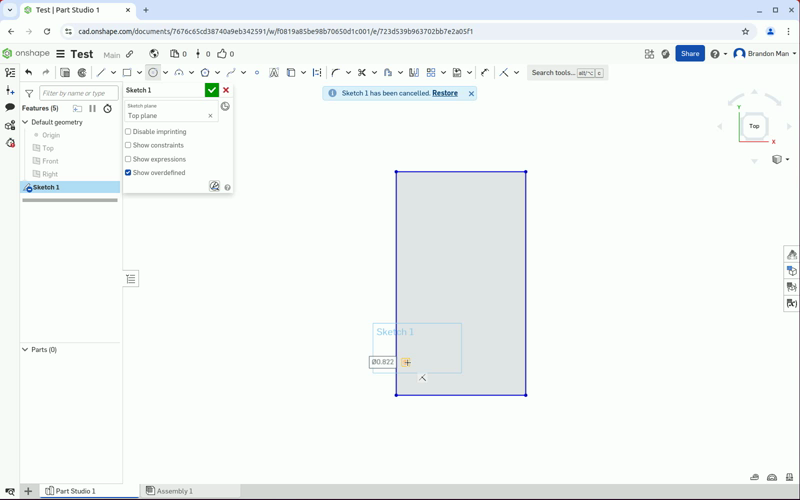
mouse_move(405, 204)
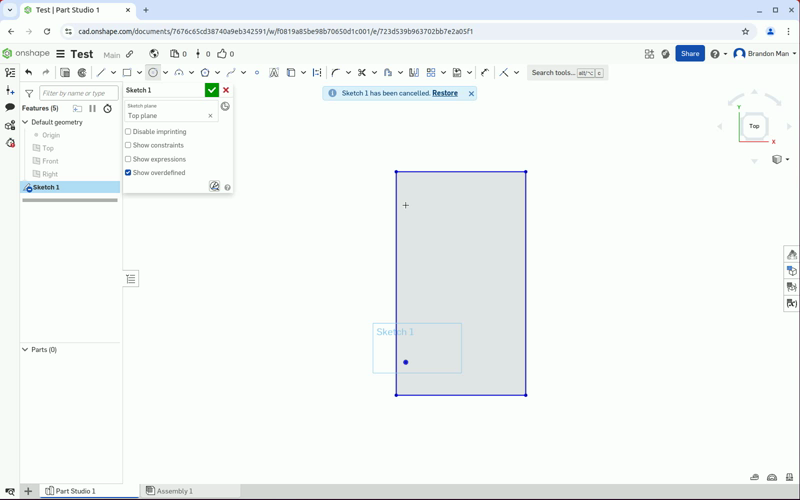
click(405, 204)
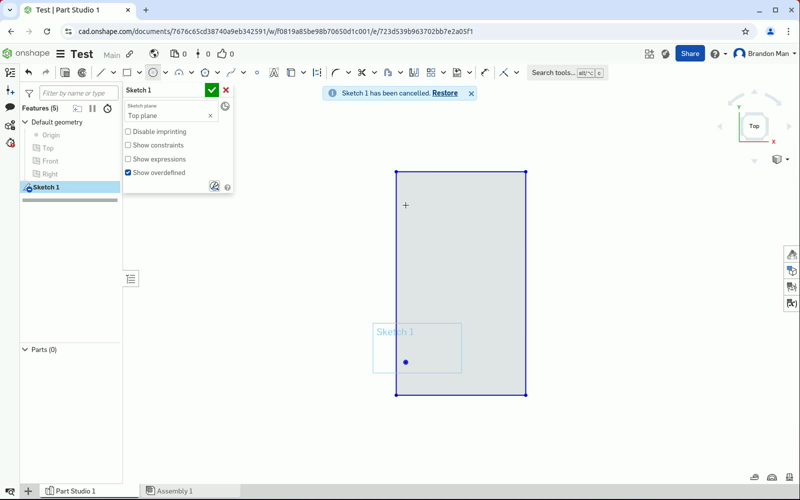
key_up(shift)
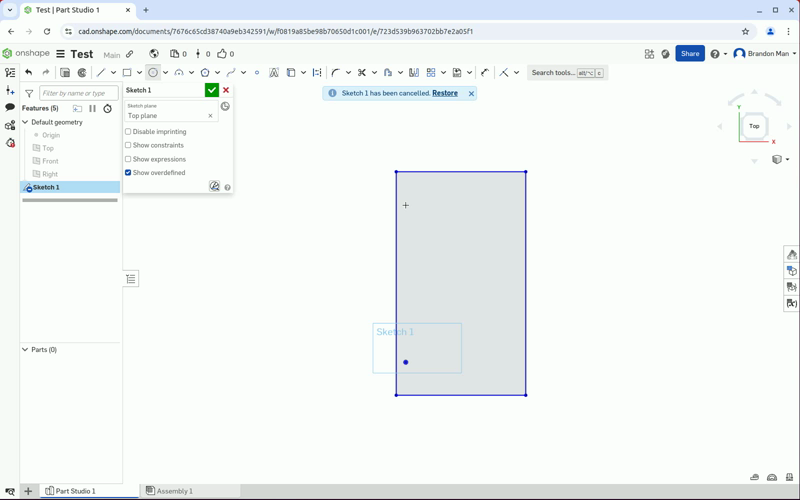
mouse_move(407, 204)
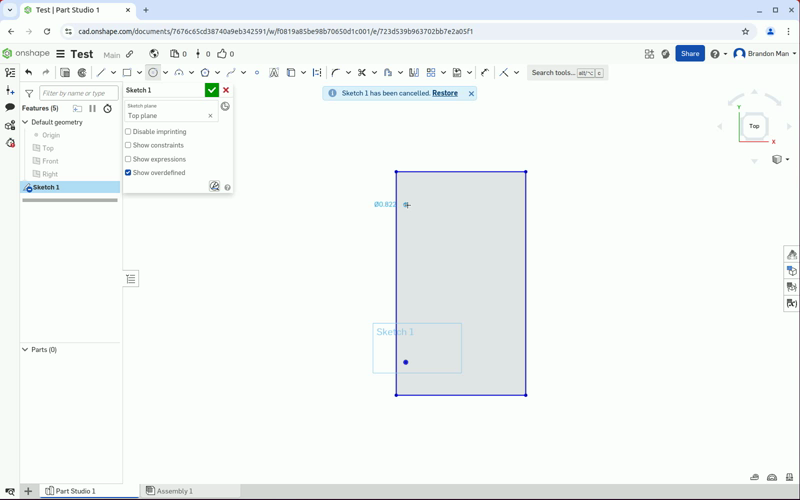
scroll(6)
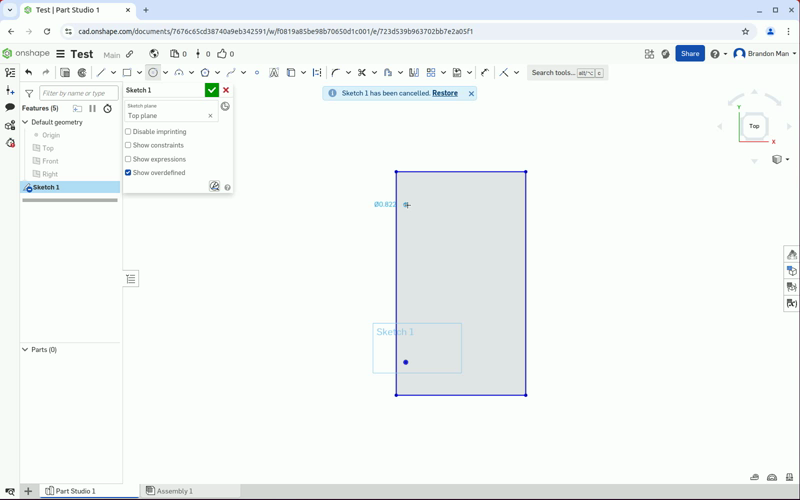
scroll(6)
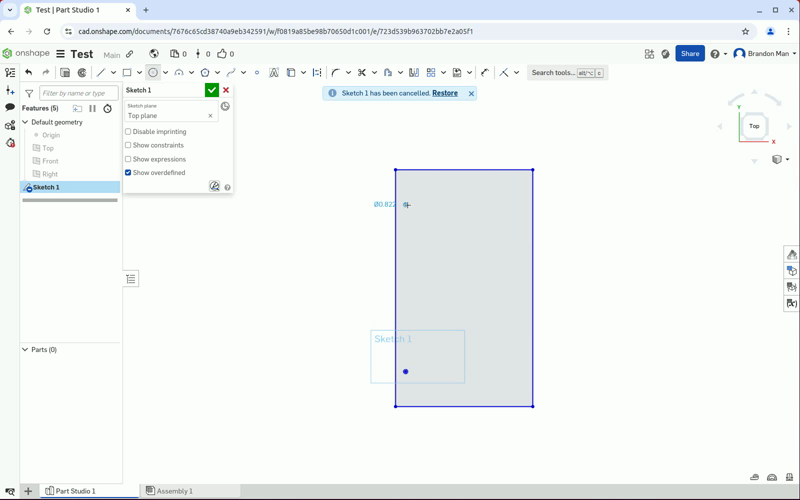
scroll(6)
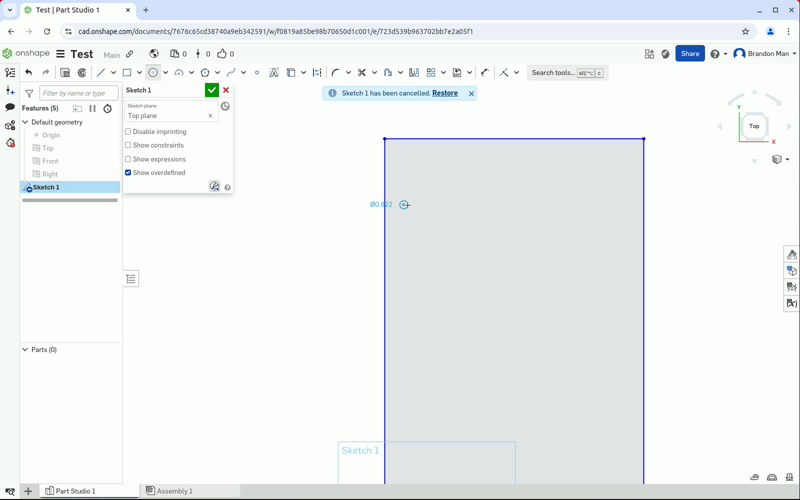
scroll(6)
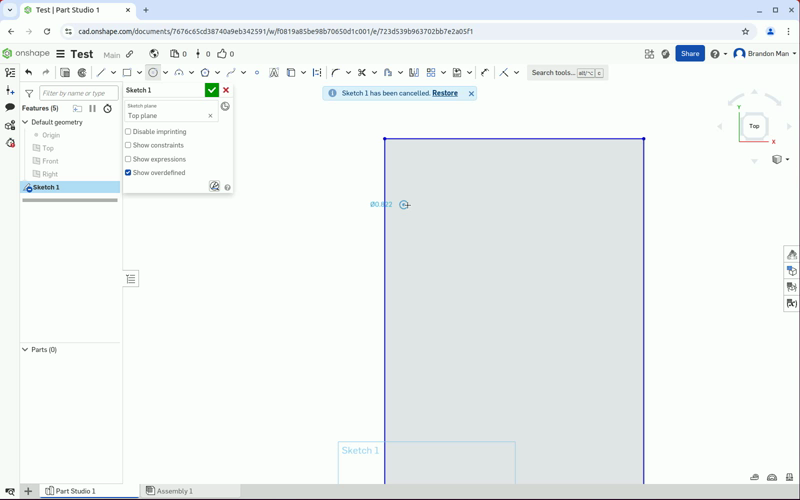
scroll(6)
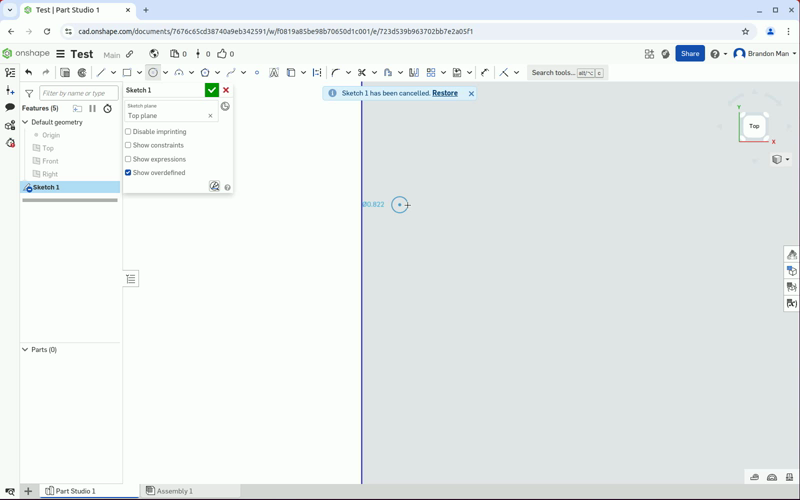
scroll(6)
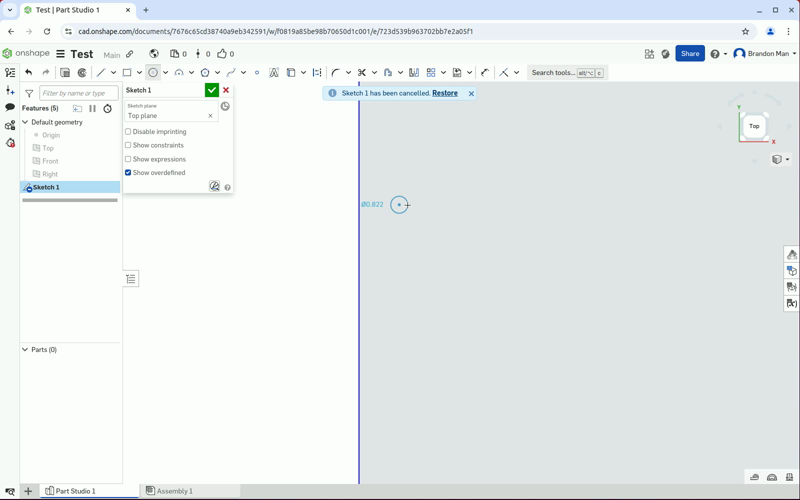
scroll(6)
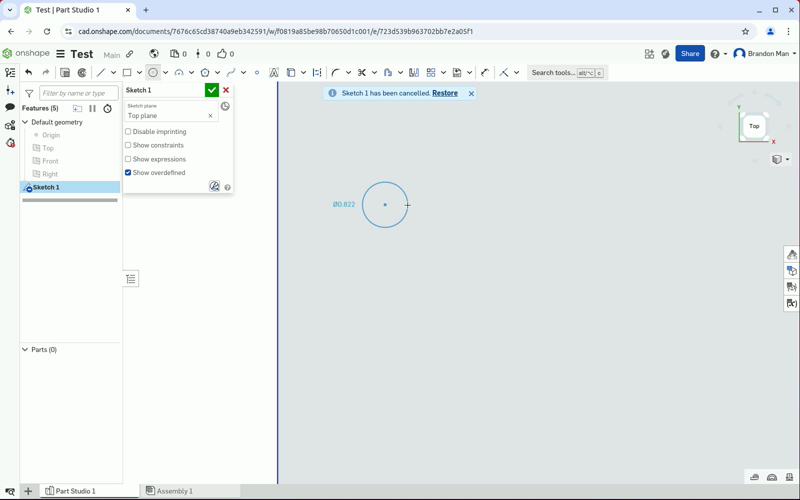
click(407, 204)
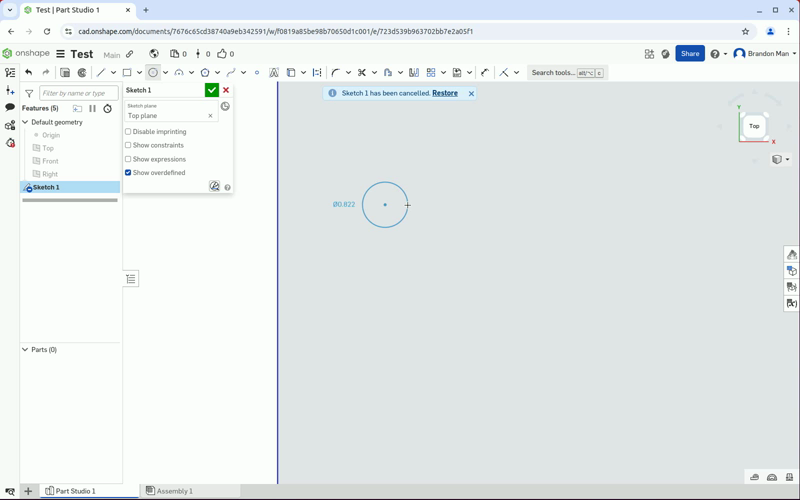
scroll(-6)
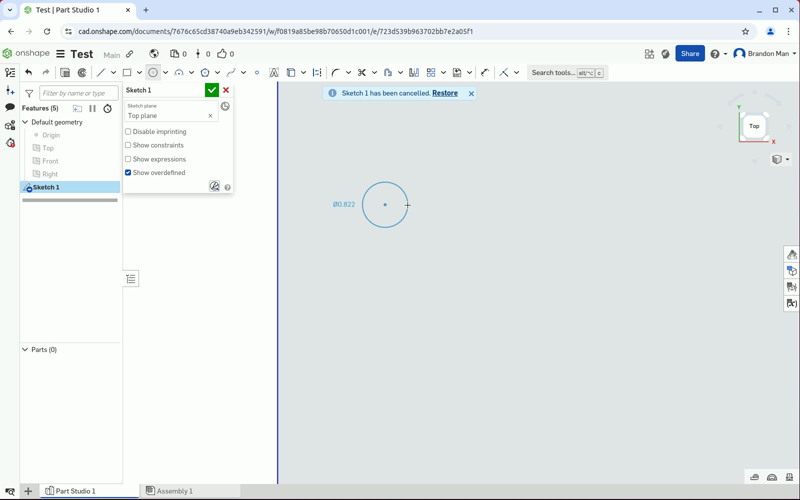
scroll(-6)
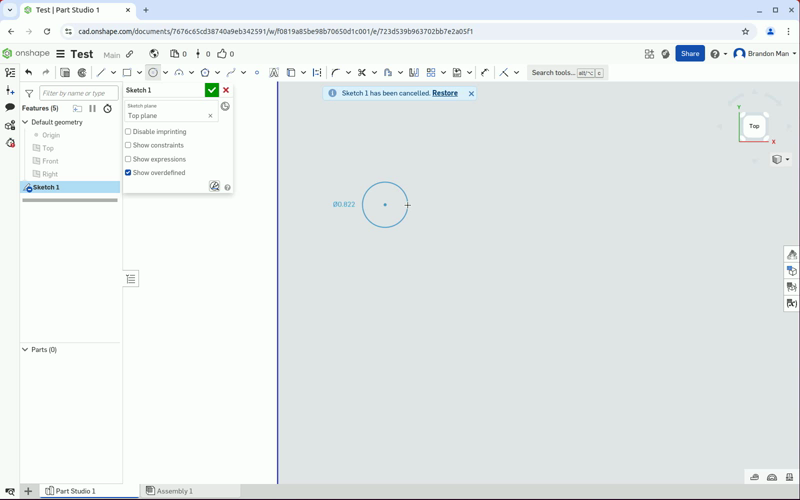
scroll(-6)
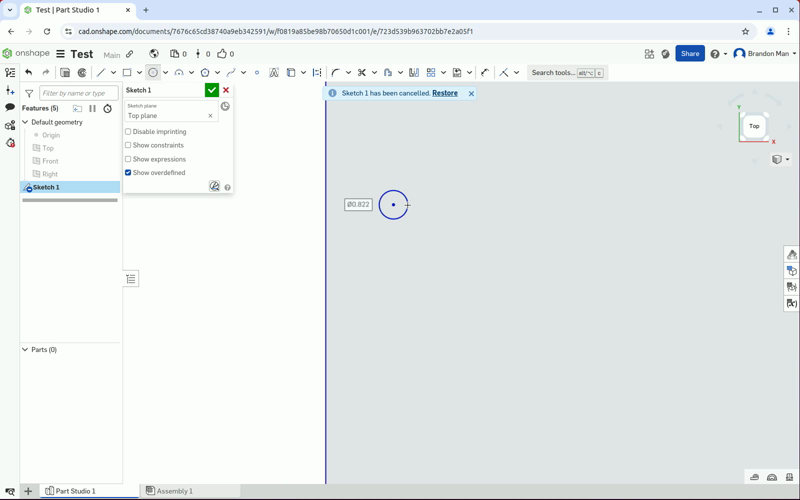
scroll(-6)
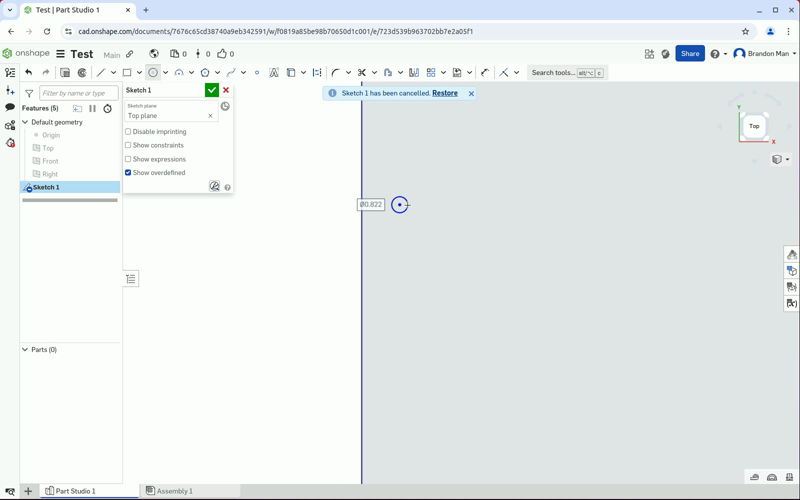
scroll(-6)
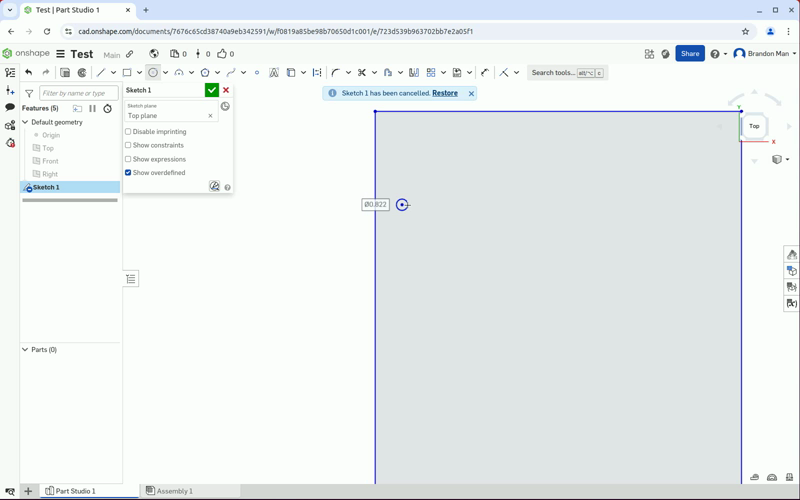
scroll(-6)
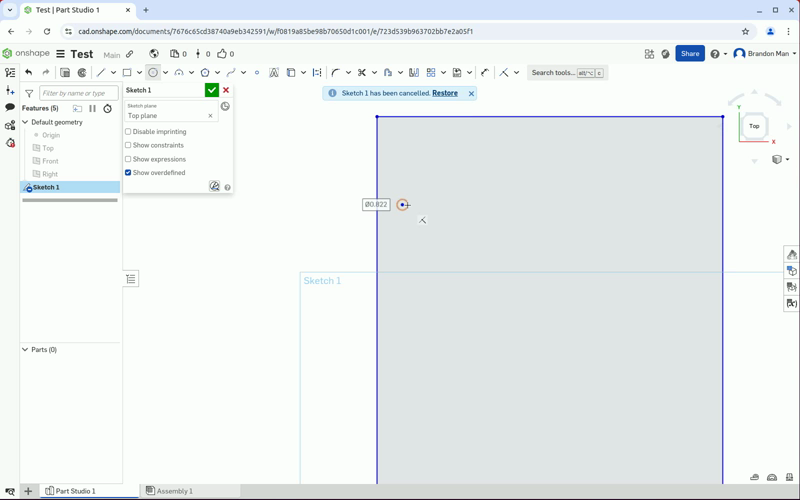
scroll(-6)
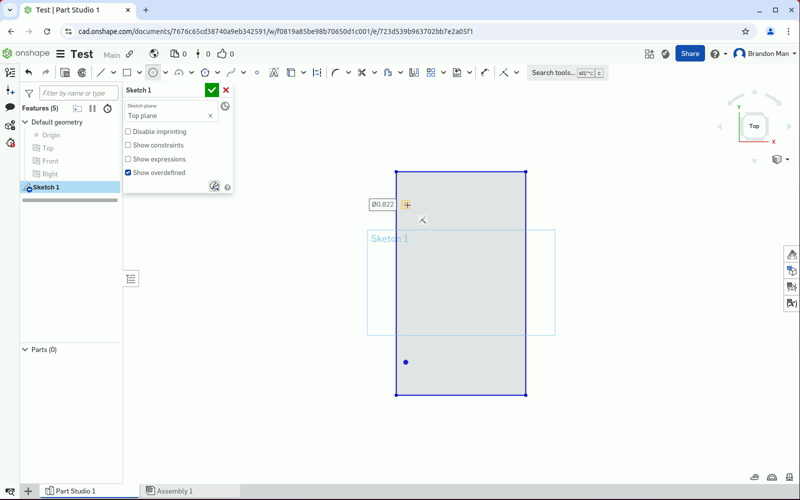
key(esc)
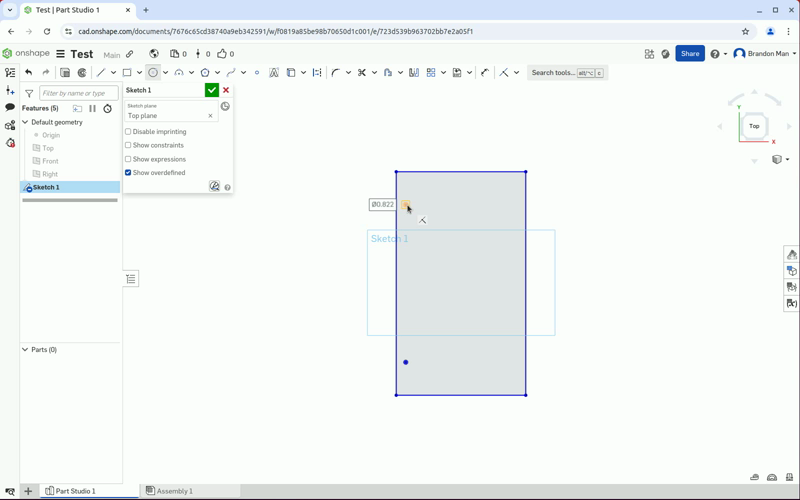
key(c)
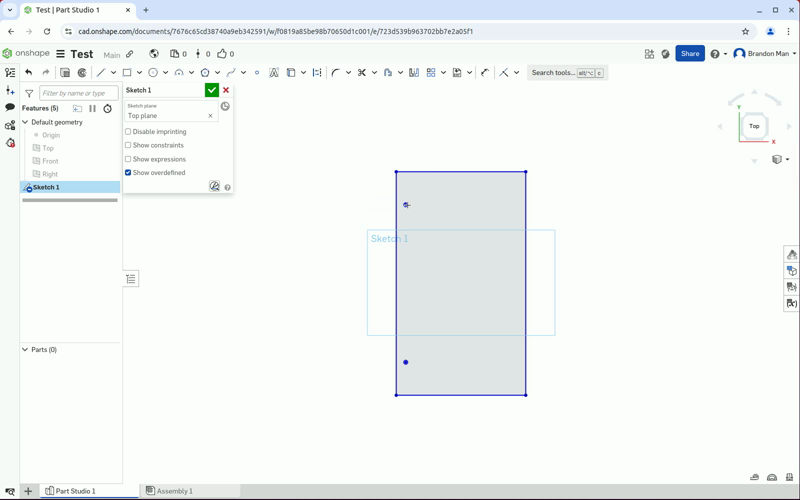
key_down(shift)
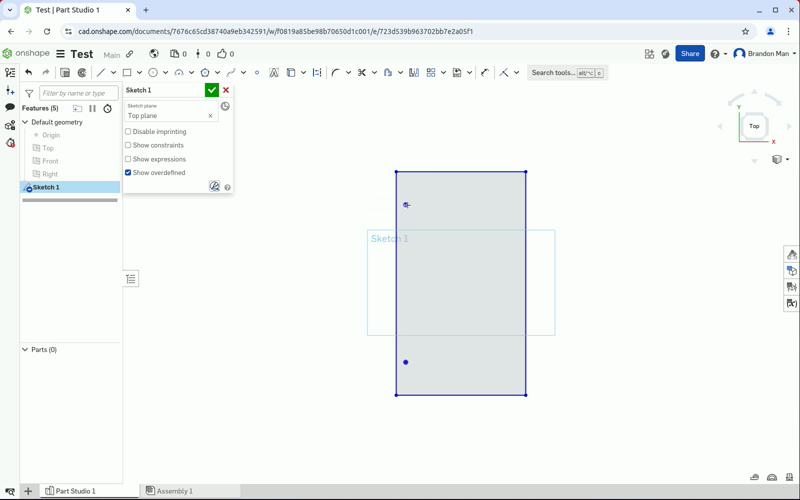
mouse_move(516, 362)
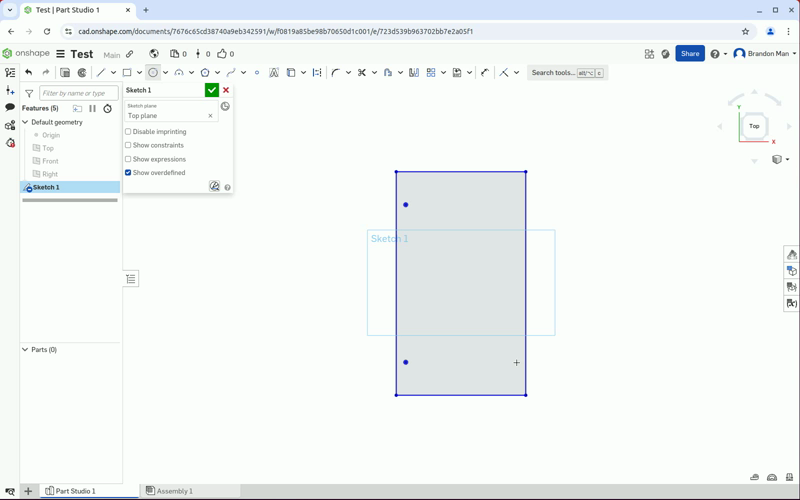
click(516, 362)
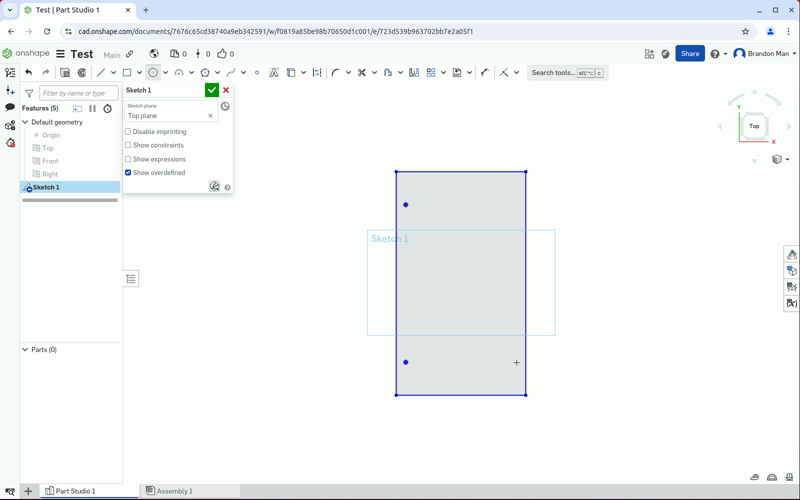
key_up(shift)
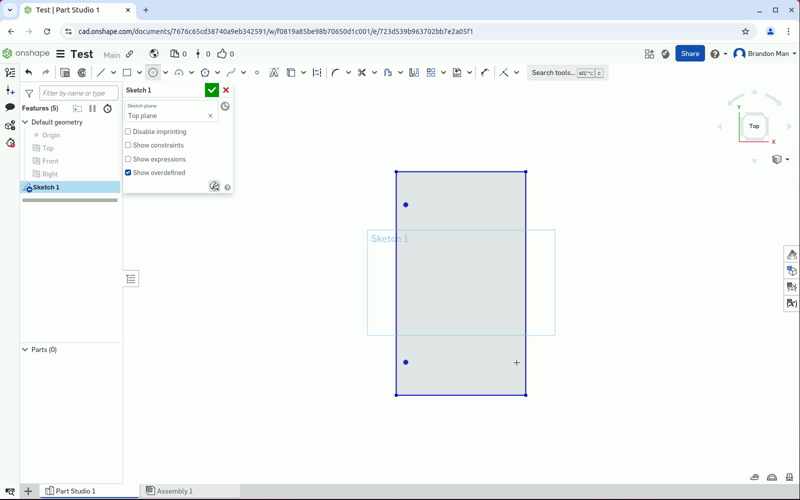
mouse_move(519, 362)
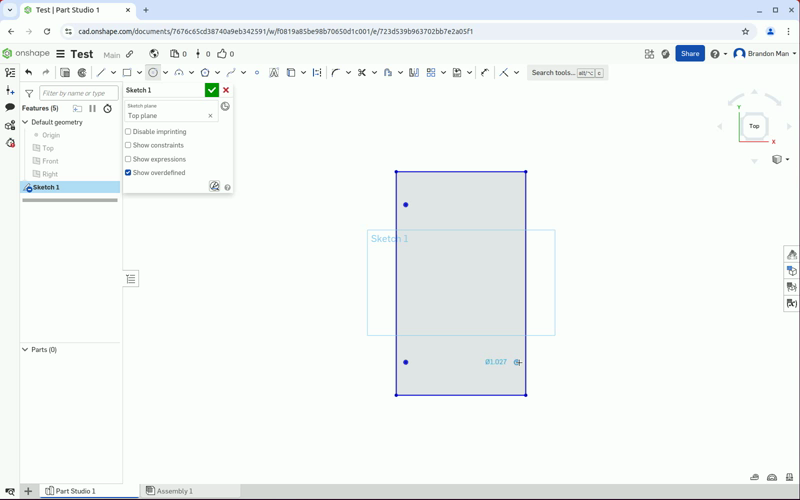
scroll(6)
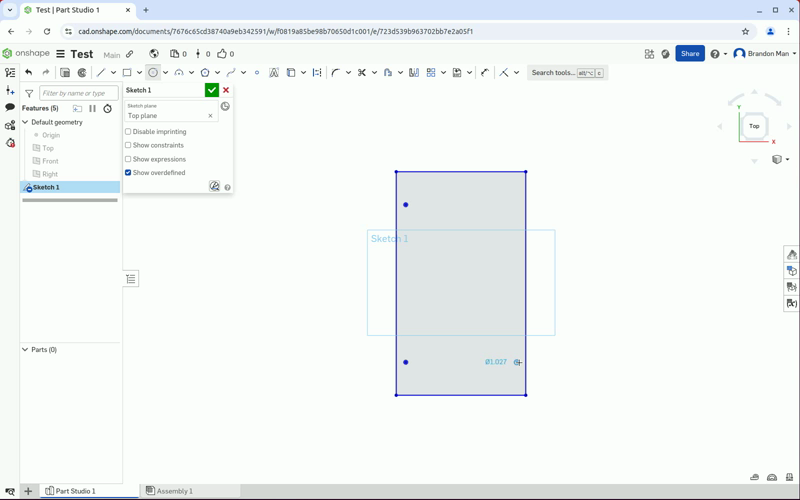
scroll(6)
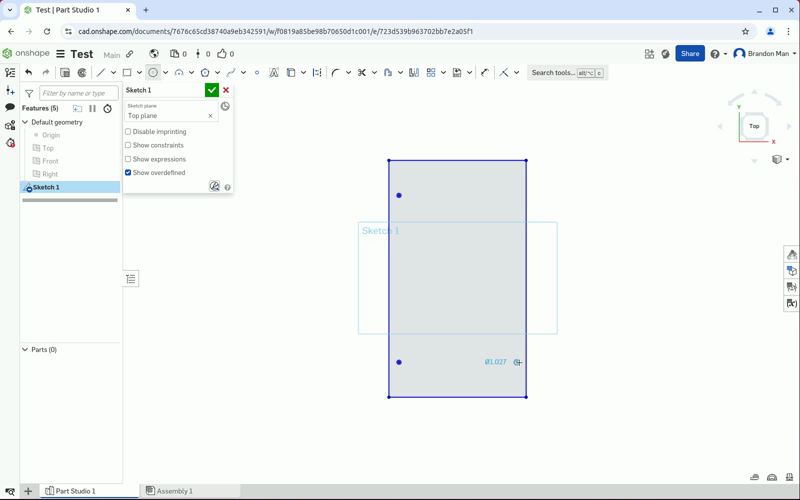
scroll(6)
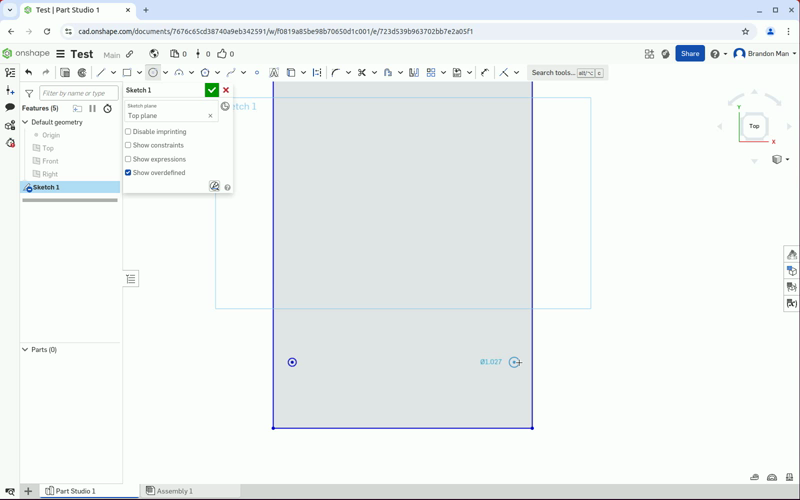
scroll(6)
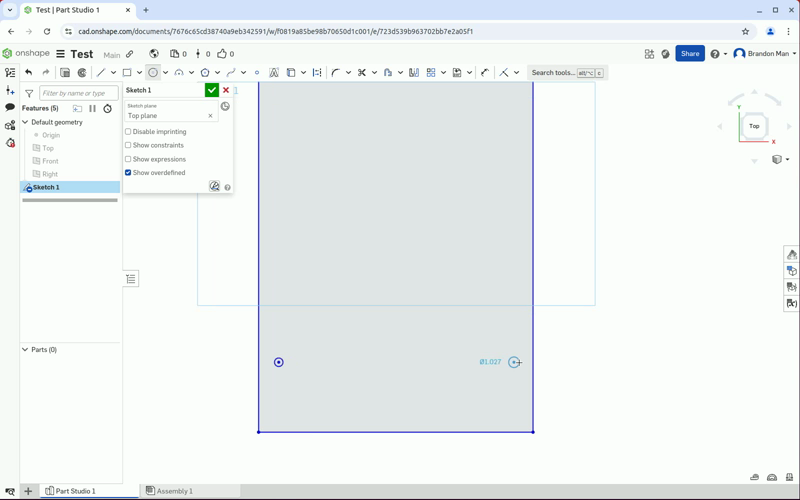
scroll(6)
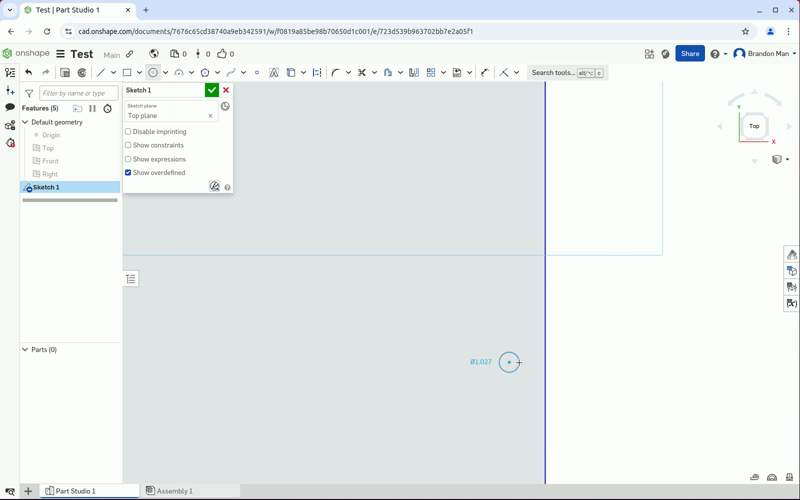
scroll(6)
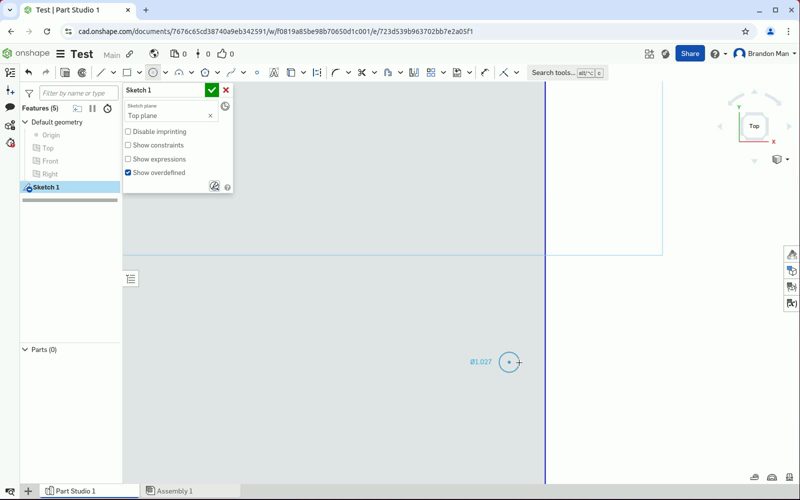
scroll(6)
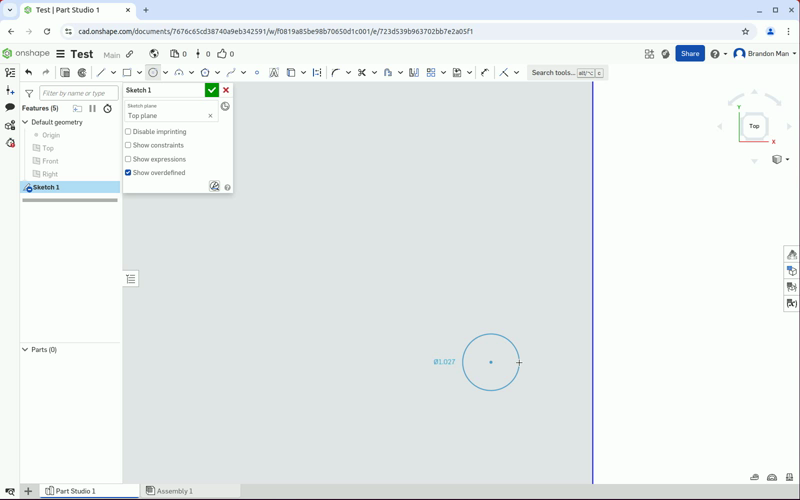
click(519, 362)
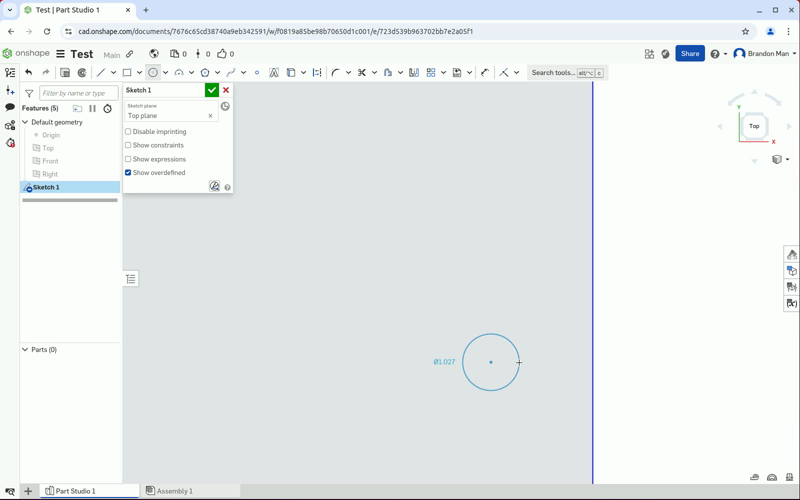
scroll(-6)
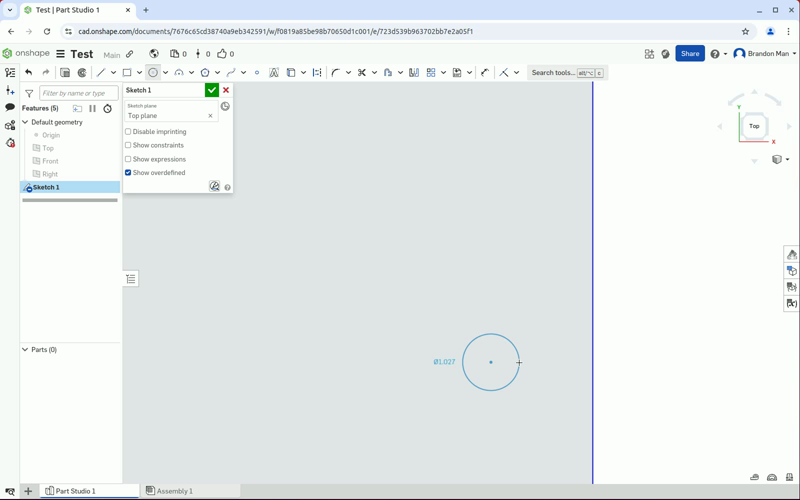
scroll(-6)
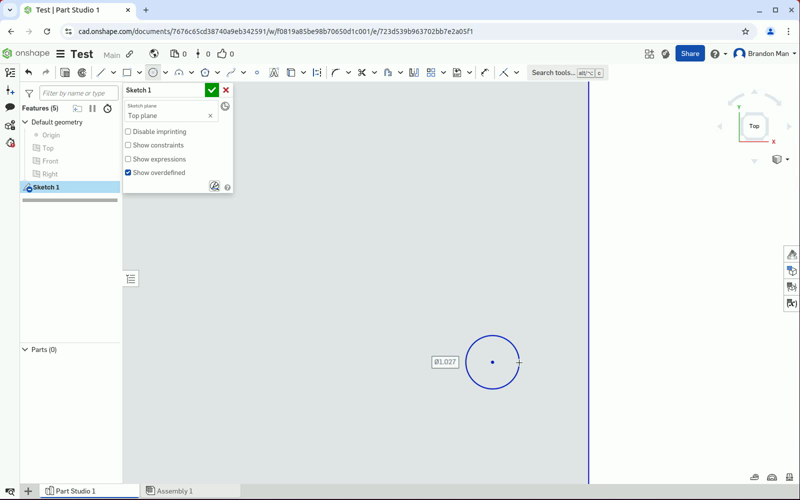
scroll(-6)
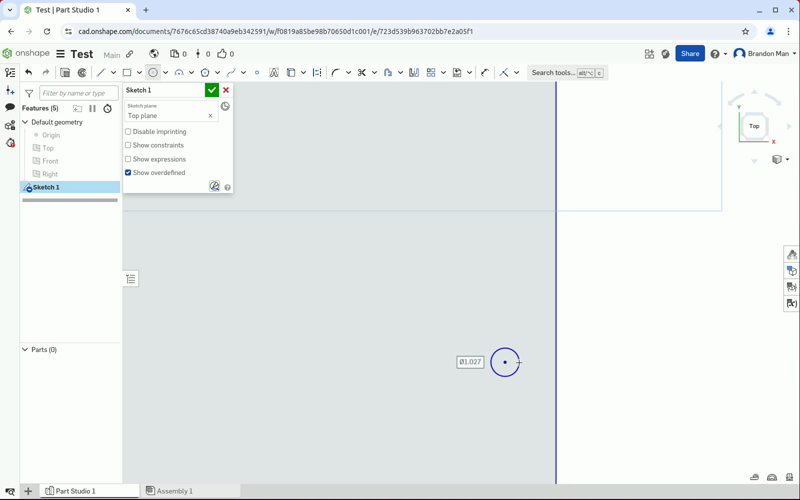
scroll(-6)
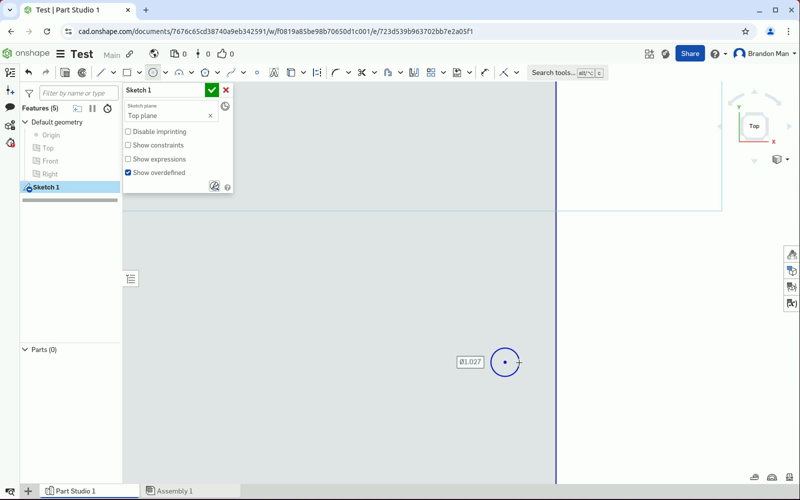
scroll(-6)
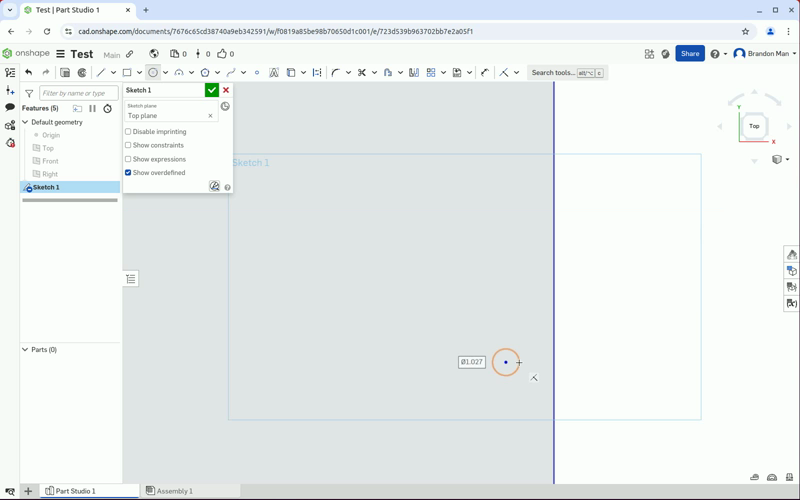
scroll(-6)
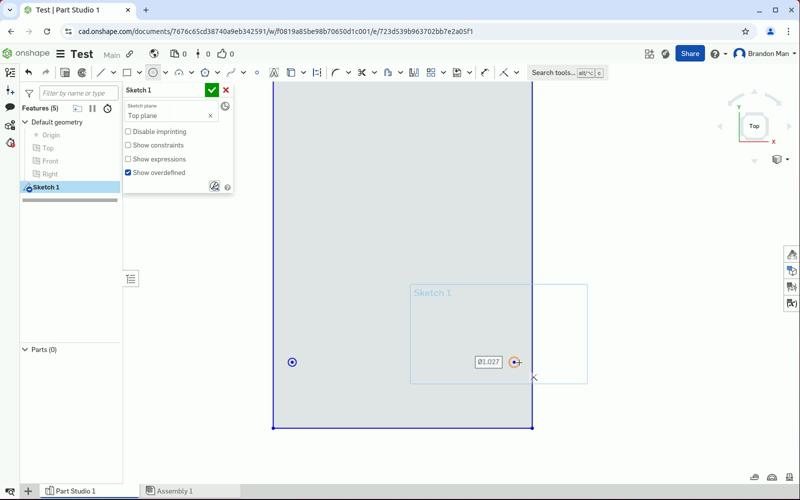
scroll(-6)
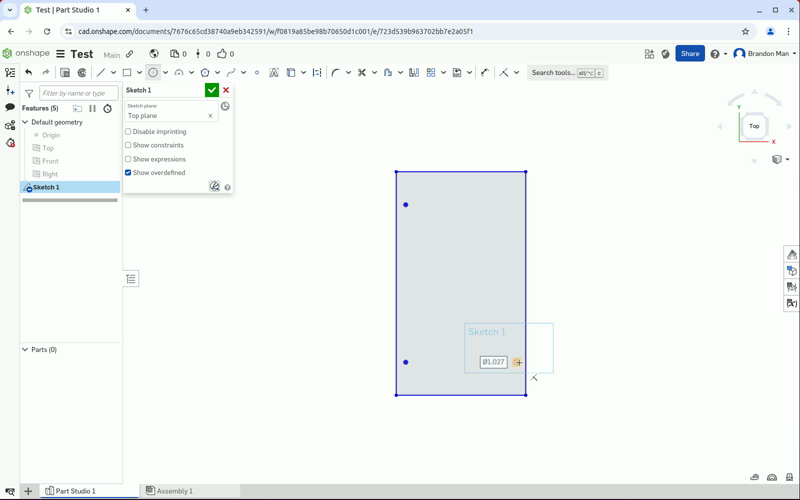
key(esc)
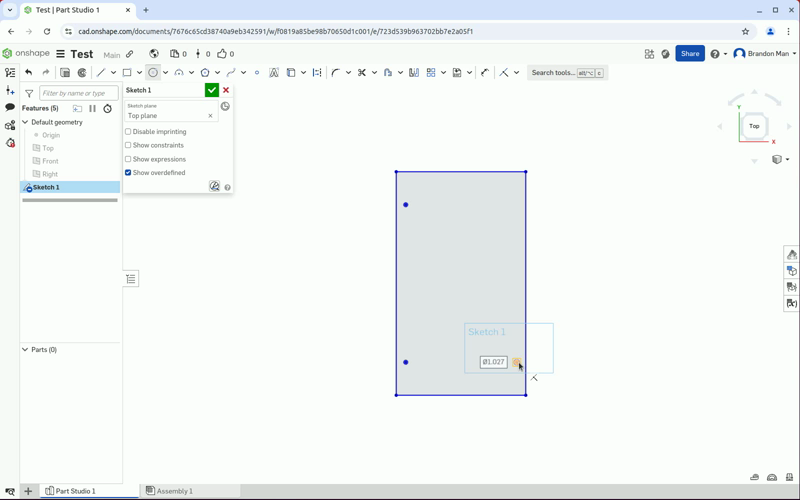
key(c)
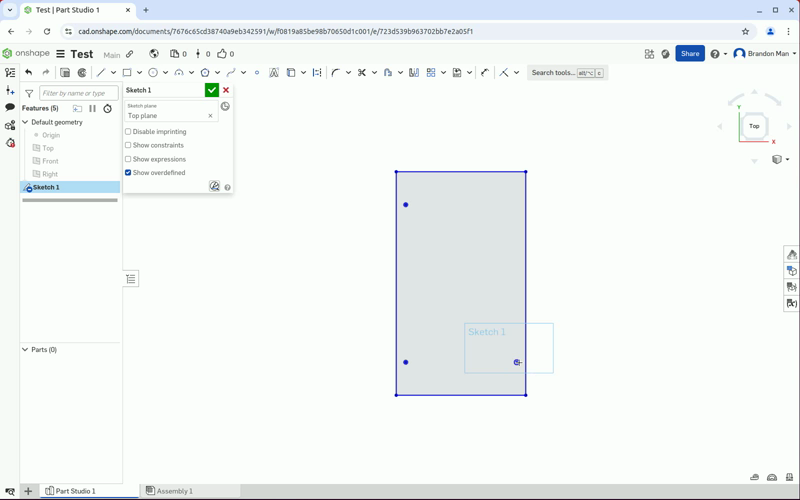
key_down(shift)
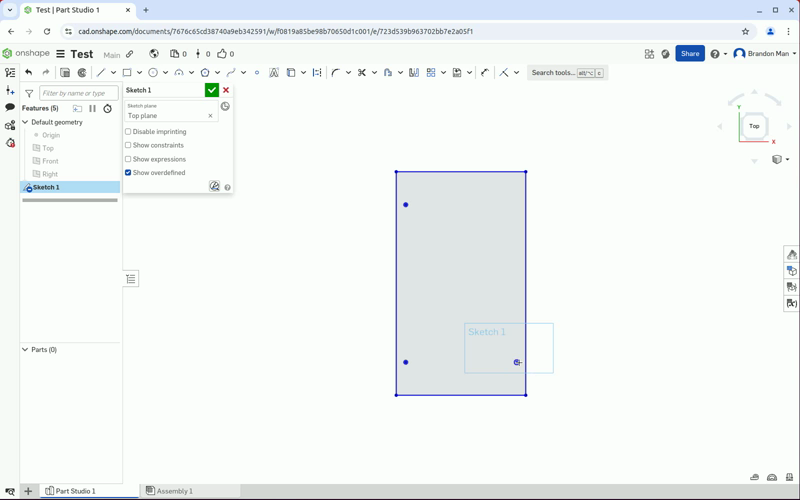
mouse_move(516, 204)
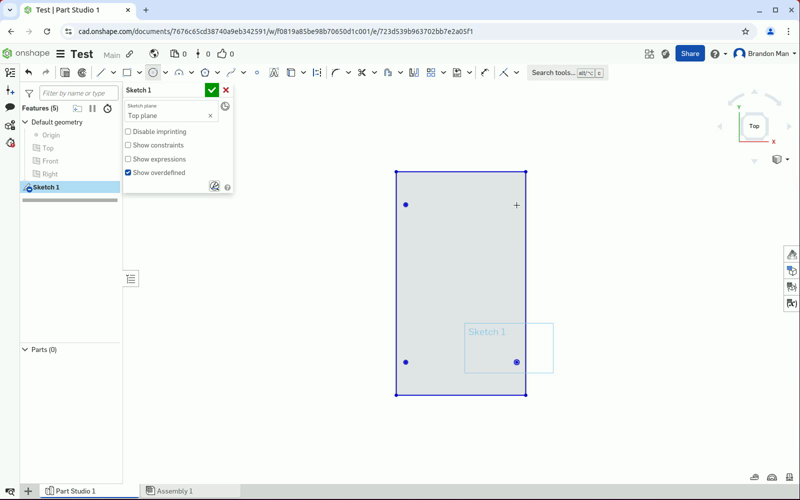
click(516, 204)
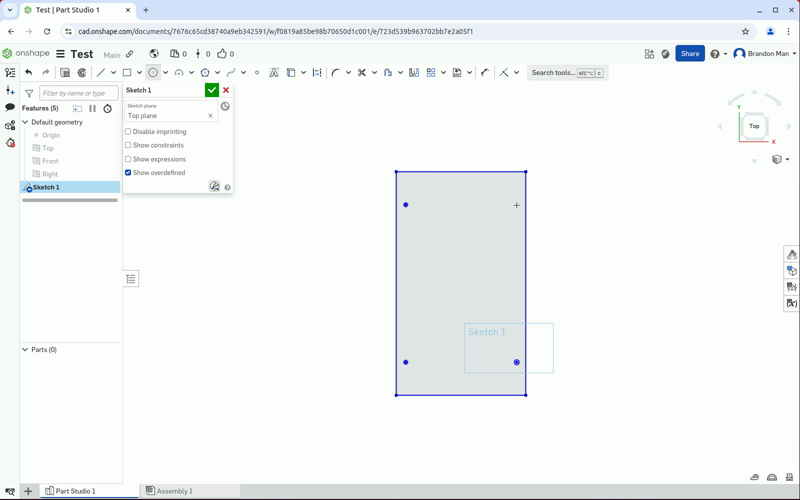
key_up(shift)
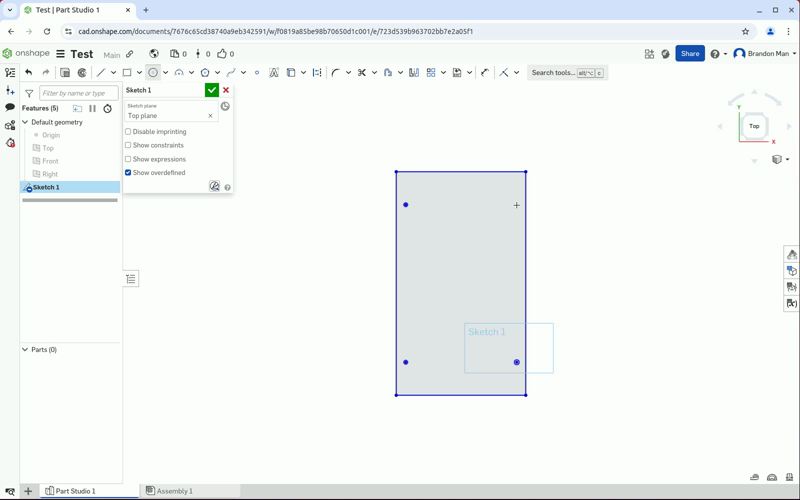
mouse_move(519, 204)
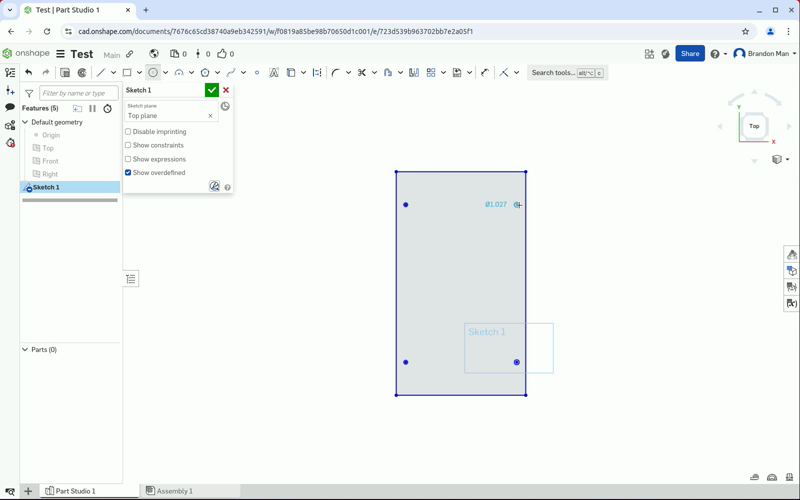
scroll(6)
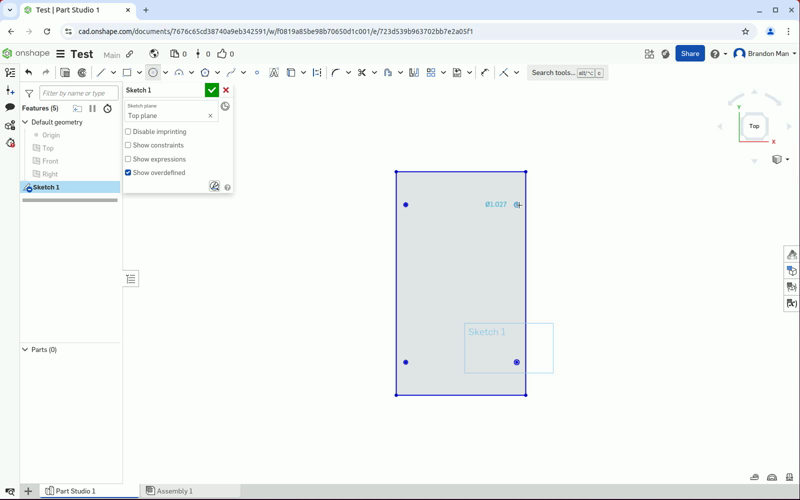
scroll(6)
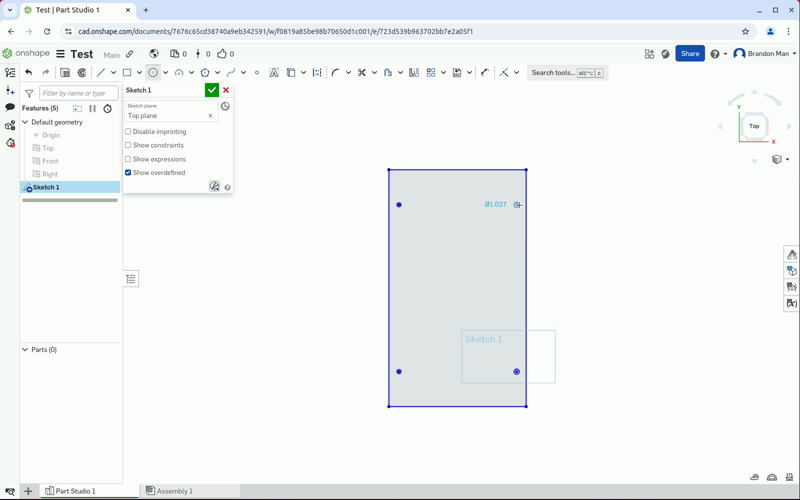
scroll(6)
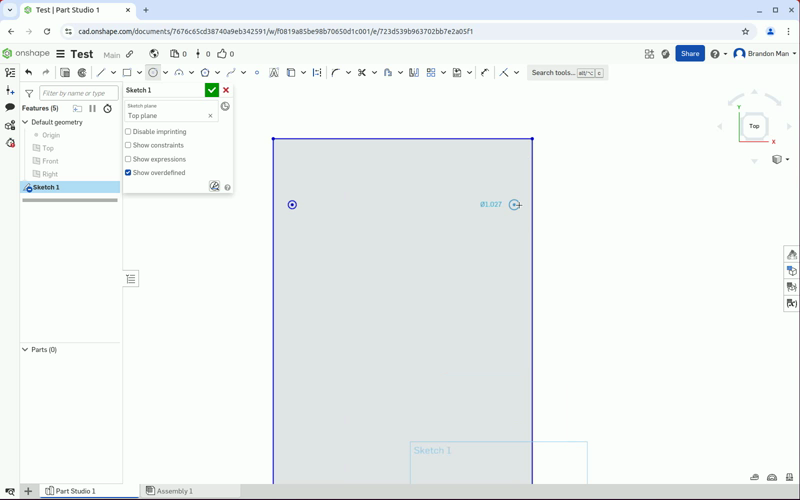
scroll(6)
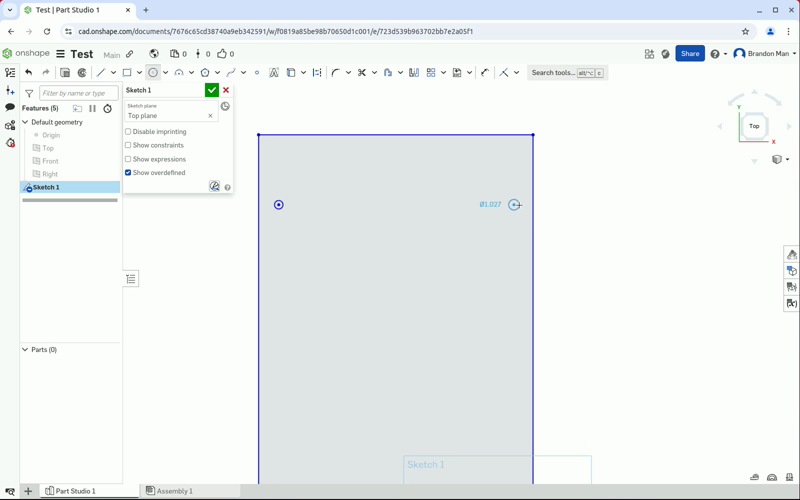
scroll(6)
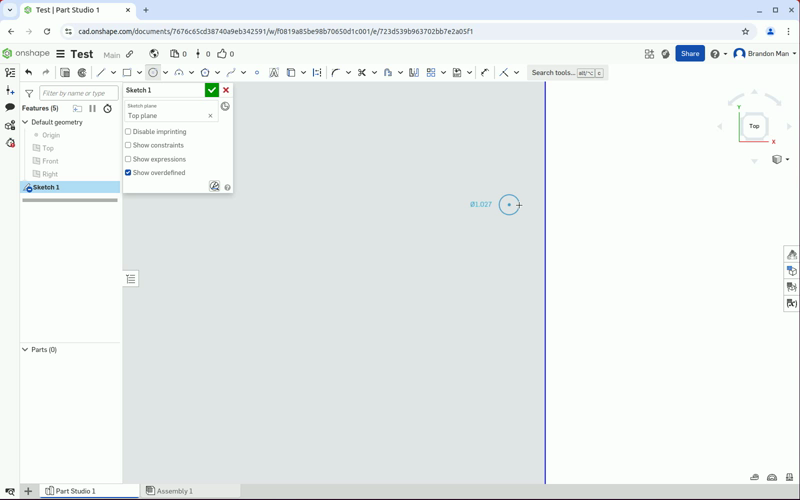
scroll(6)
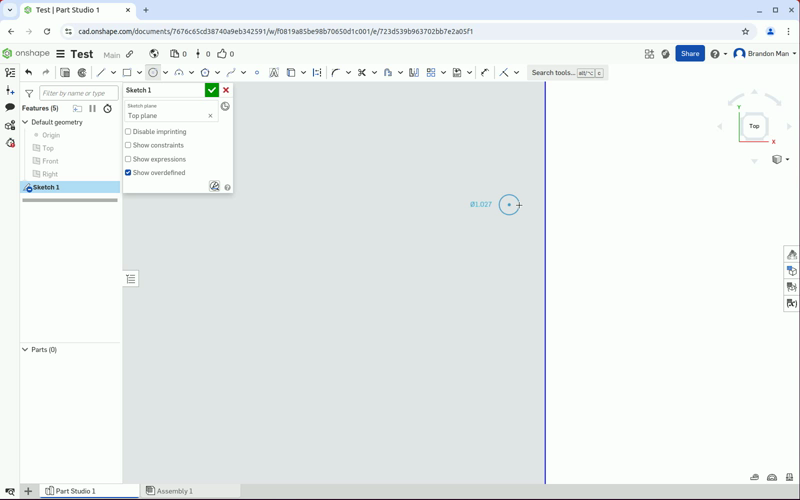
scroll(6)
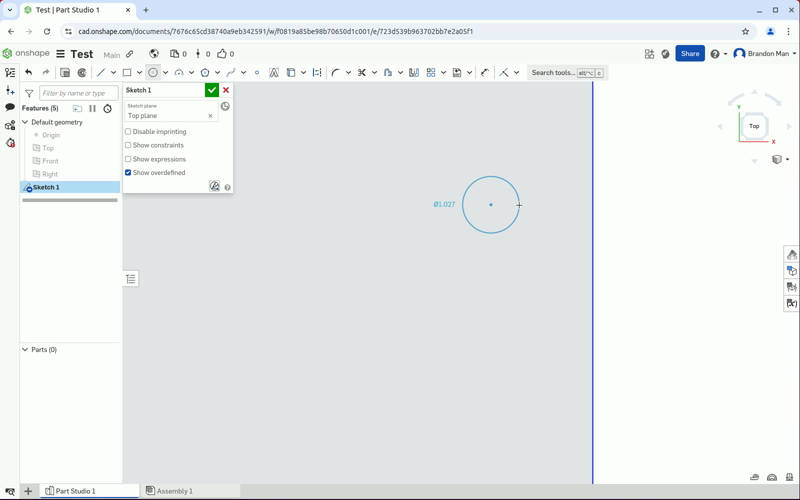
click(519, 204)
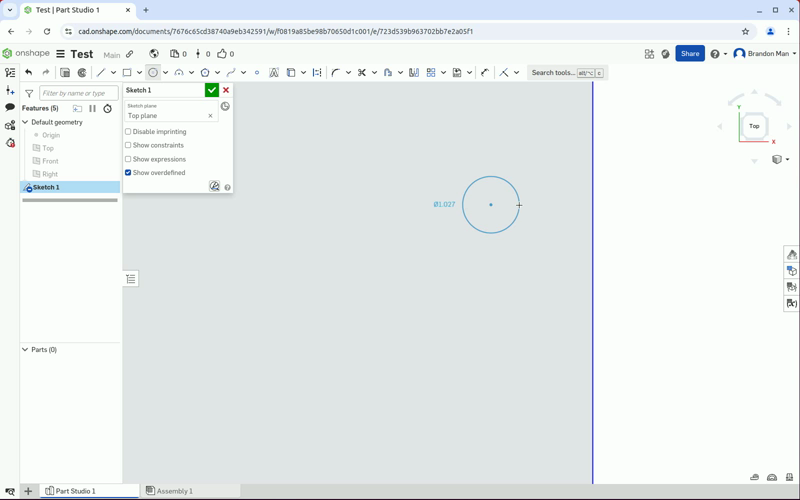
scroll(-6)
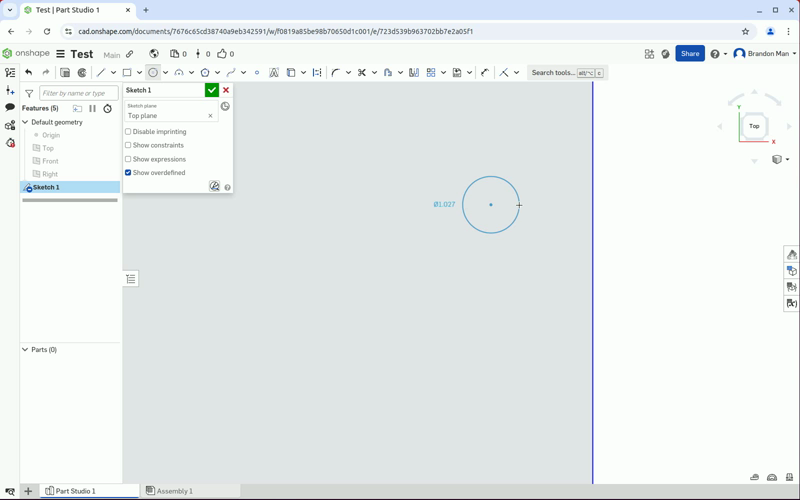
scroll(-6)
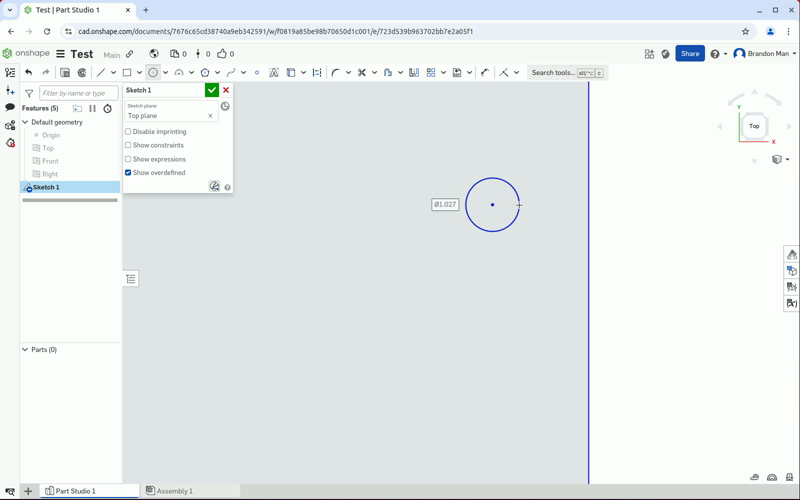
scroll(-6)
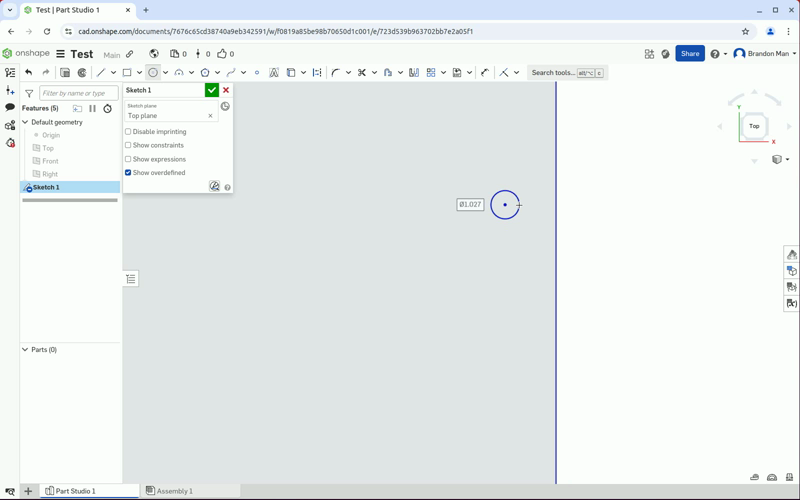
scroll(-6)
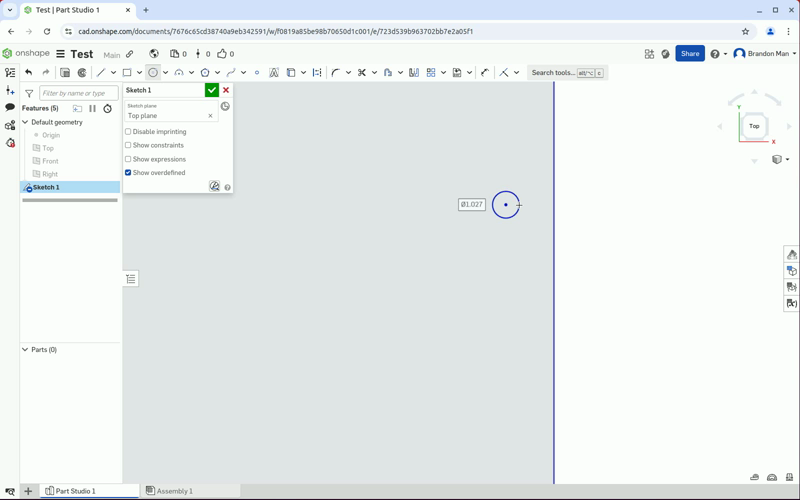
scroll(-6)
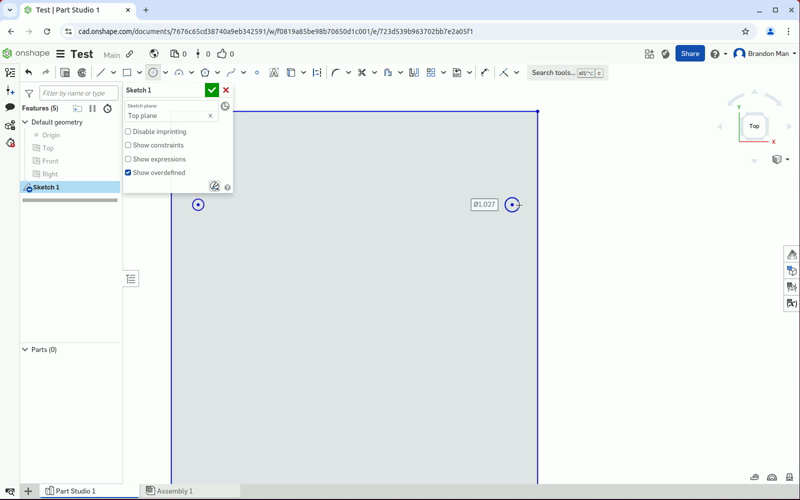
scroll(-6)
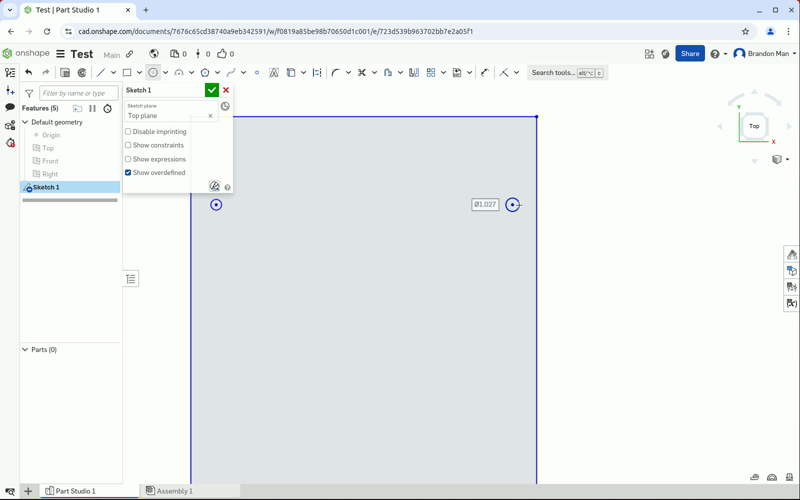
scroll(-6)
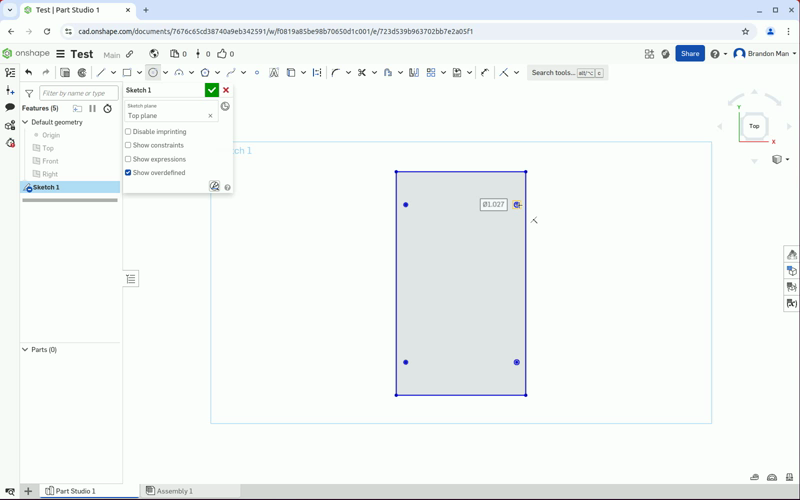
key(esc)
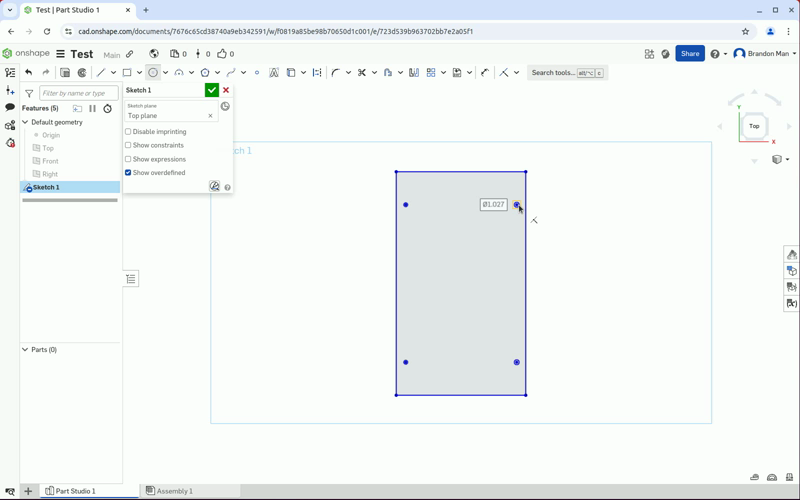
mouse_move(440, 340)
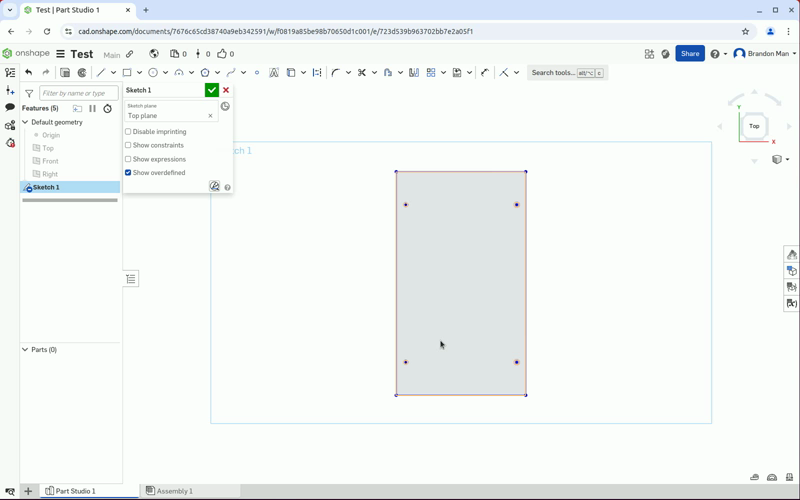
click(440, 340)
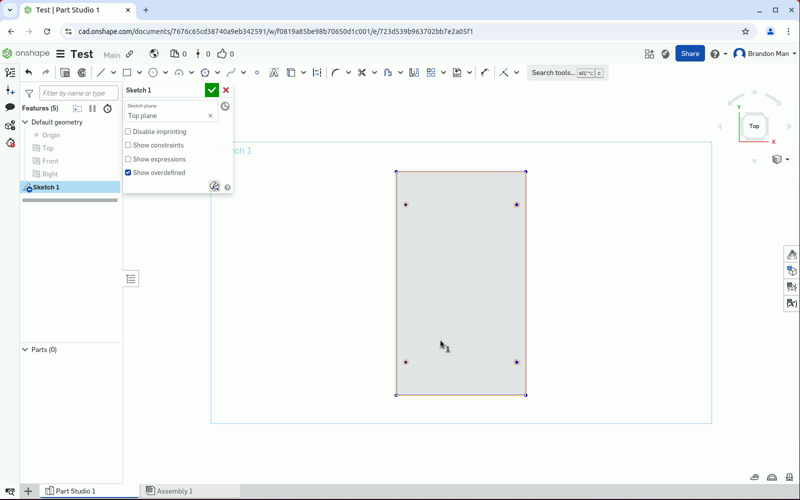
mouse_move(73, 352)
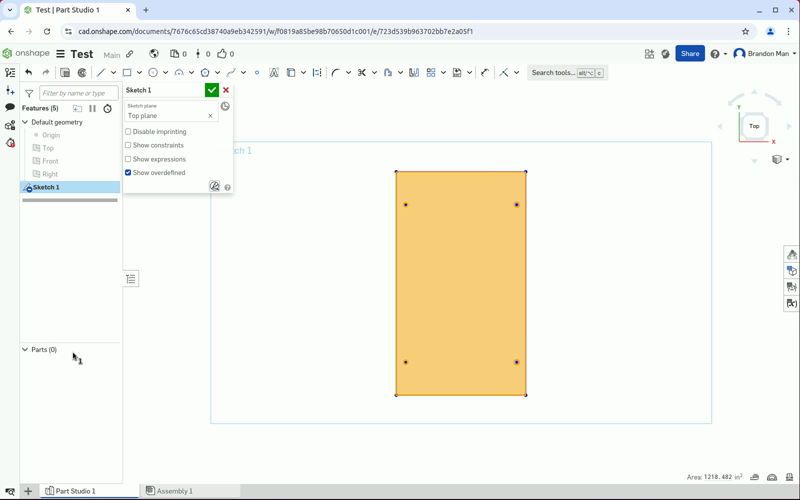
key(shift+y)
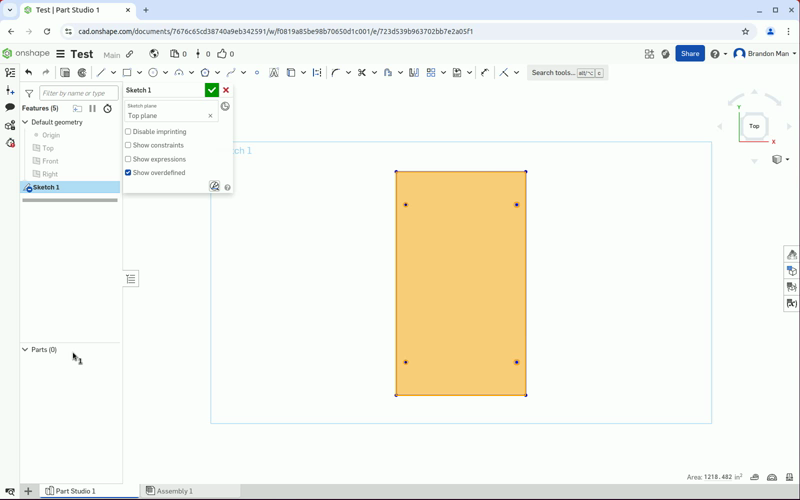
key(shift+e)
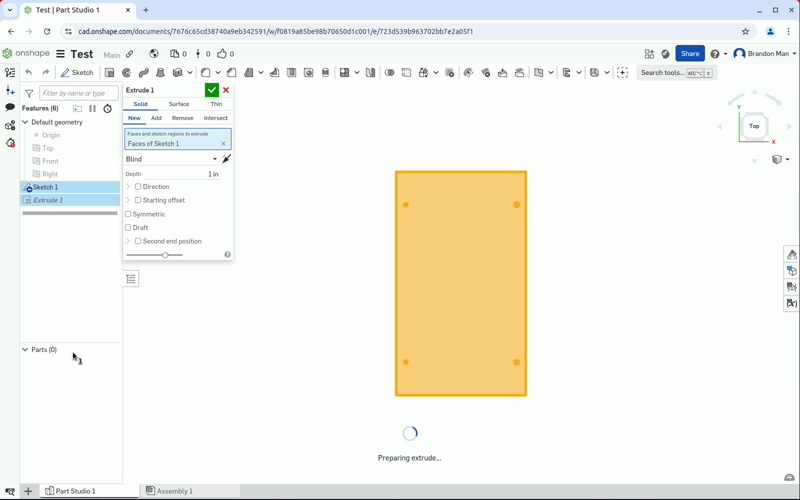
mouse_move(143, 106)
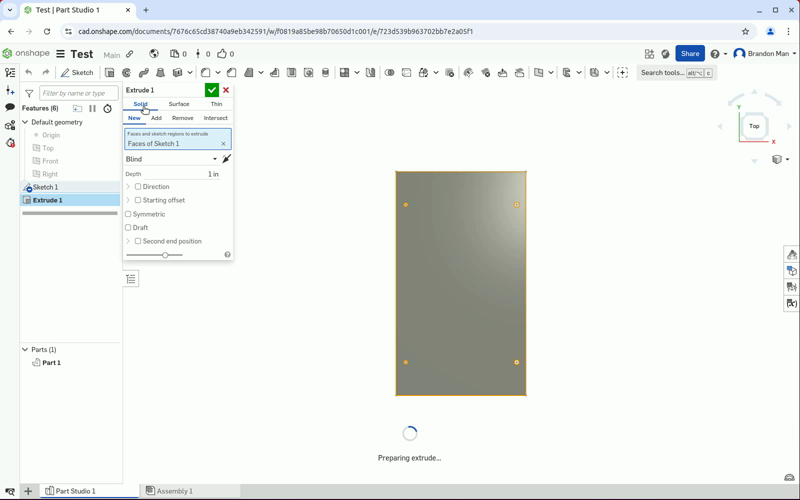
click(143, 106)
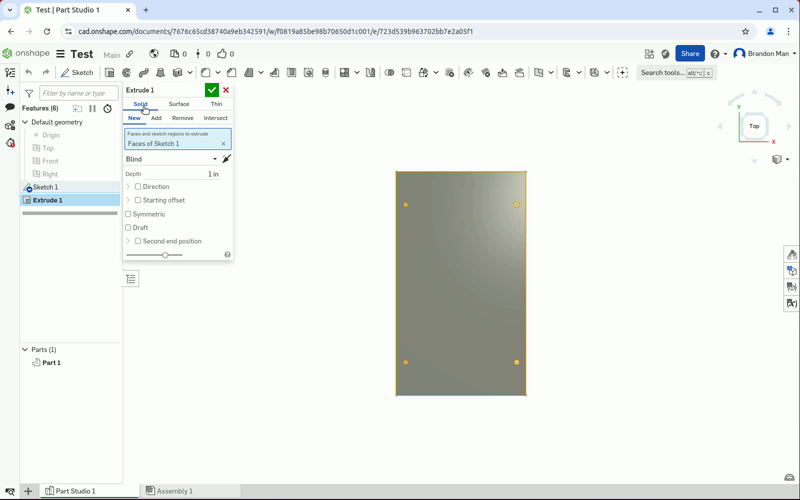
mouse_move(137, 120)
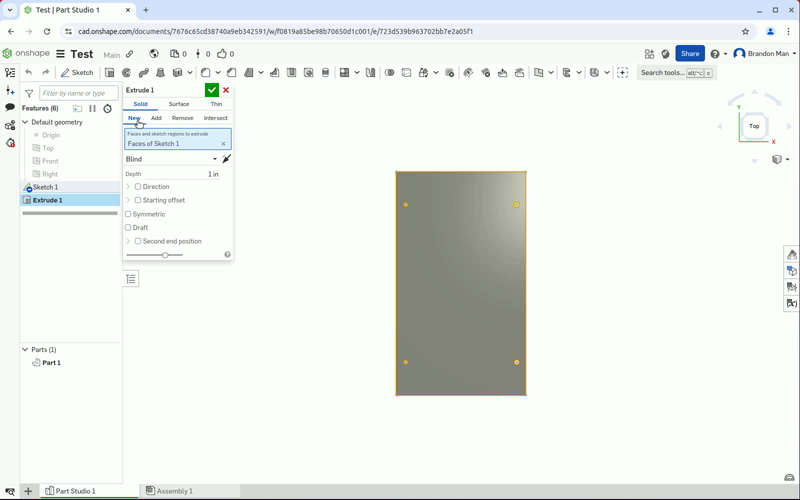
click(137, 120)
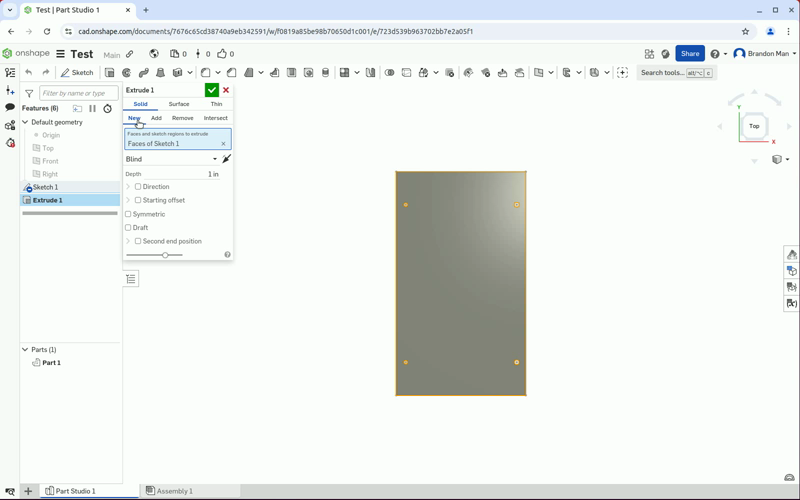
key(tab, 4)
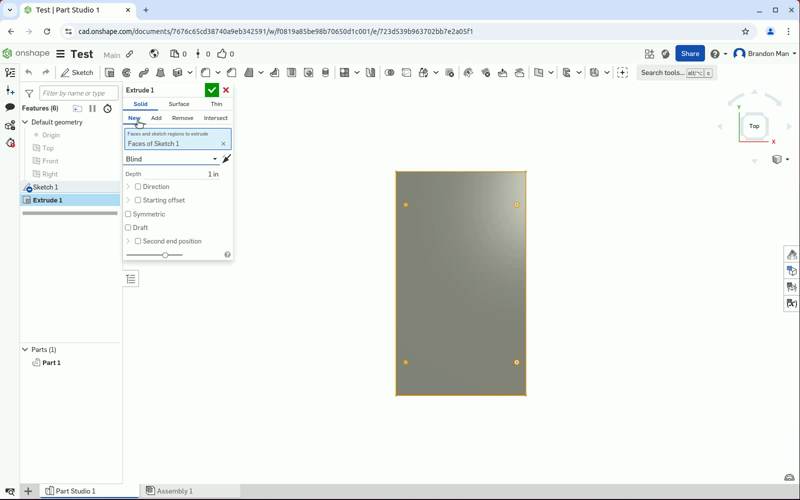
text(0.241)
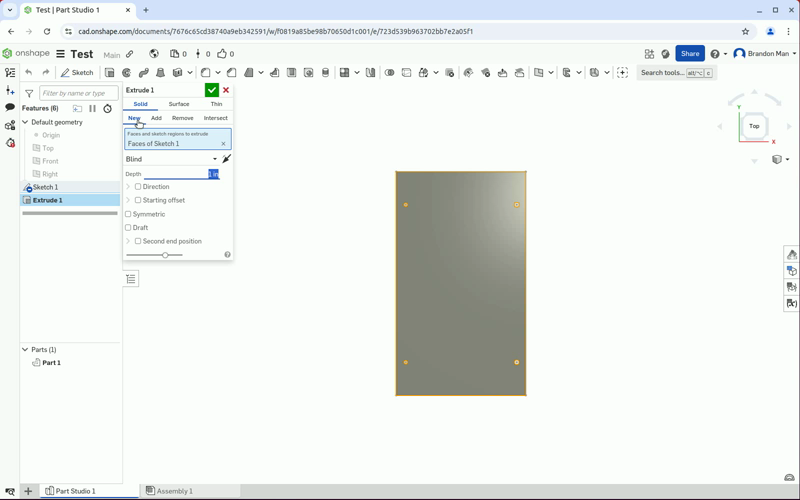
key(enter)
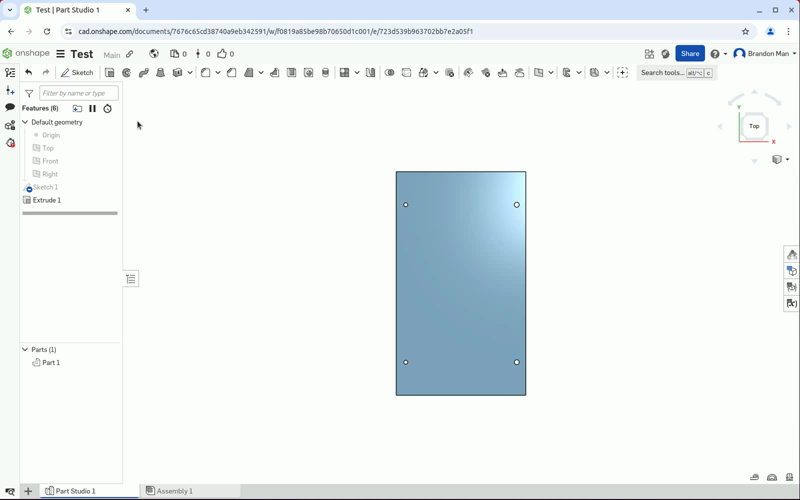
key(shift+h)
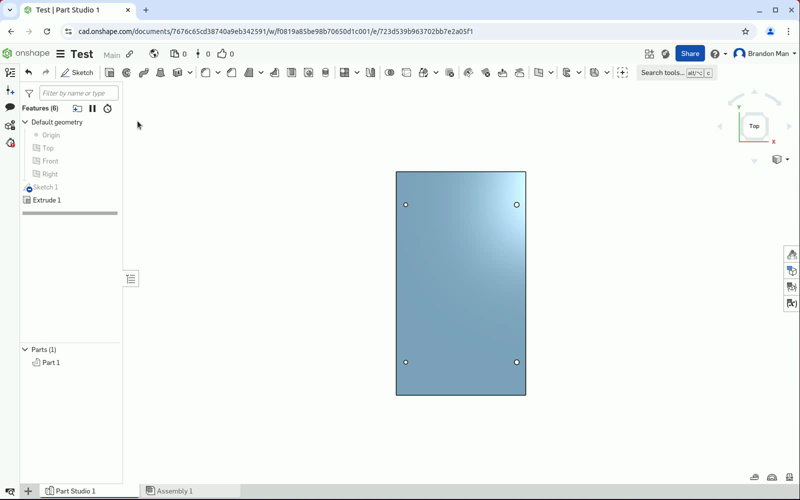
key(shift+h)
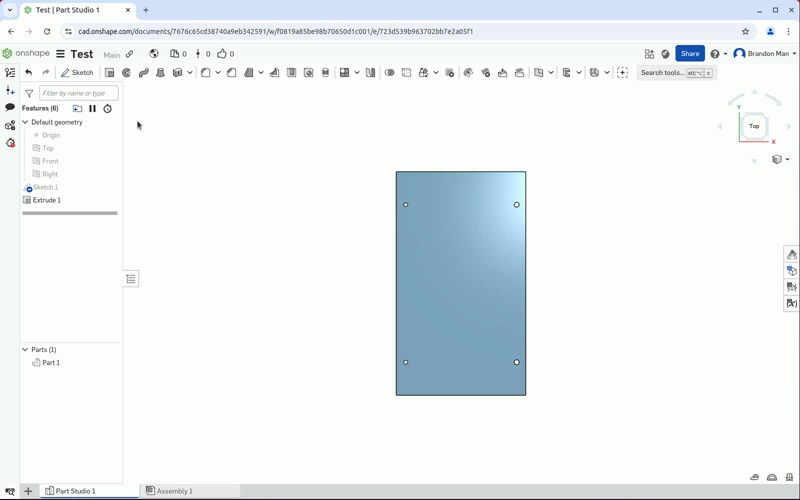
mouse_move(73, 189)
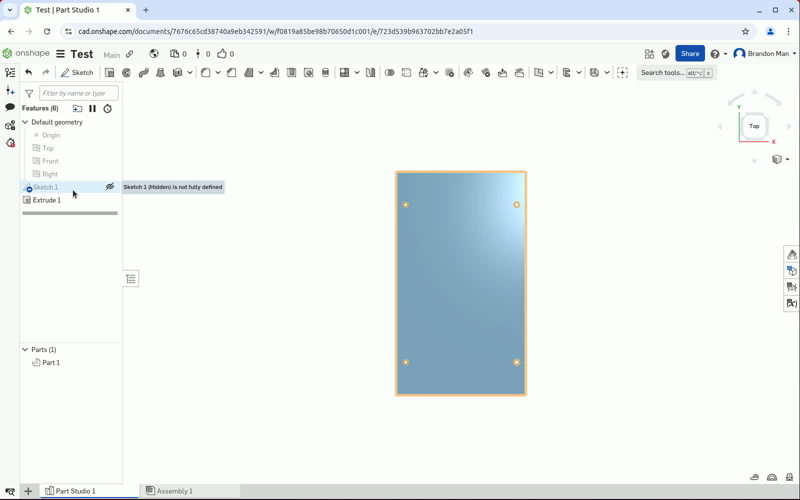
click(73, 189)
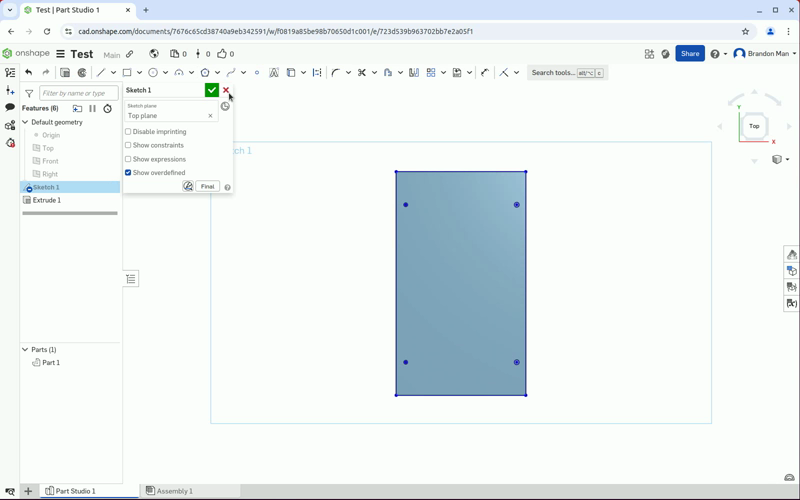
mouse_move(229, 92)
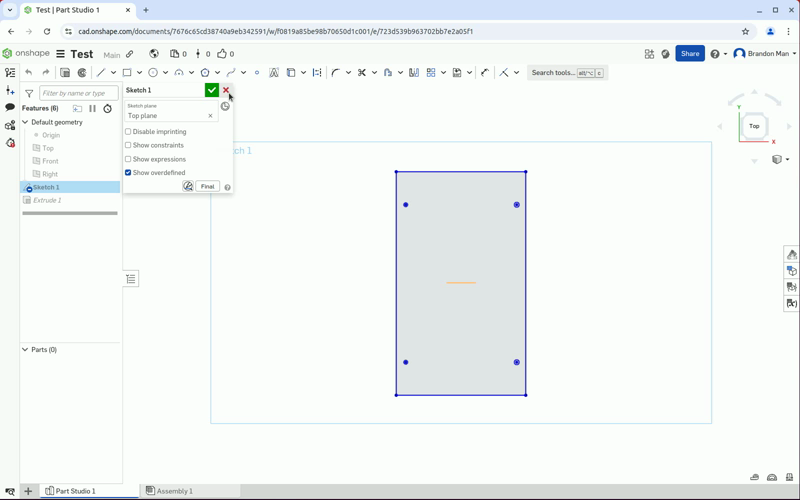
click(229, 92)
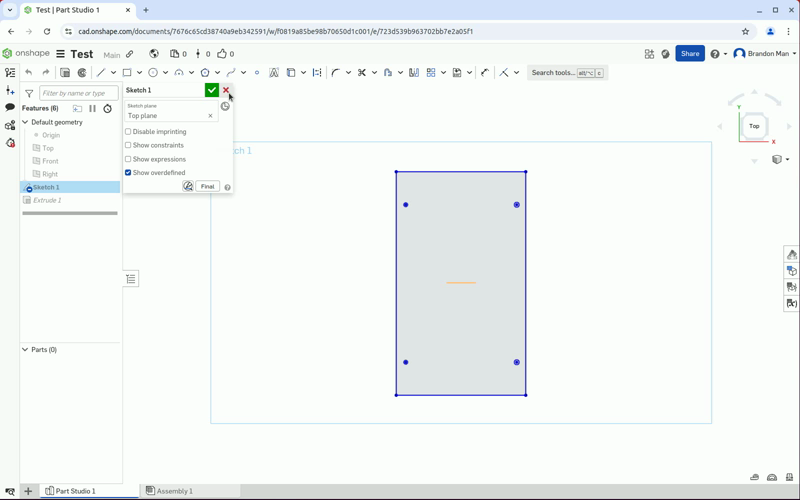
key(shift+s)
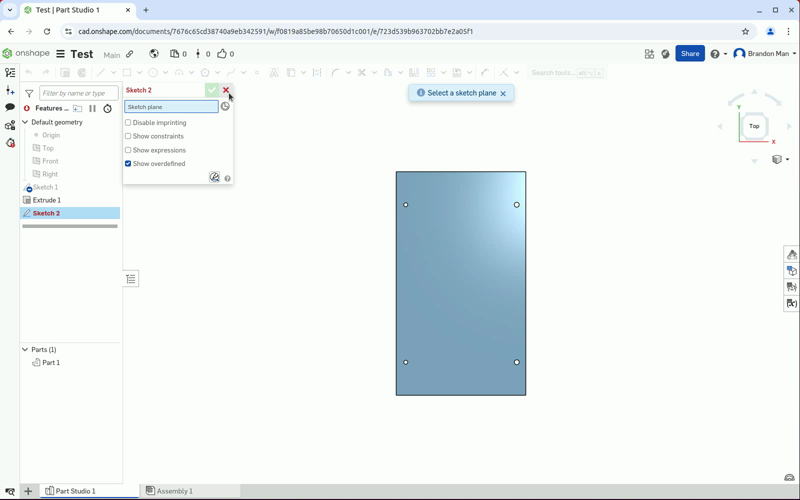
mouse_move(73, 150)
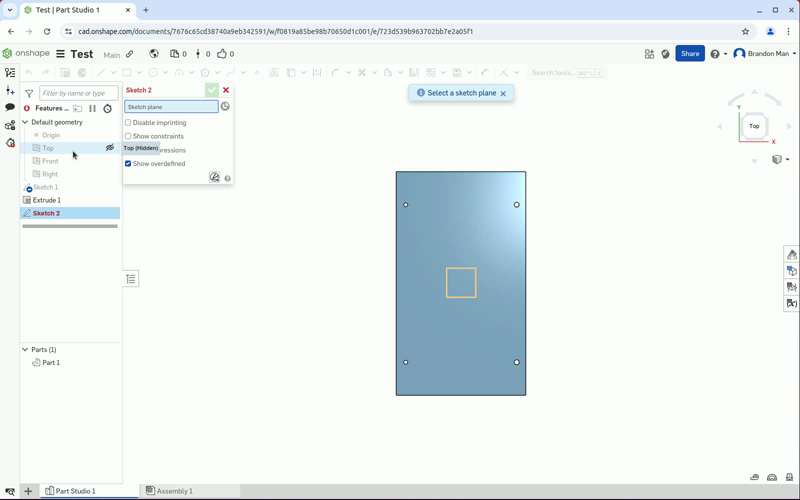
click(73, 150)
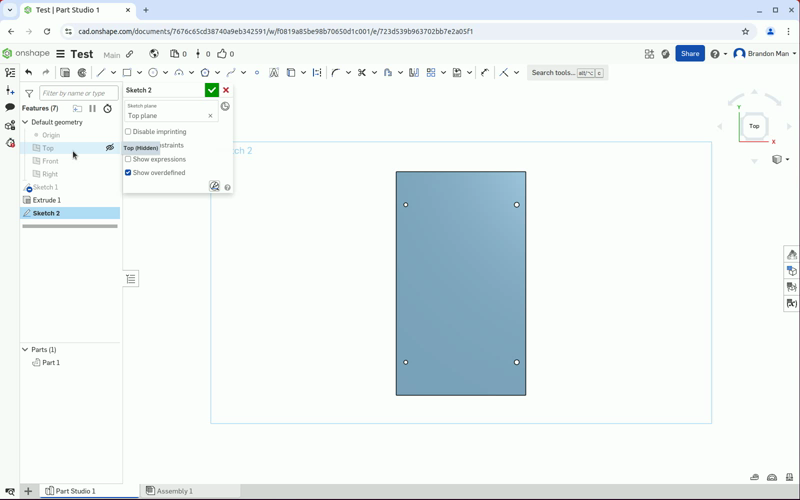
mouse_move(73, 352)
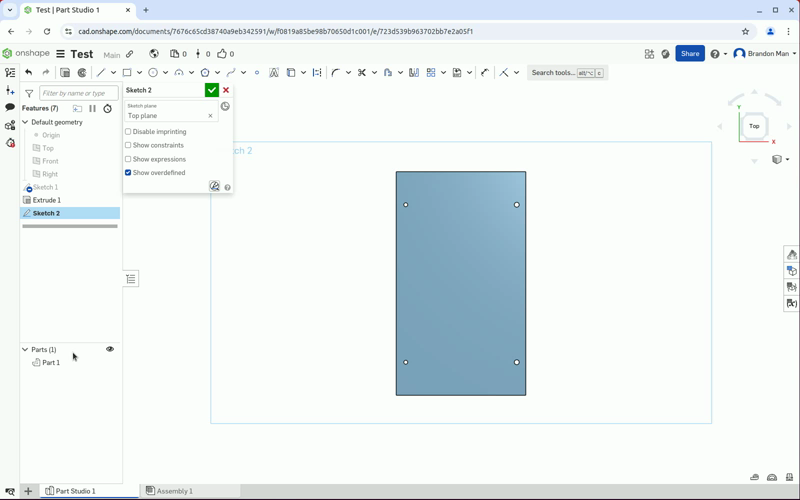
key(y)
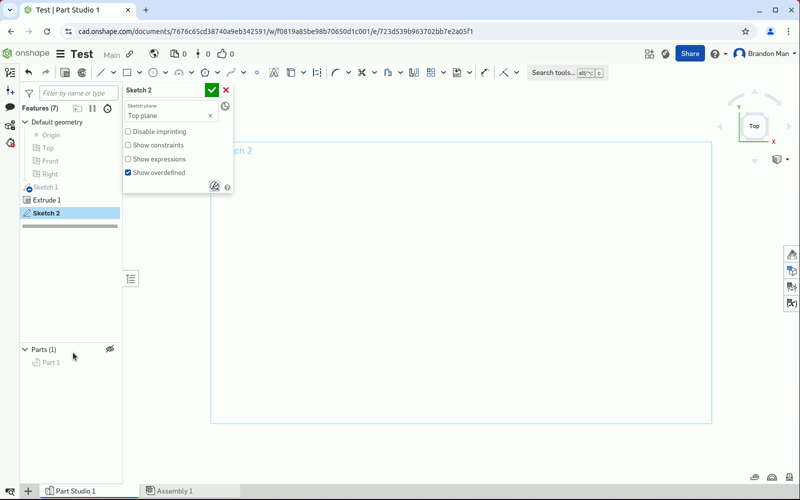
key(l)
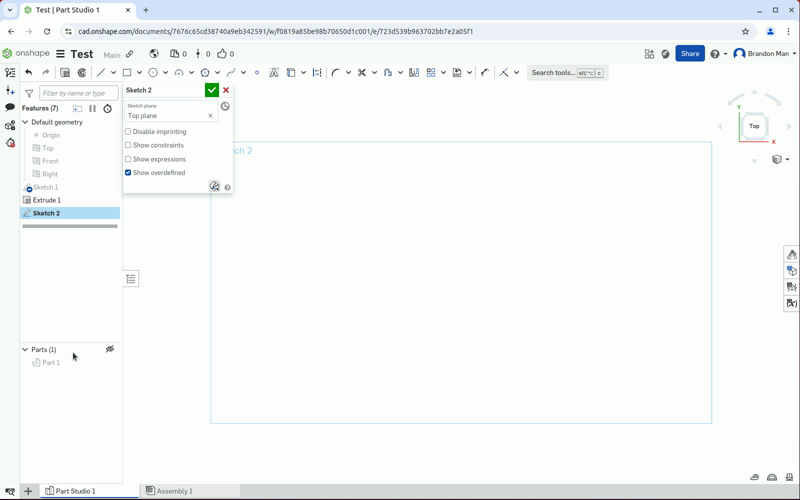
key_down(shift)
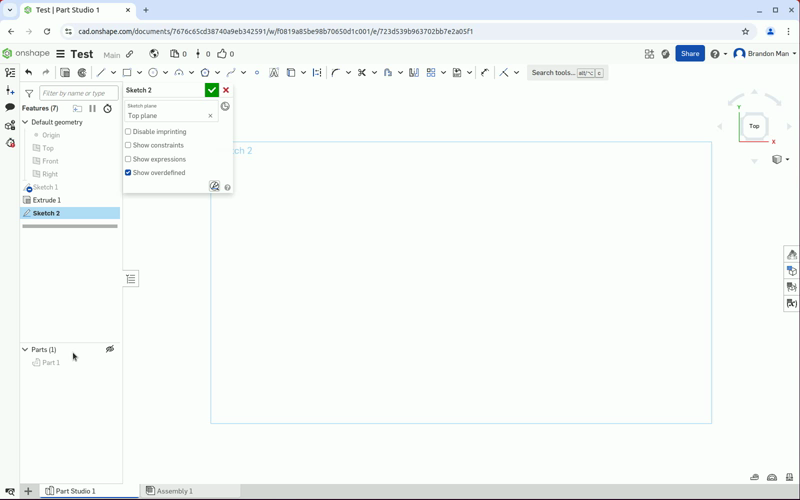
mouse_move(396, 395)
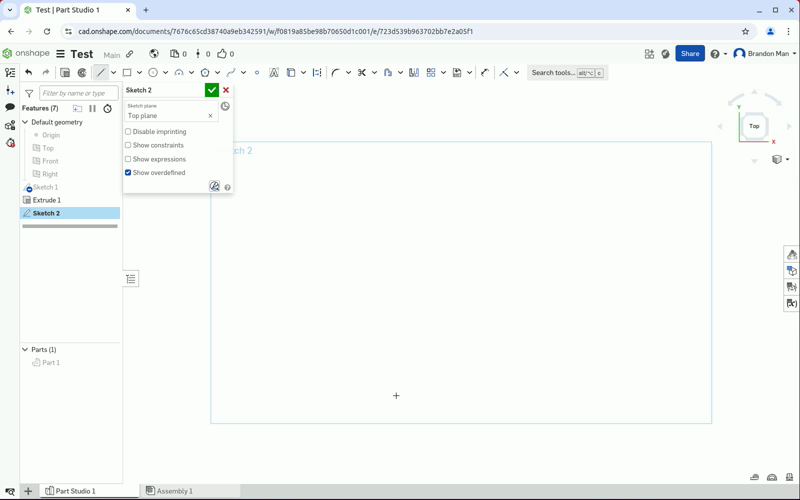
click(396, 395)
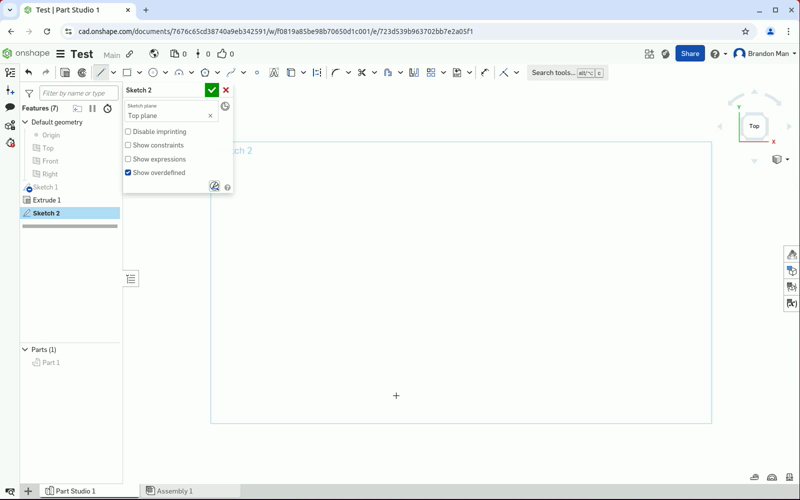
key_up(shift)
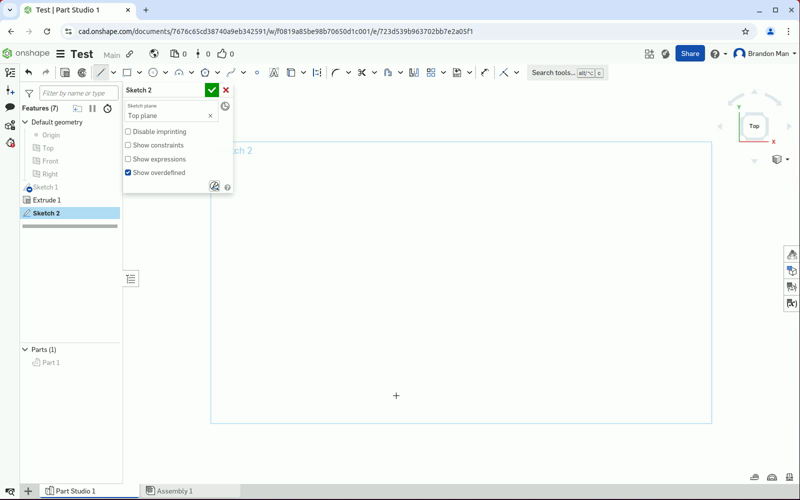
key_down(shift)
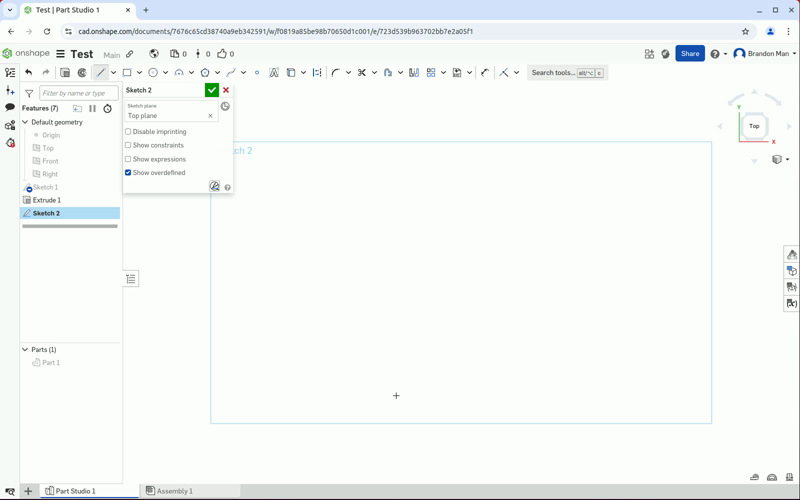
mouse_move(525, 395)
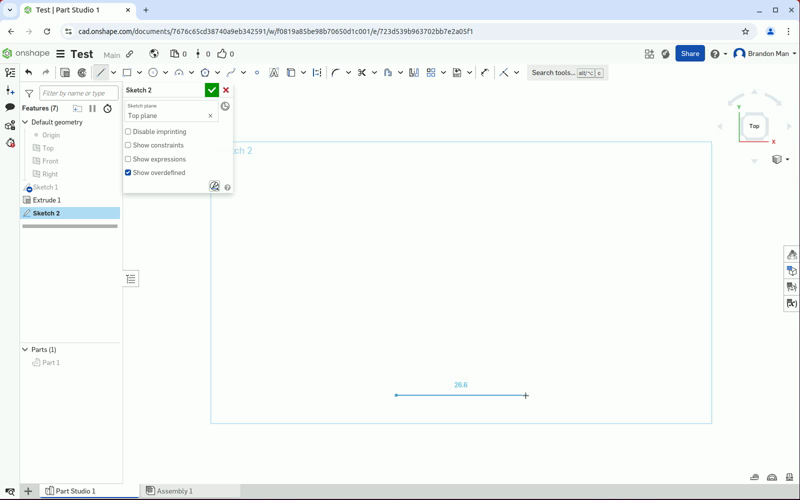
click(525, 395)
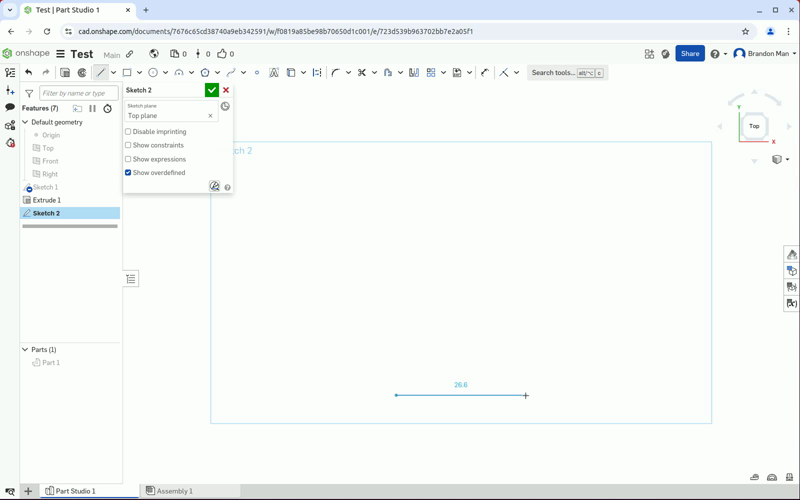
key_up(shift)
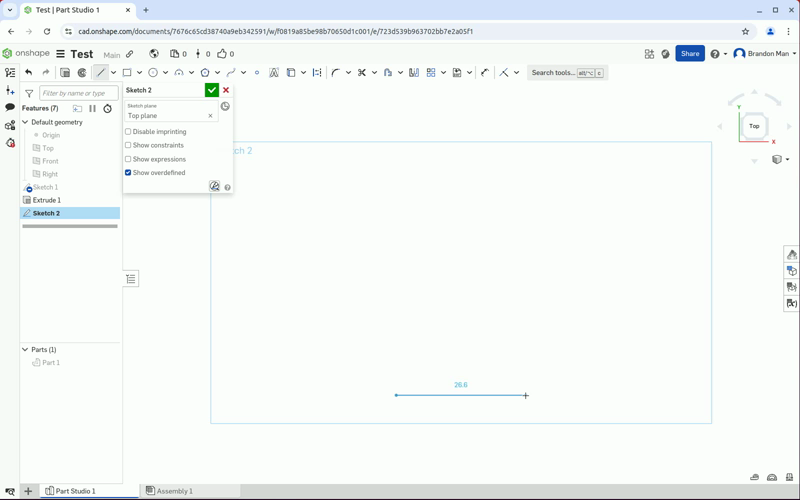
key_down(shift)
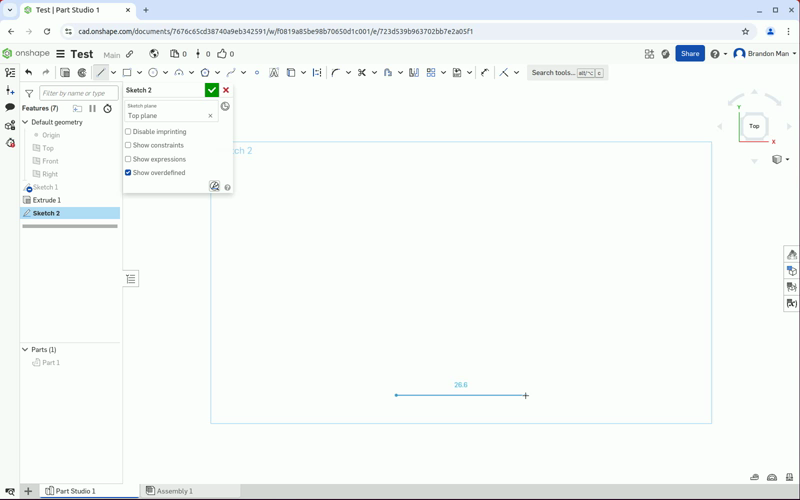
mouse_move(525, 171)
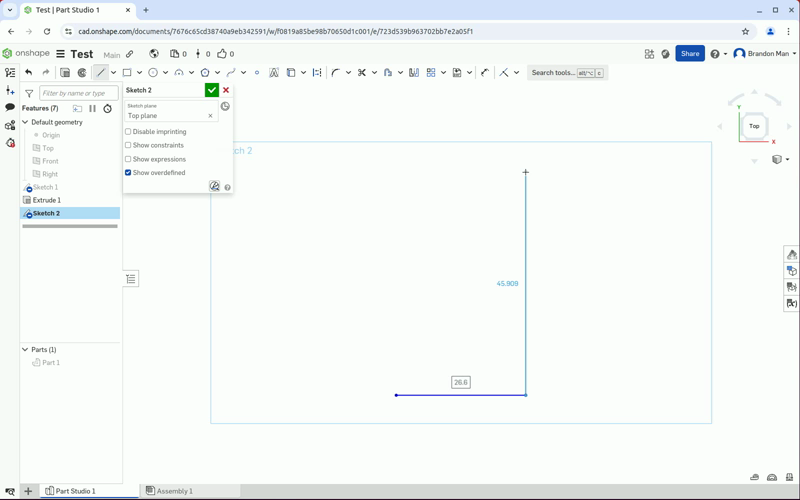
click(525, 171)
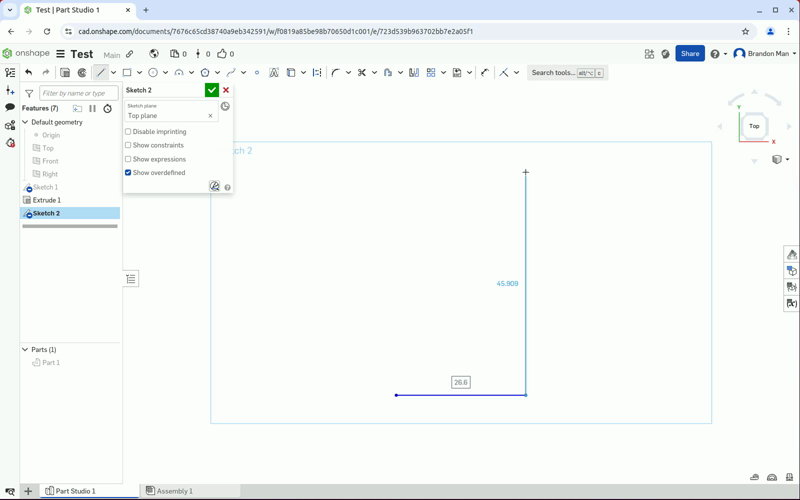
key_up(shift)
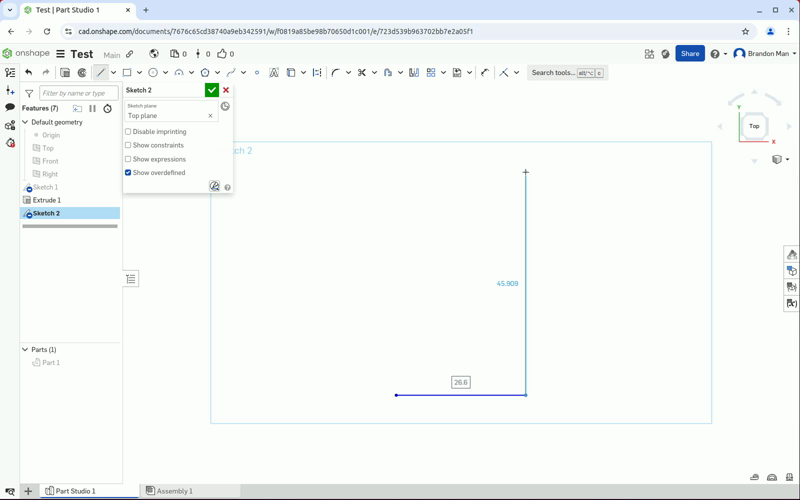
key_down(shift)
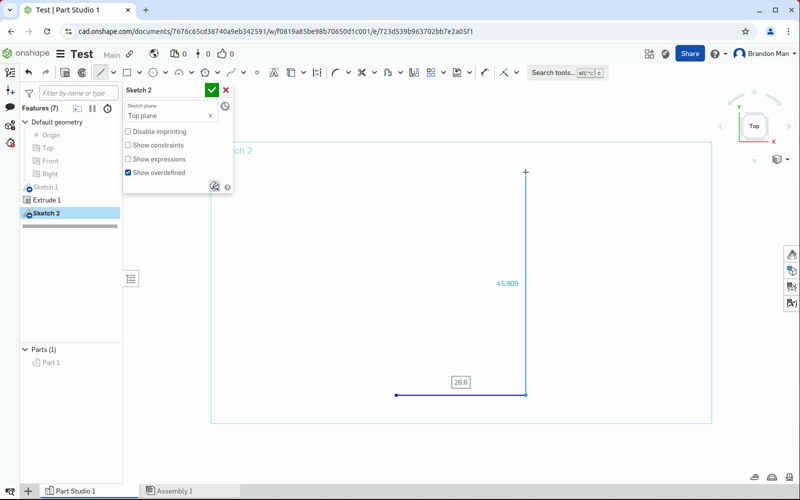
mouse_move(396, 171)
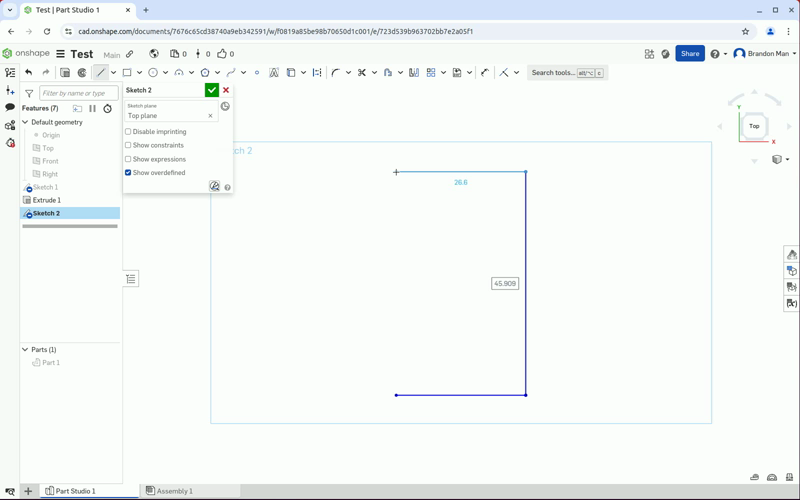
click(396, 171)
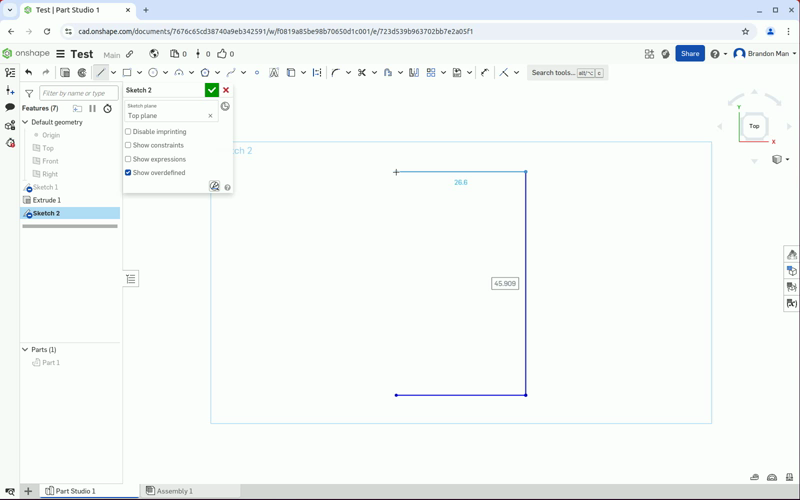
key_up(shift)
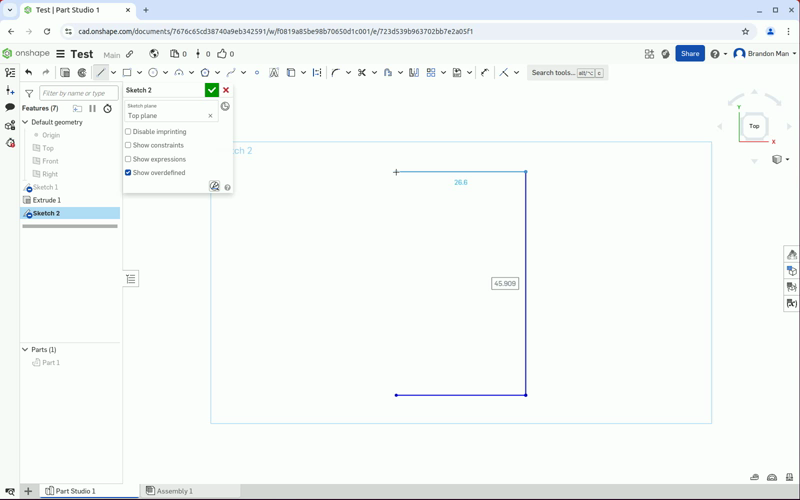
key_down(shift)
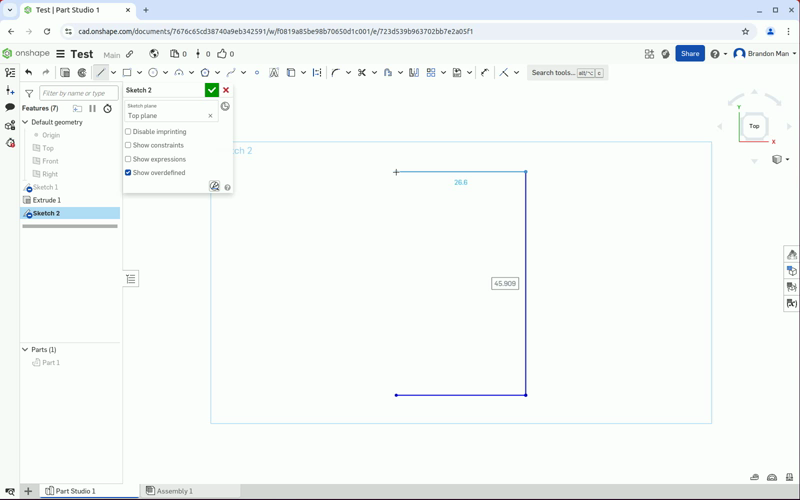
mouse_move(396, 395)
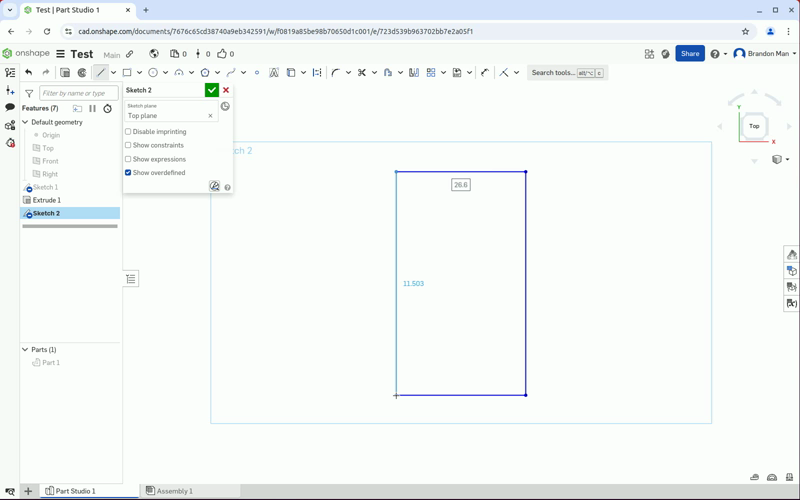
key_up(shift)
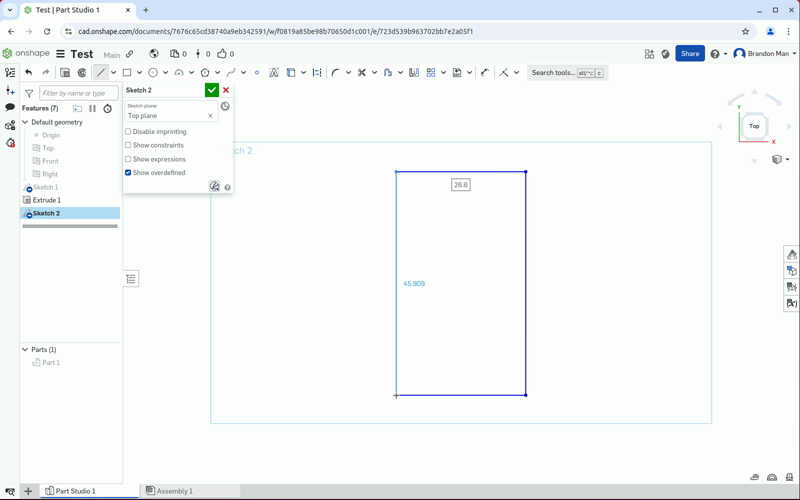
click(396, 395)
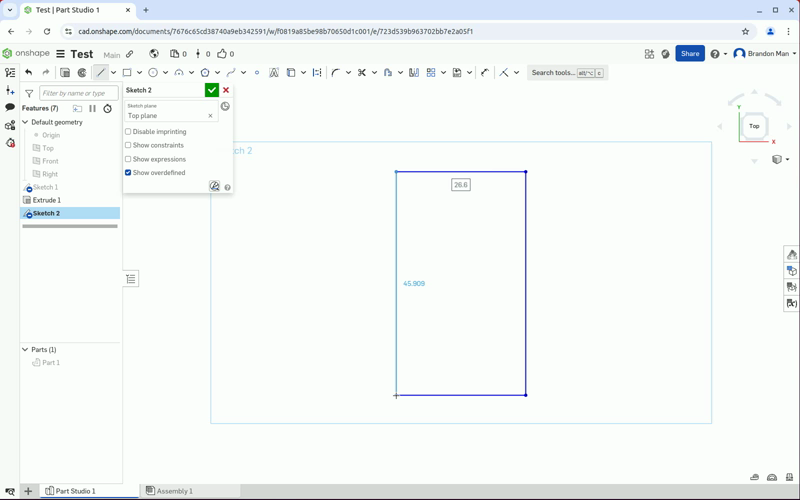
key(esc)
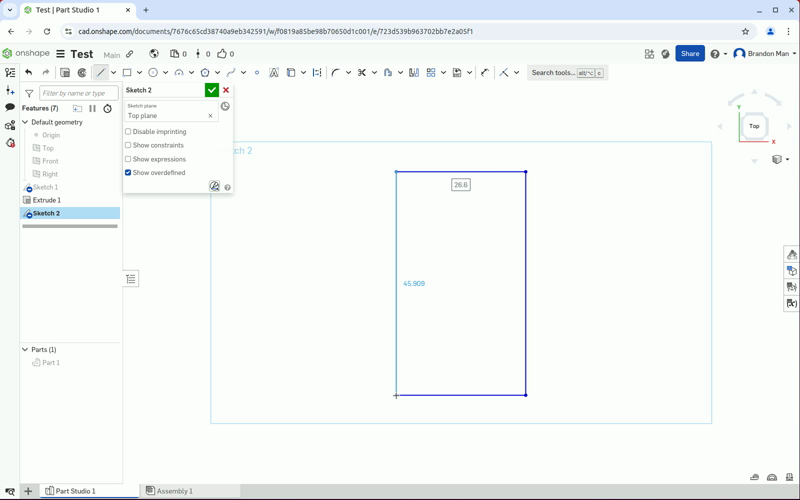
key(c)
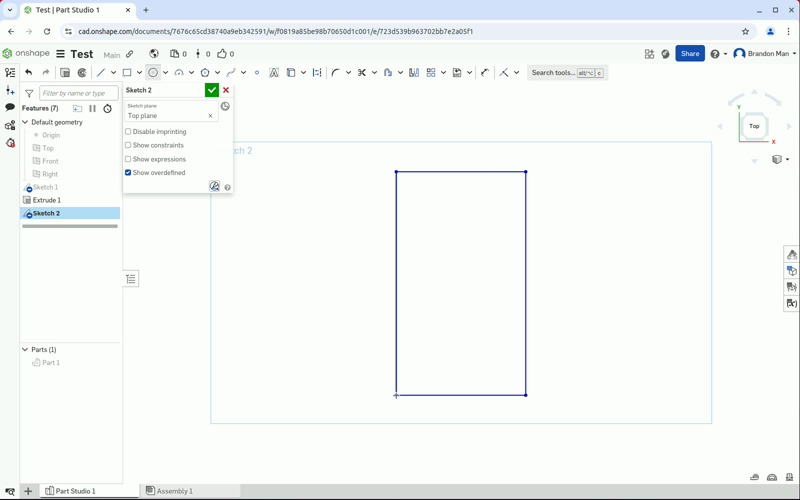
key_down(shift)
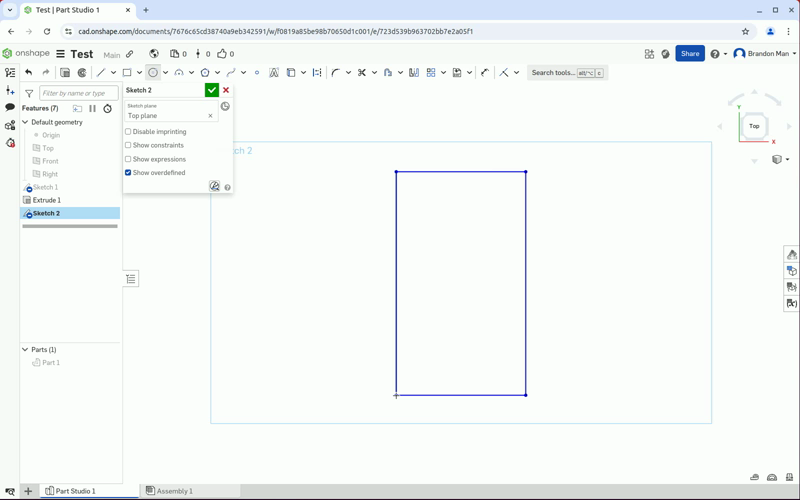
mouse_move(405, 362)
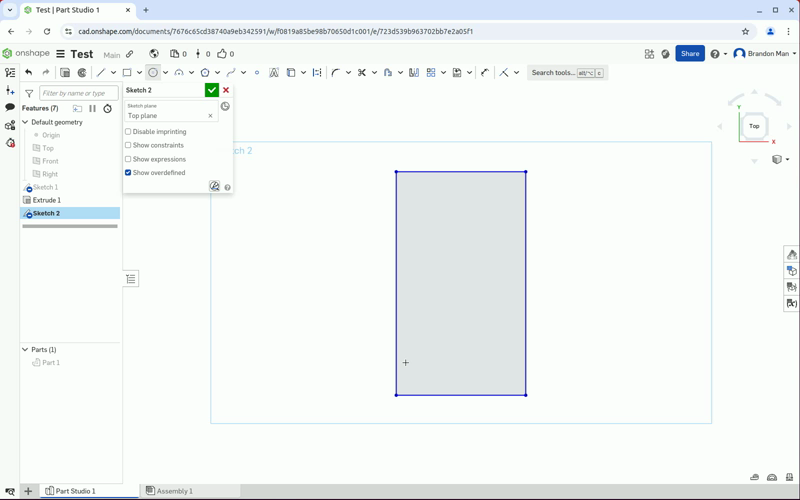
click(405, 362)
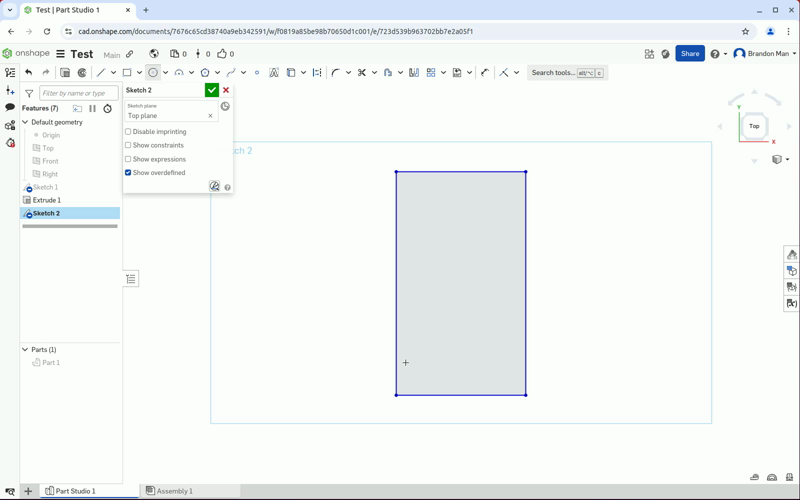
key_up(shift)
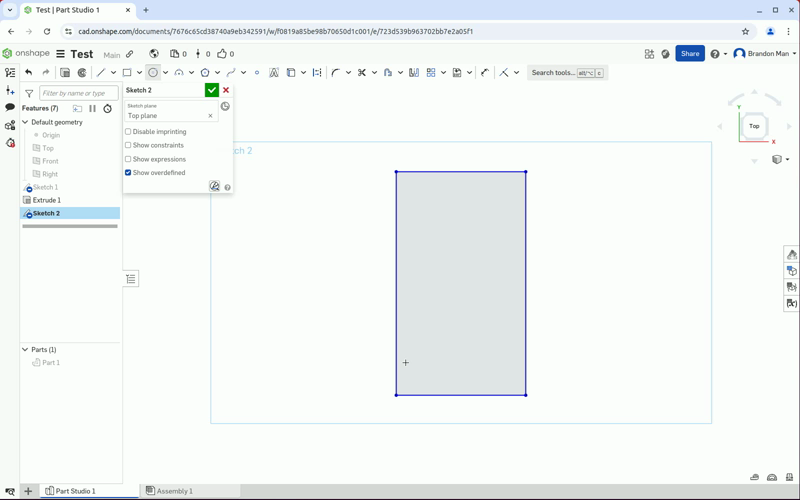
mouse_move(407, 362)
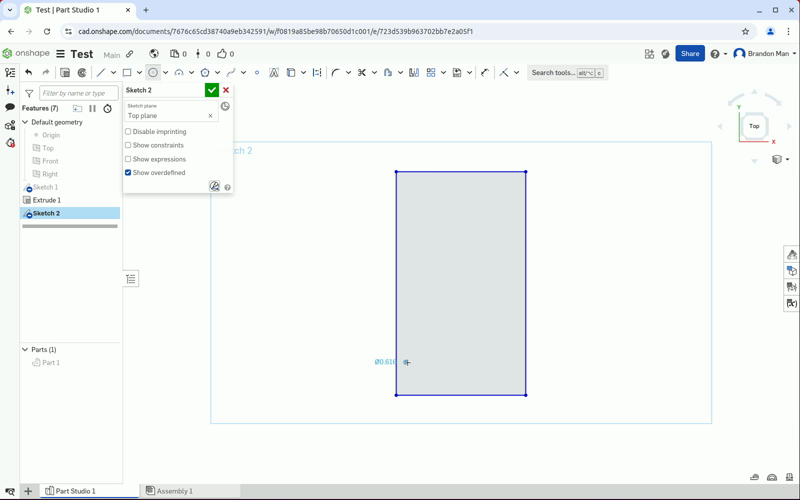
scroll(6)
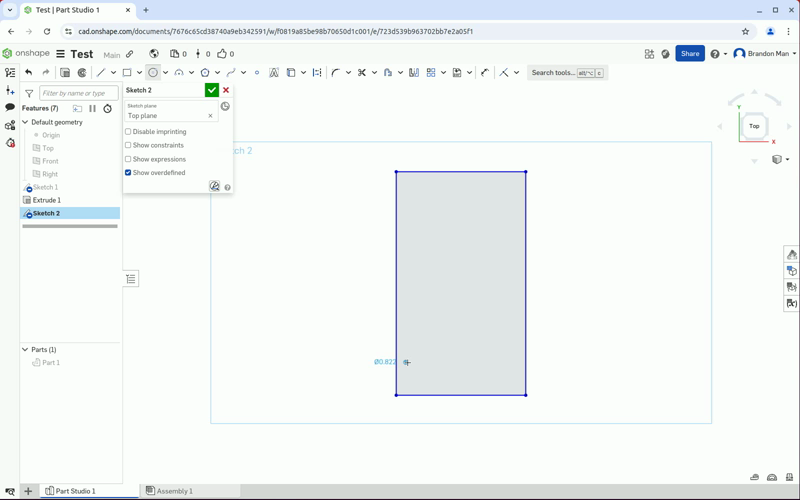
scroll(6)
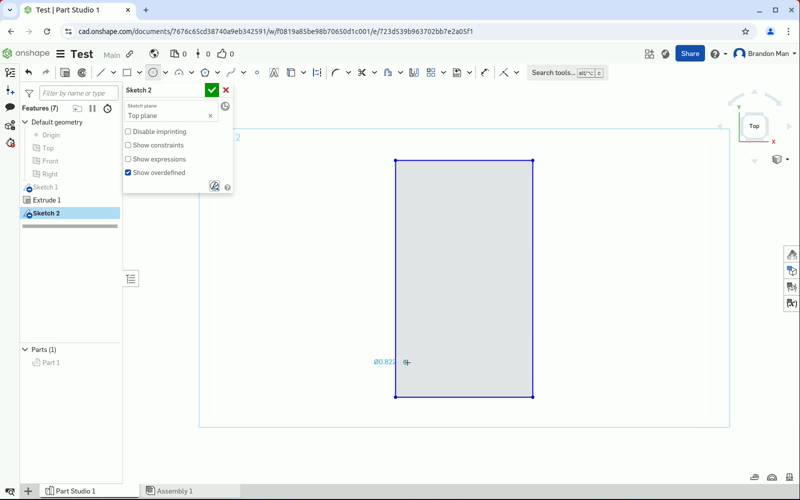
scroll(6)
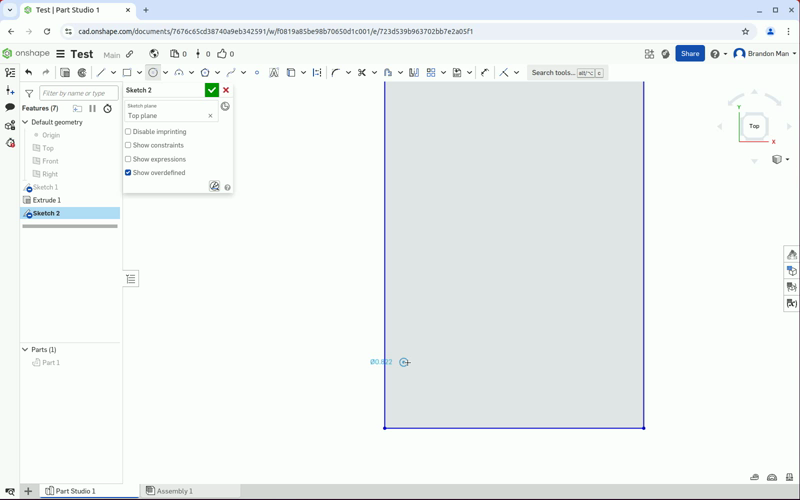
scroll(6)
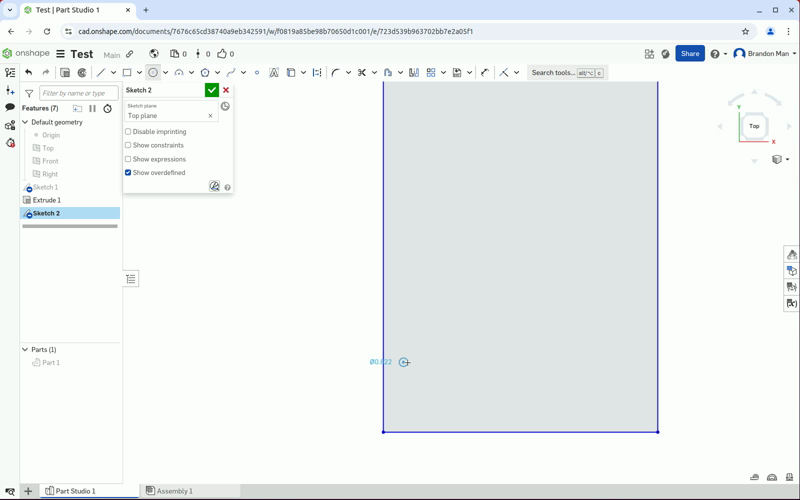
scroll(6)
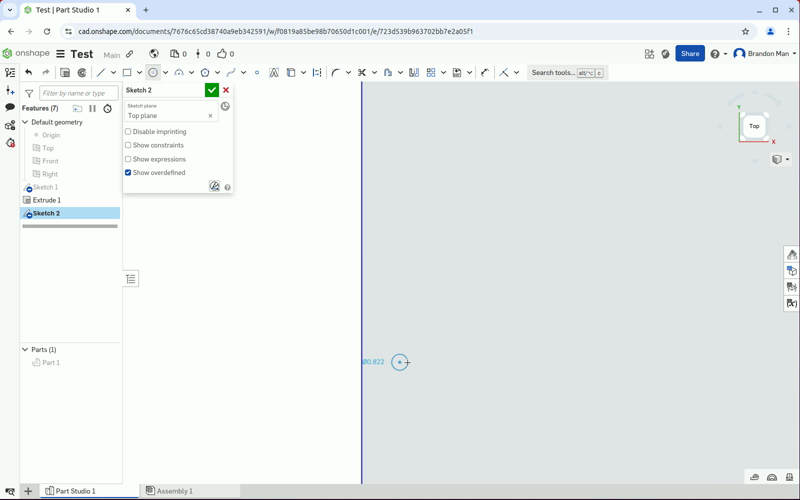
scroll(6)
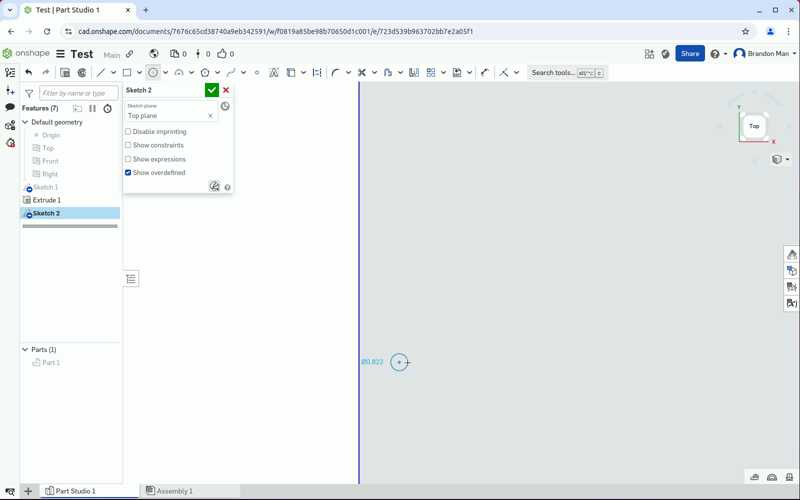
scroll(6)
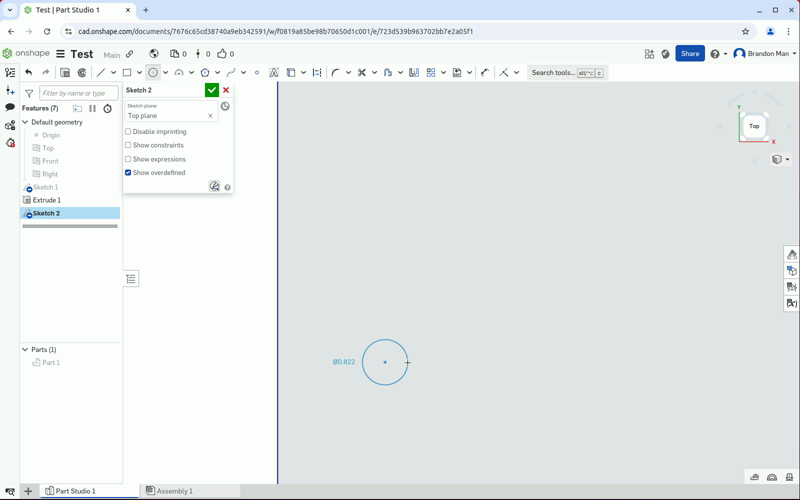
click(407, 362)
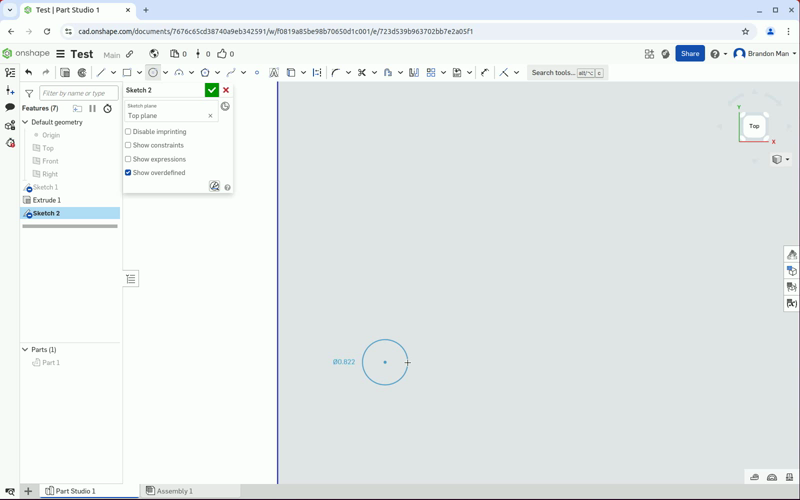
scroll(-6)
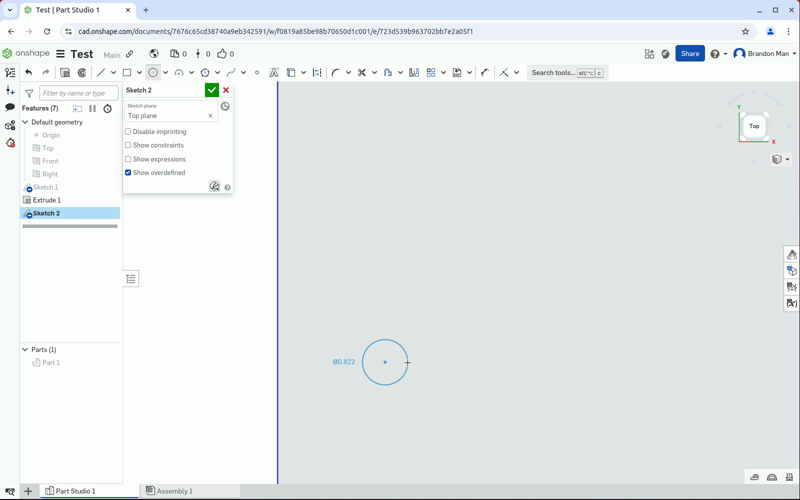
scroll(-6)
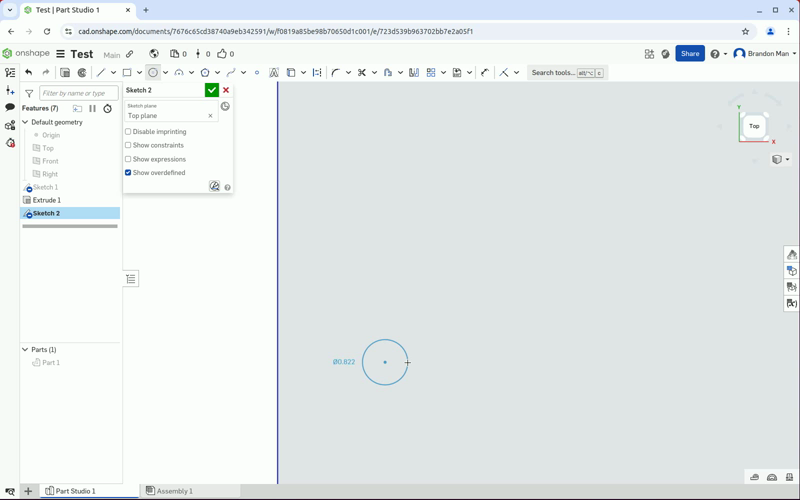
scroll(-6)
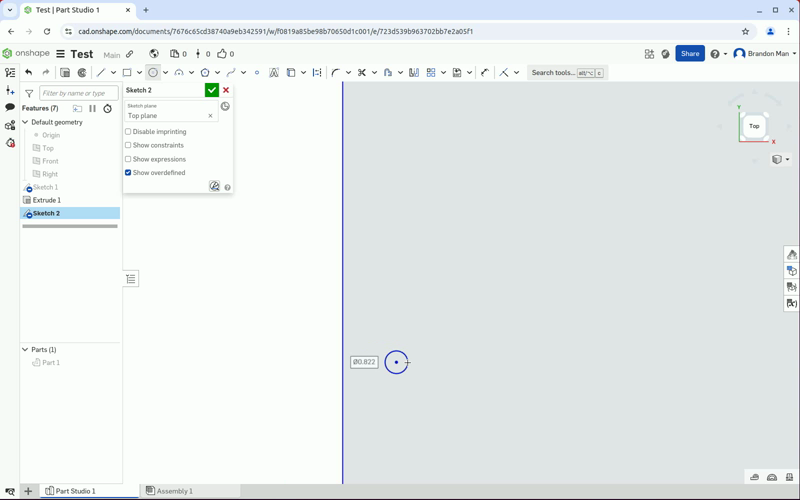
scroll(-6)
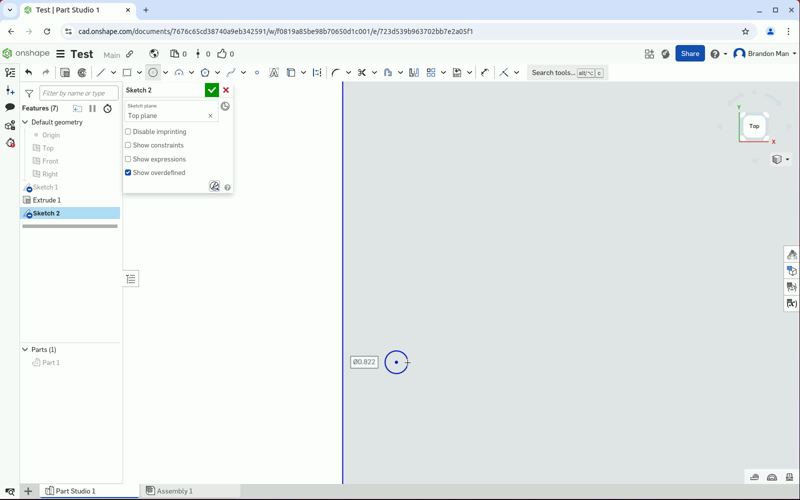
scroll(-6)
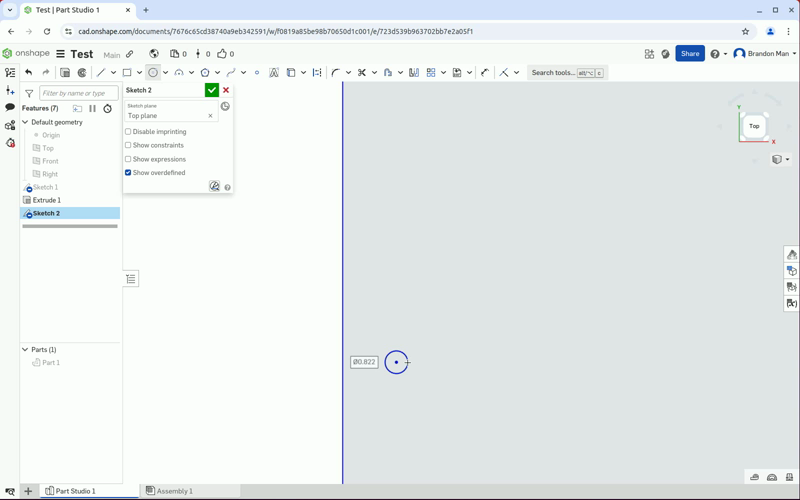
scroll(-6)
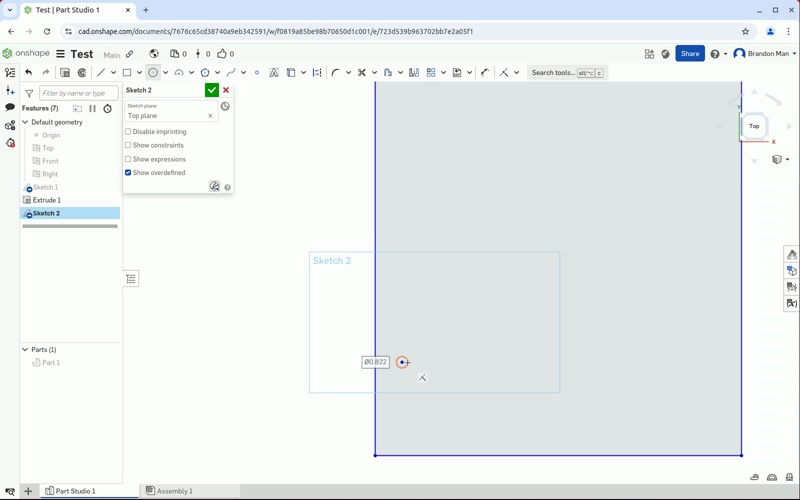
scroll(-6)
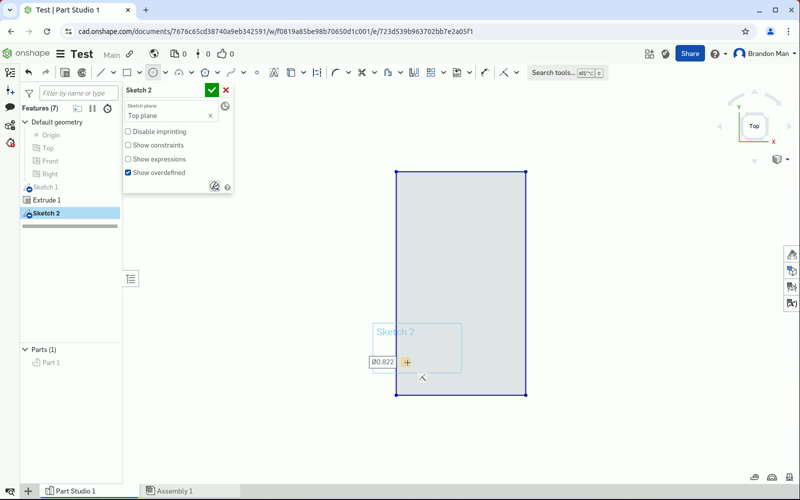
key(esc)
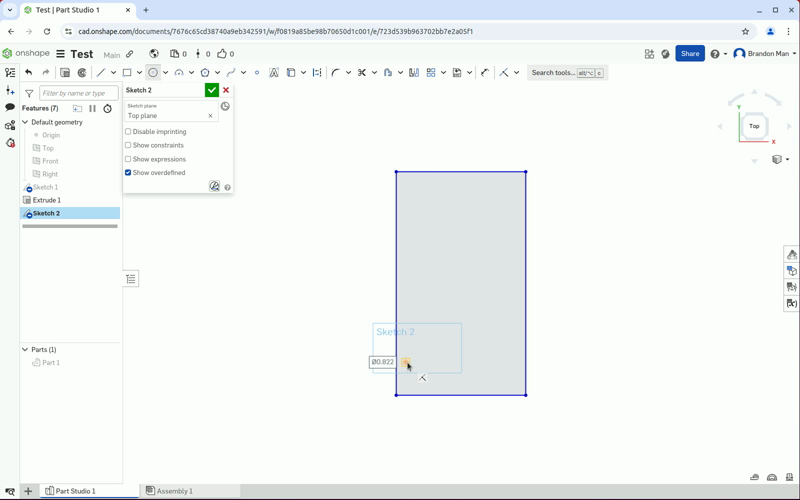
key(c)
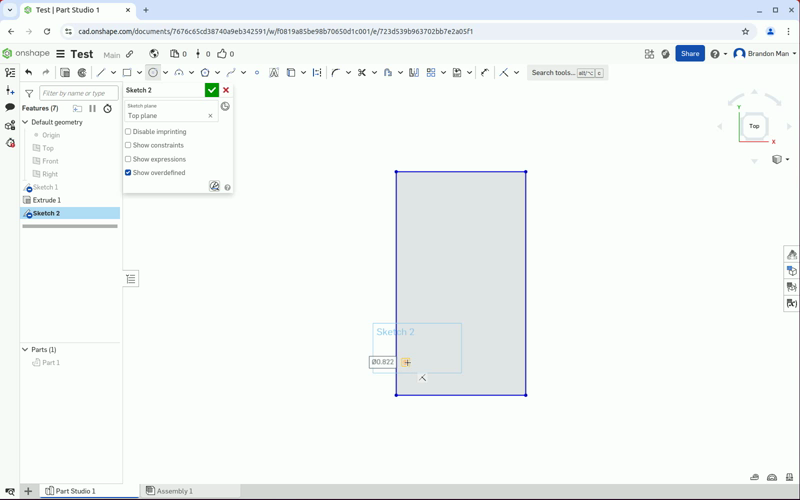
key_down(shift)
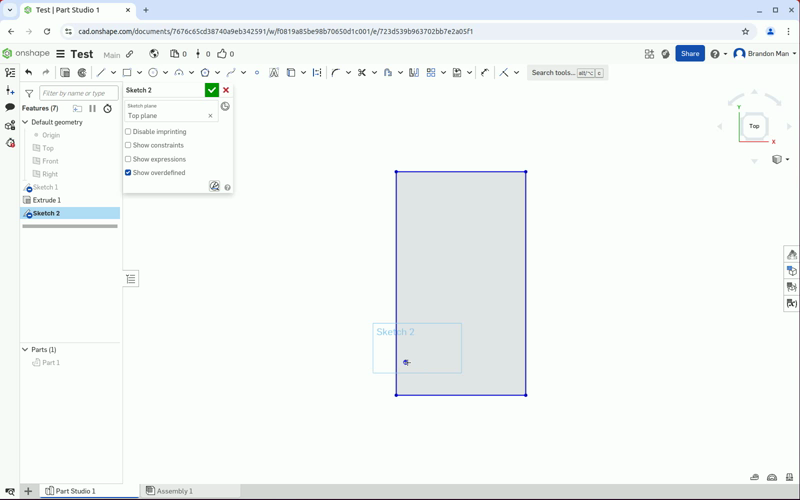
mouse_move(405, 204)
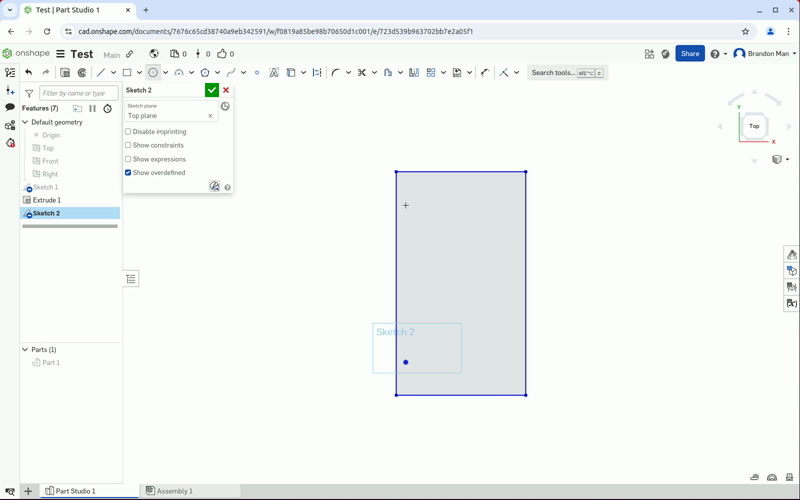
click(405, 204)
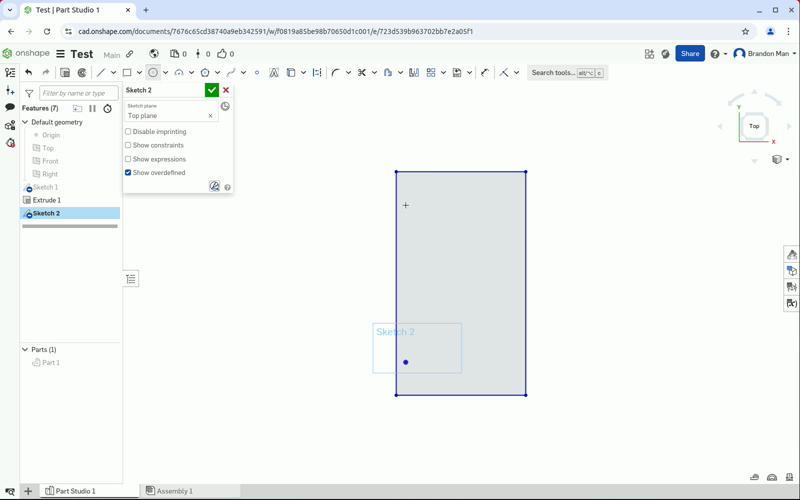
key_up(shift)
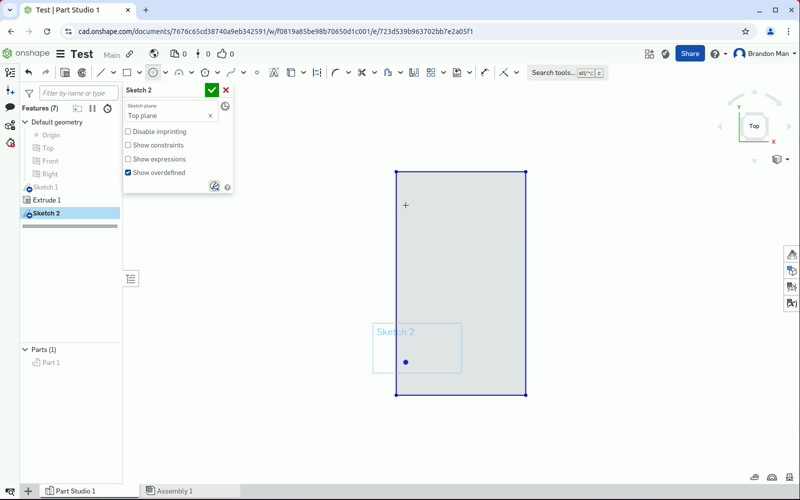
mouse_move(407, 204)
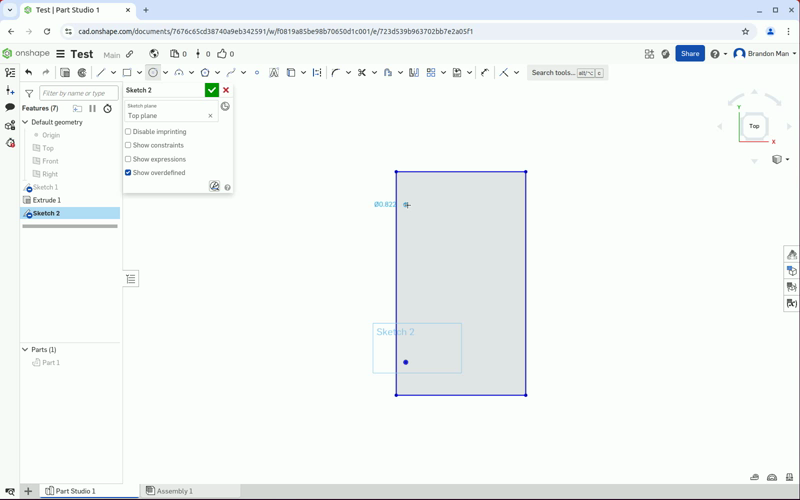
scroll(6)
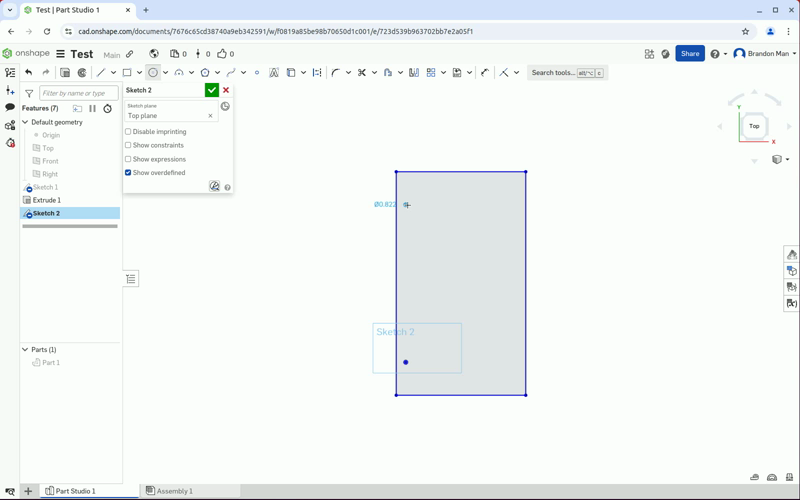
scroll(6)
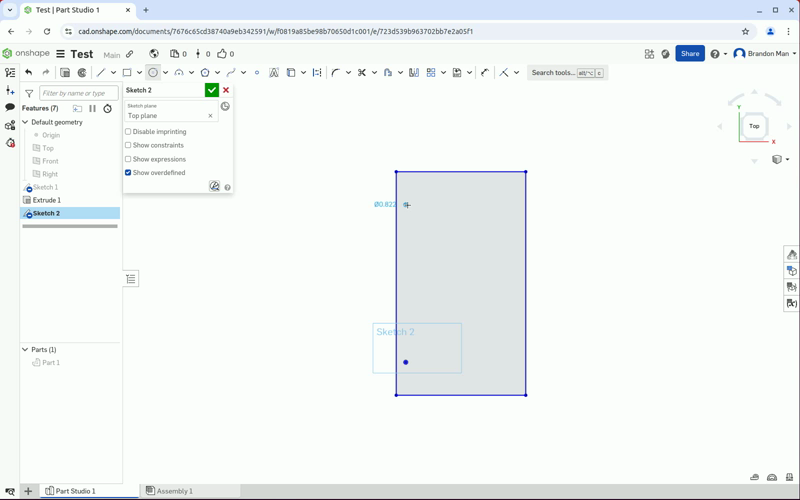
scroll(6)
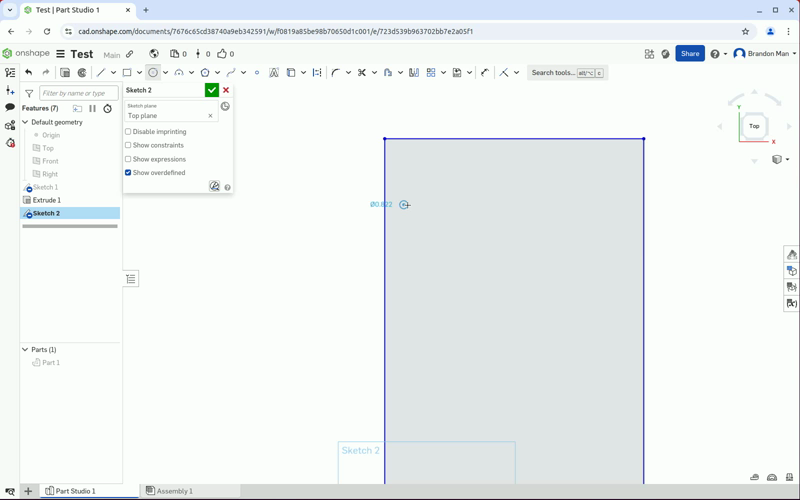
scroll(6)
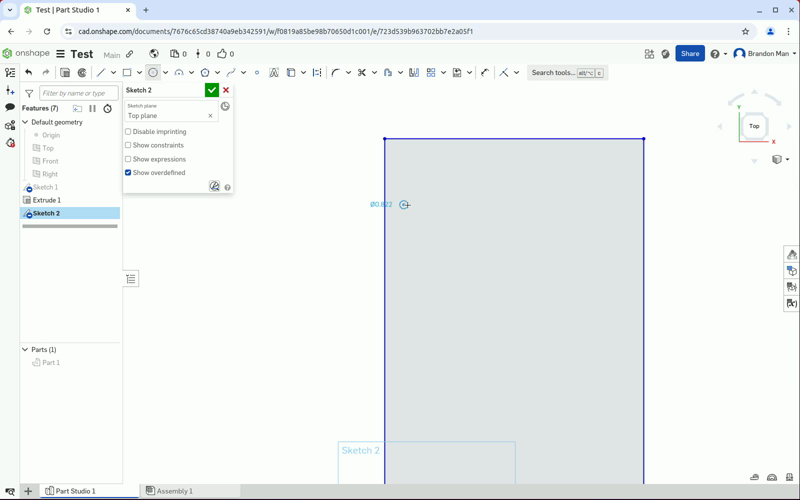
scroll(6)
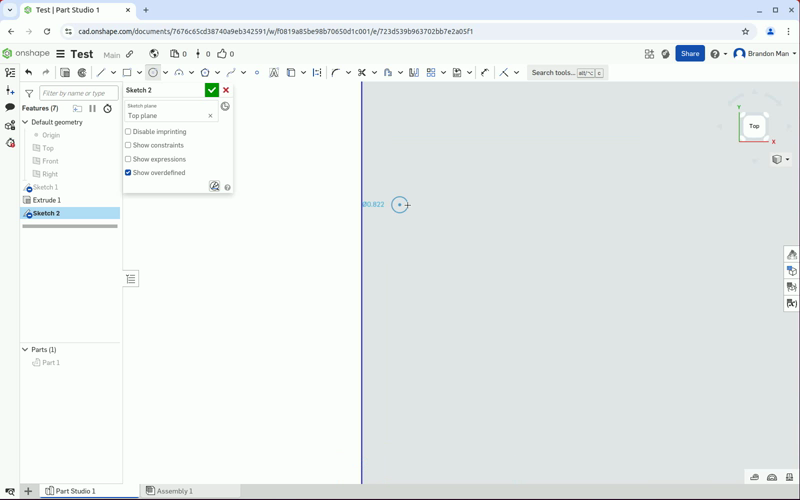
scroll(6)
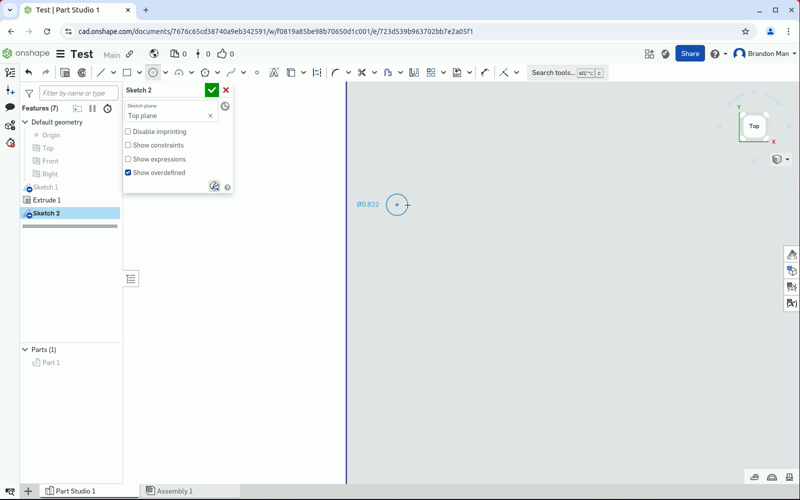
scroll(6)
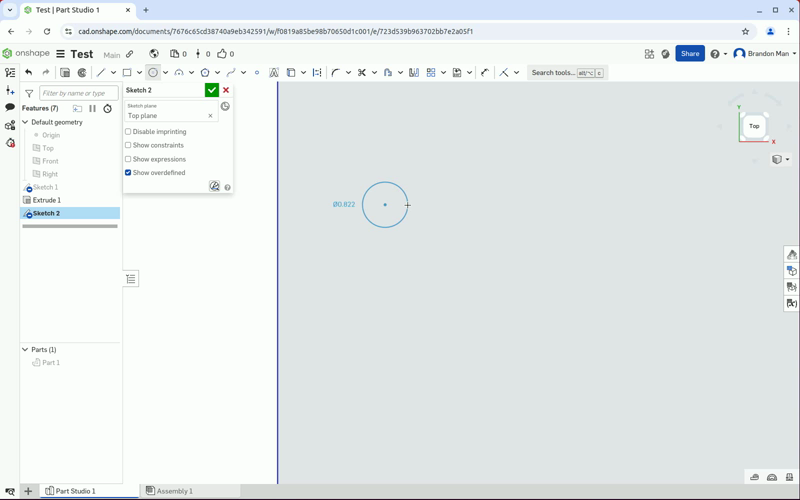
click(407, 204)
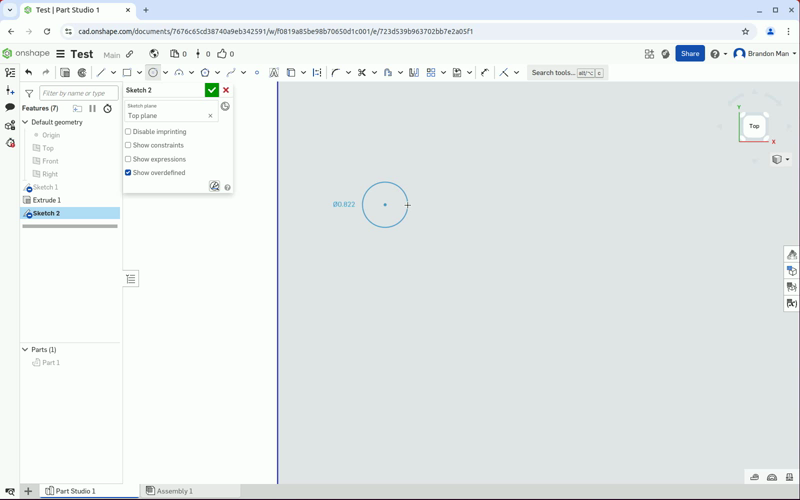
scroll(-6)
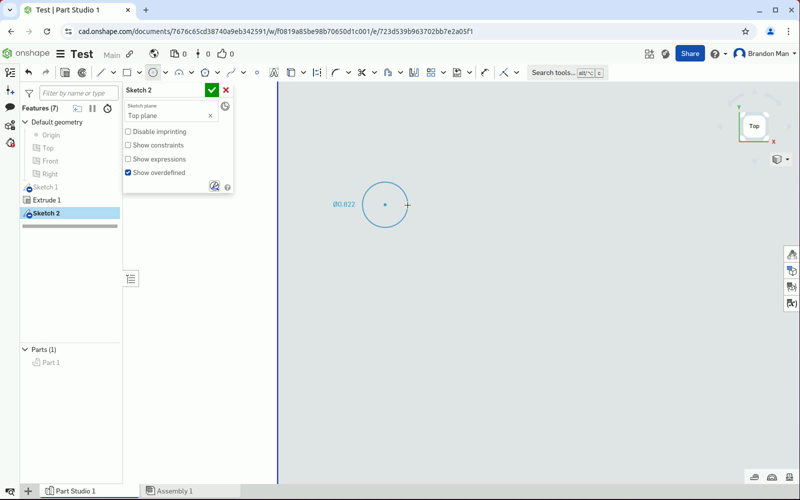
scroll(-6)
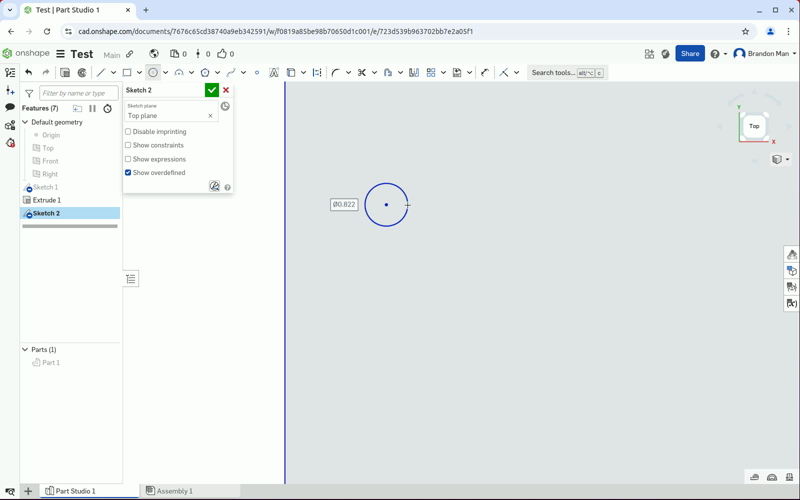
scroll(-6)
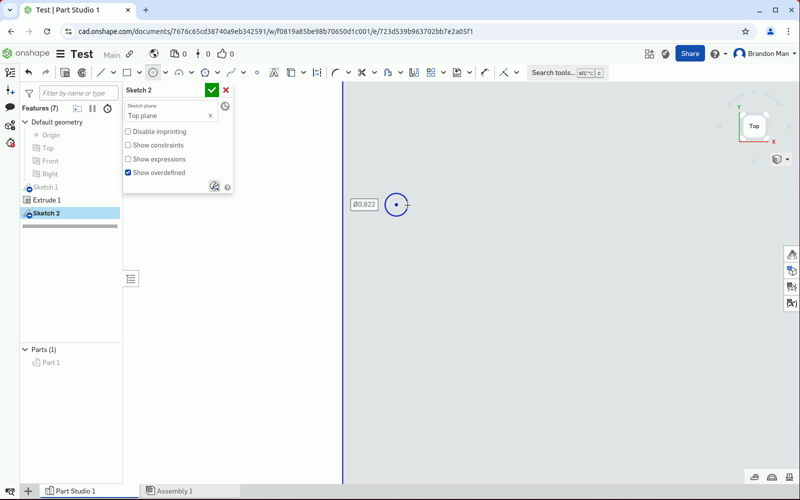
scroll(-6)
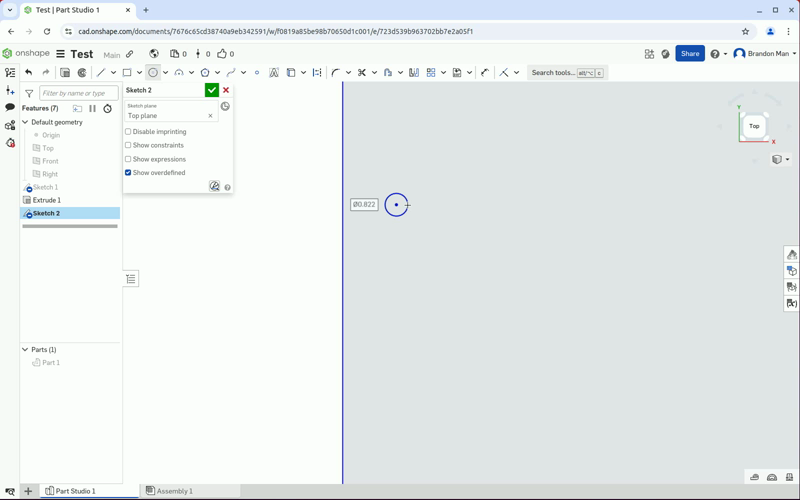
scroll(-6)
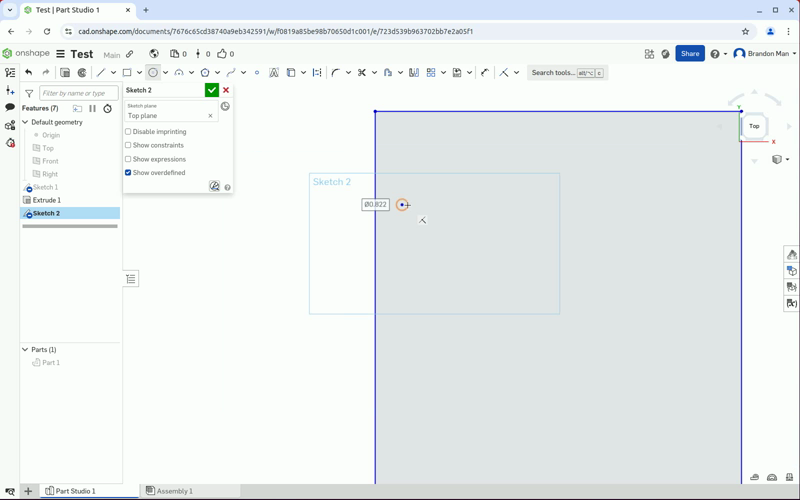
scroll(-6)
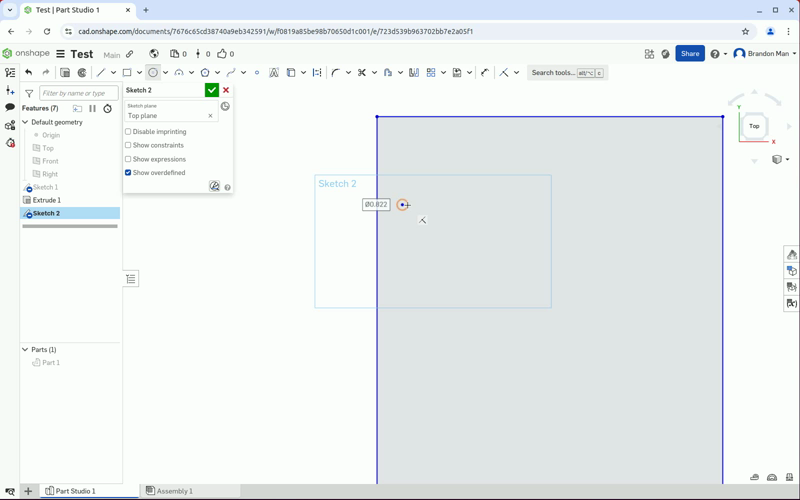
scroll(-6)
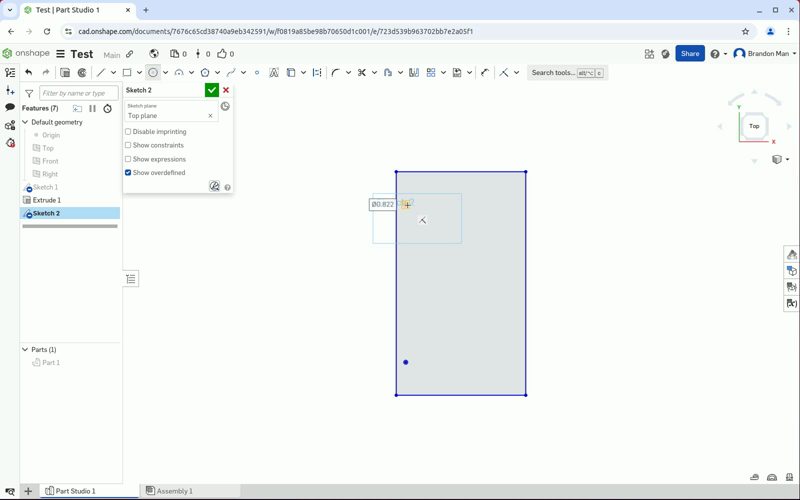
key(esc)
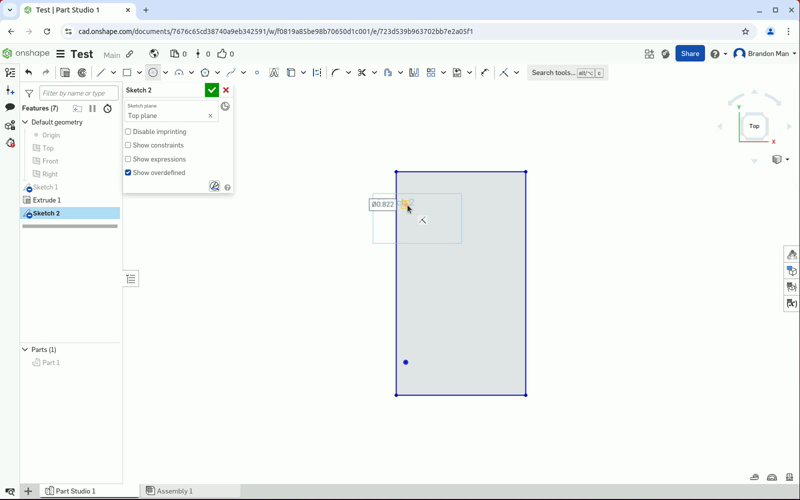
key(c)
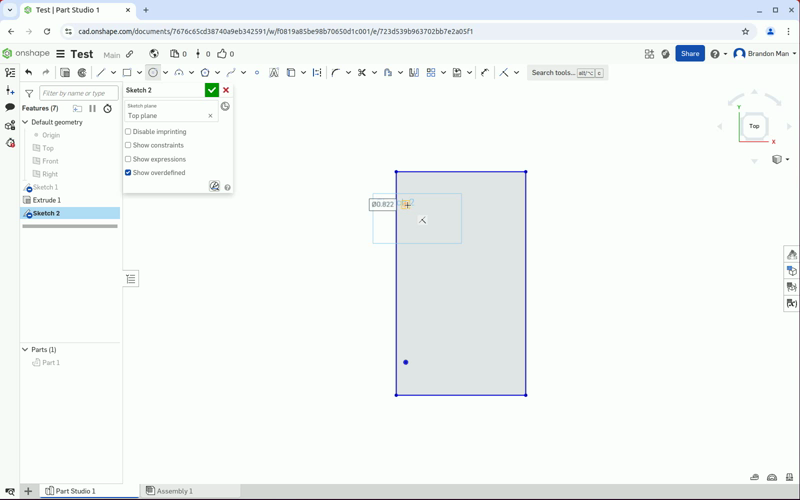
key_down(shift)
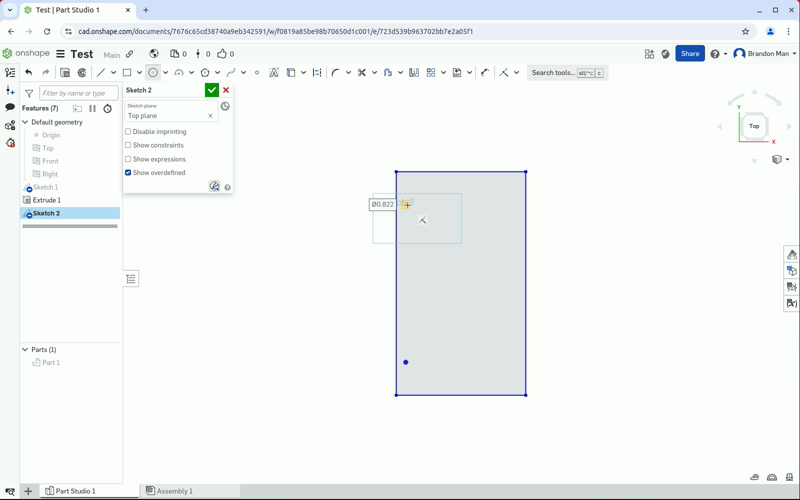
mouse_move(516, 362)
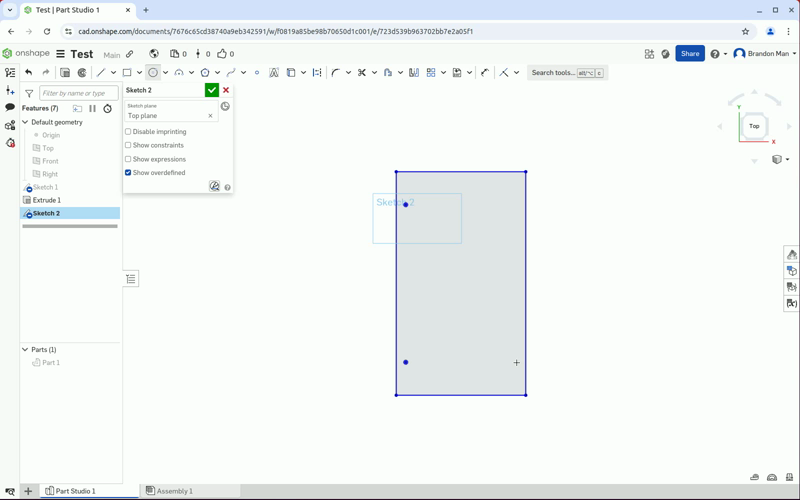
click(516, 362)
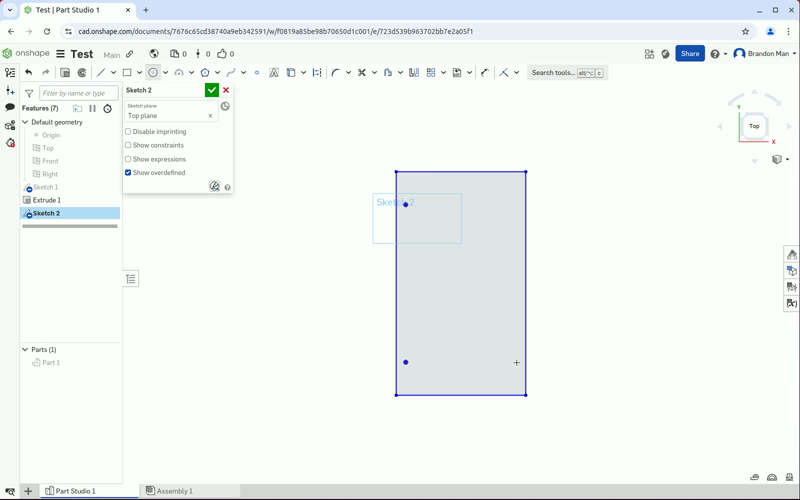
key_up(shift)
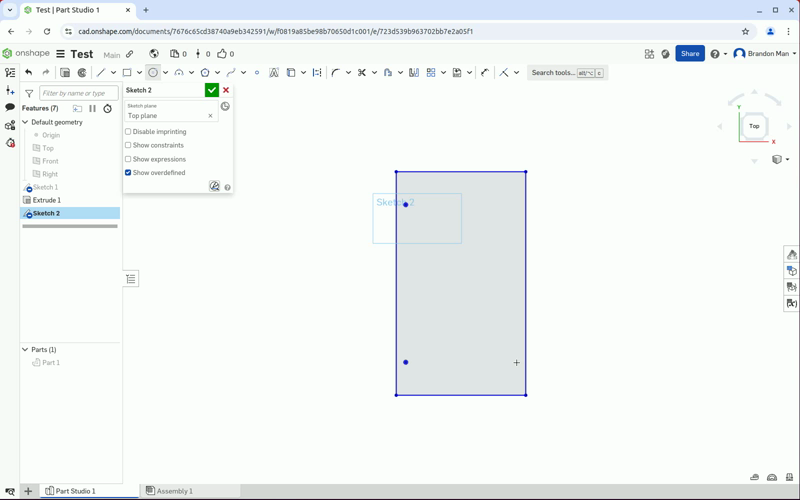
mouse_move(519, 362)
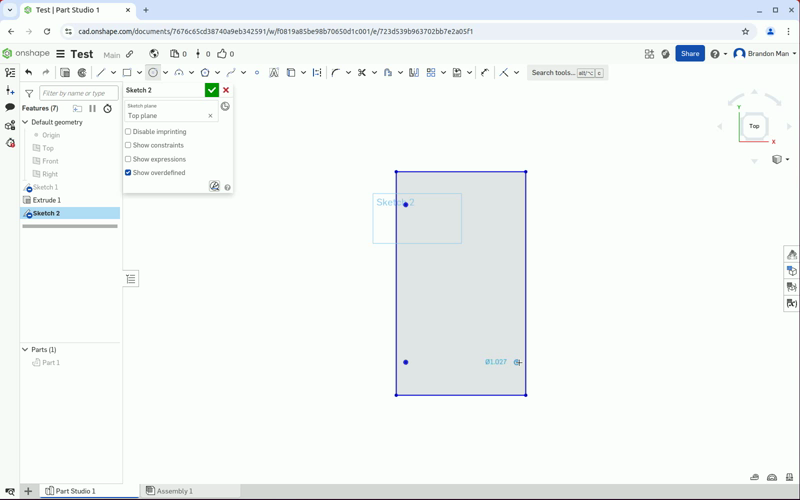
scroll(6)
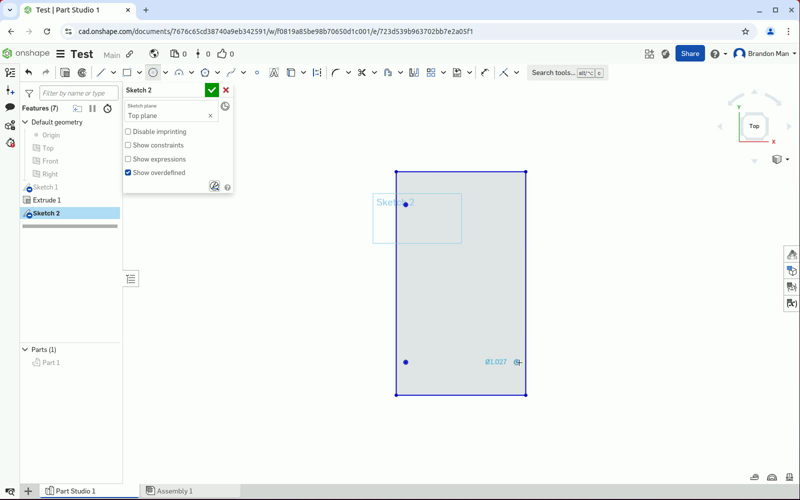
scroll(6)
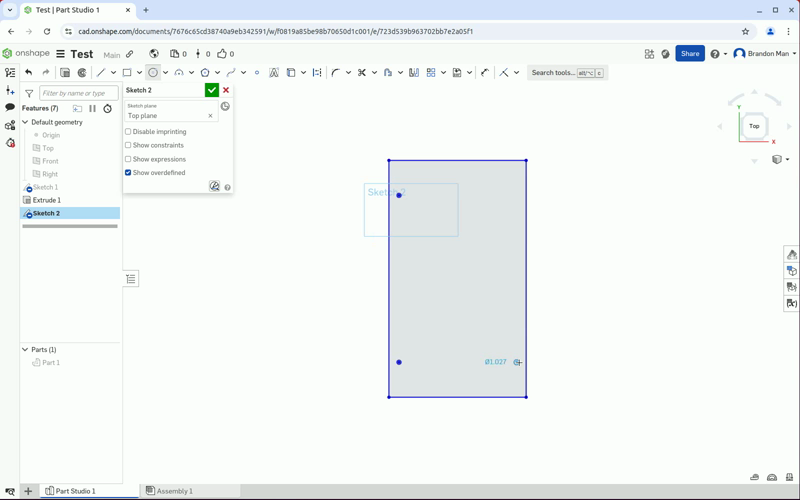
scroll(6)
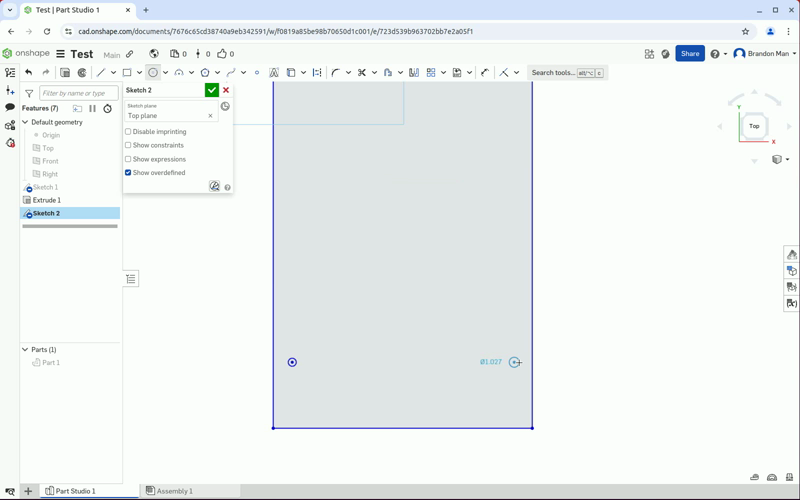
scroll(6)
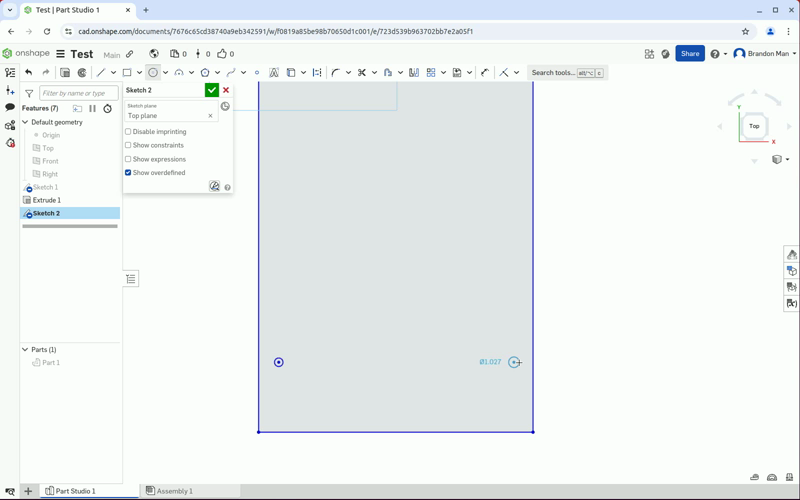
scroll(6)
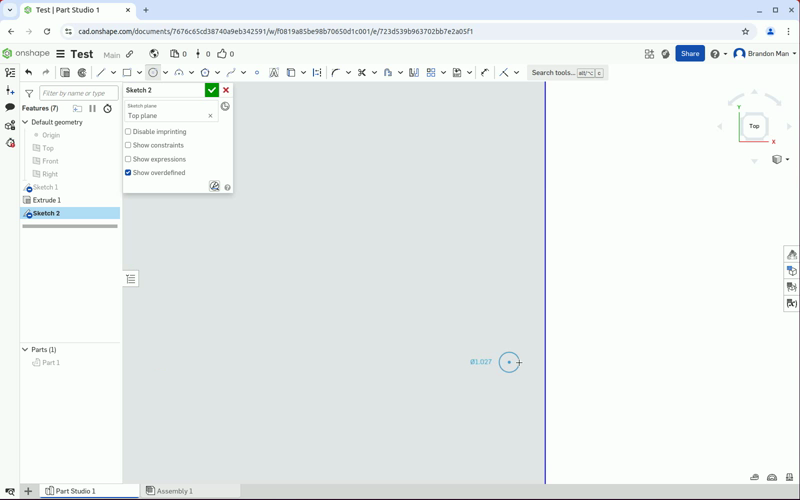
scroll(6)
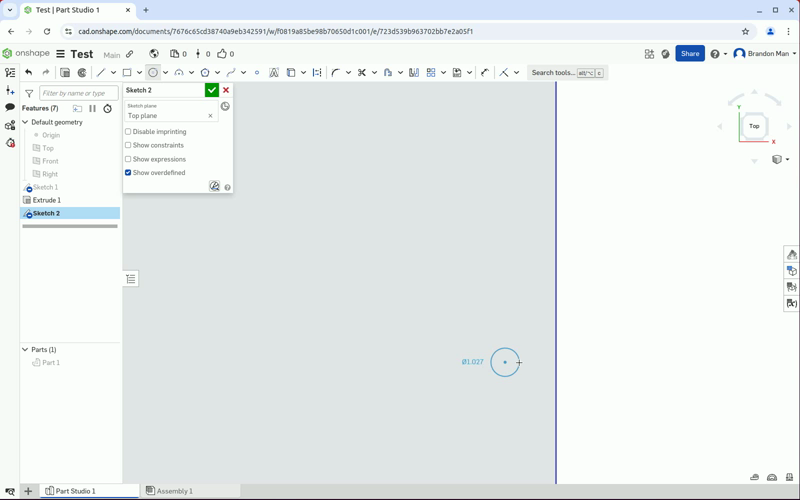
scroll(6)
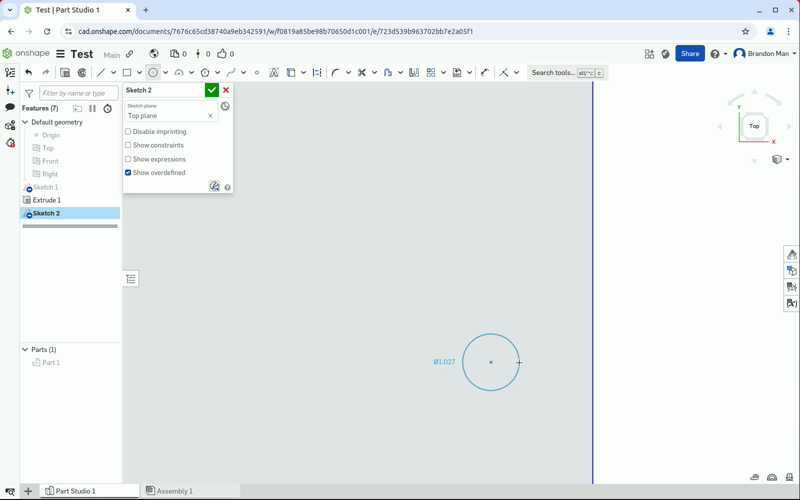
click(519, 362)
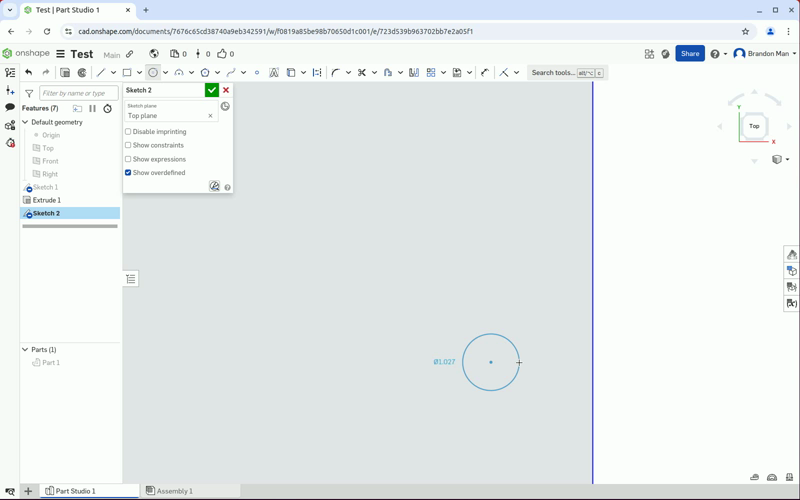
scroll(-6)
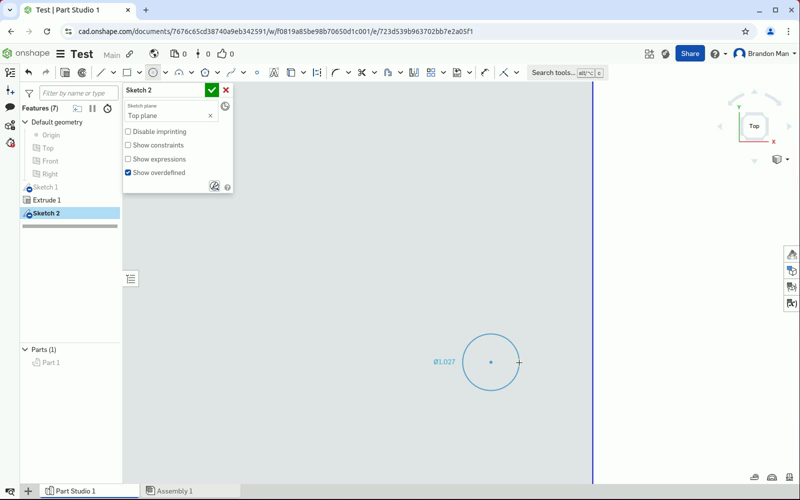
scroll(-6)
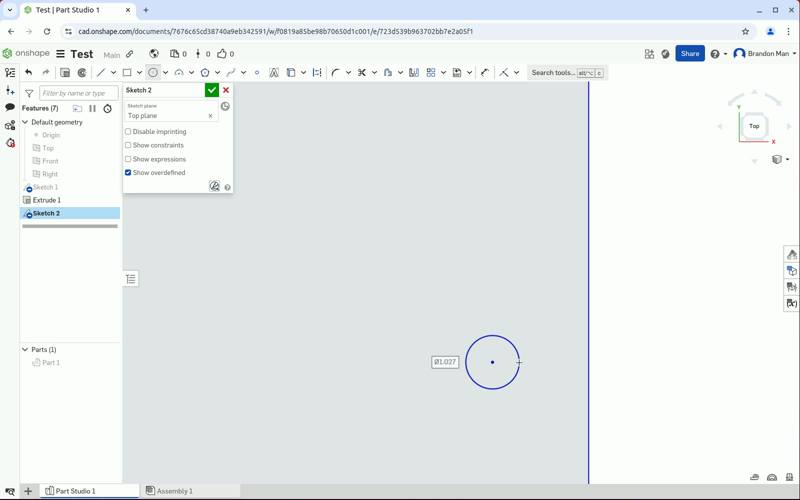
scroll(-6)
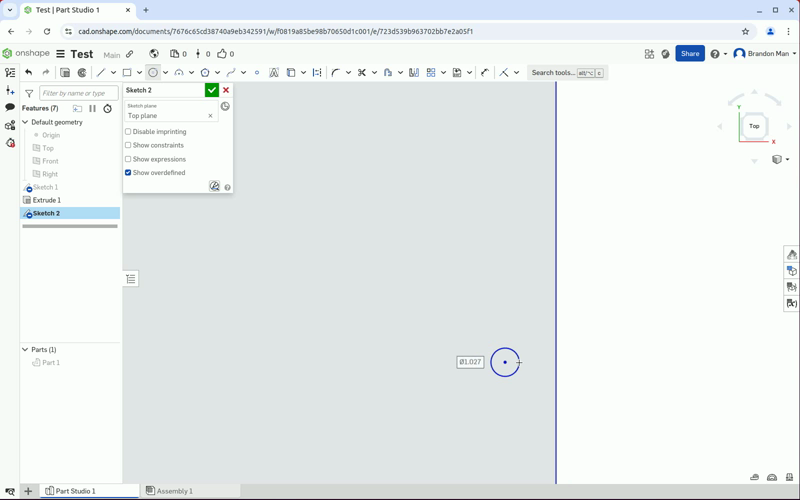
scroll(-6)
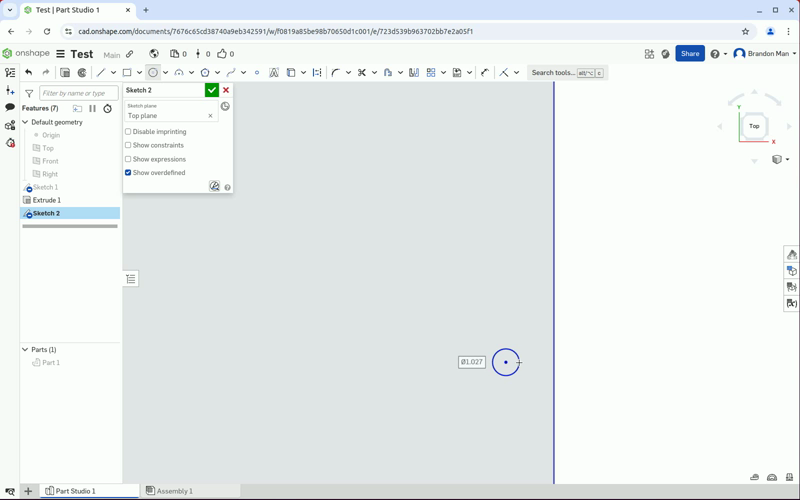
scroll(-6)
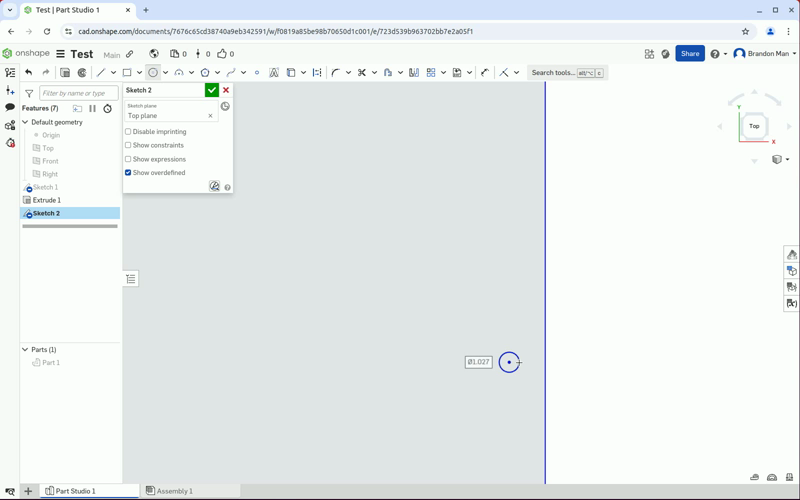
scroll(-6)
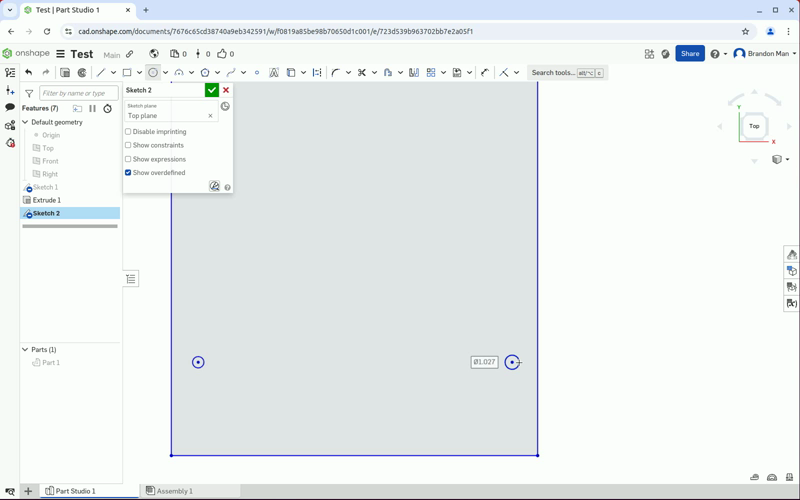
scroll(-6)
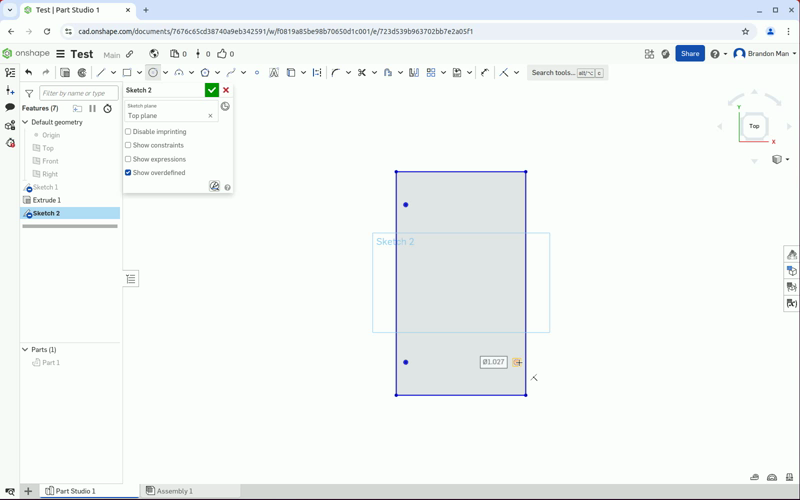
key(esc)
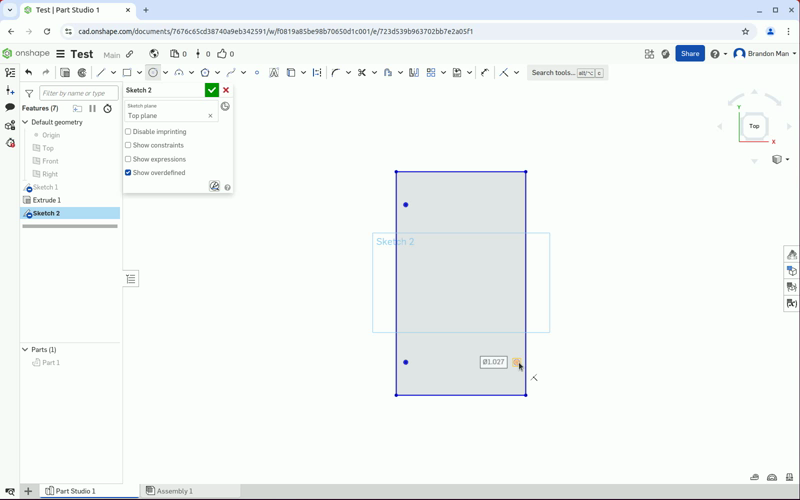
key(c)
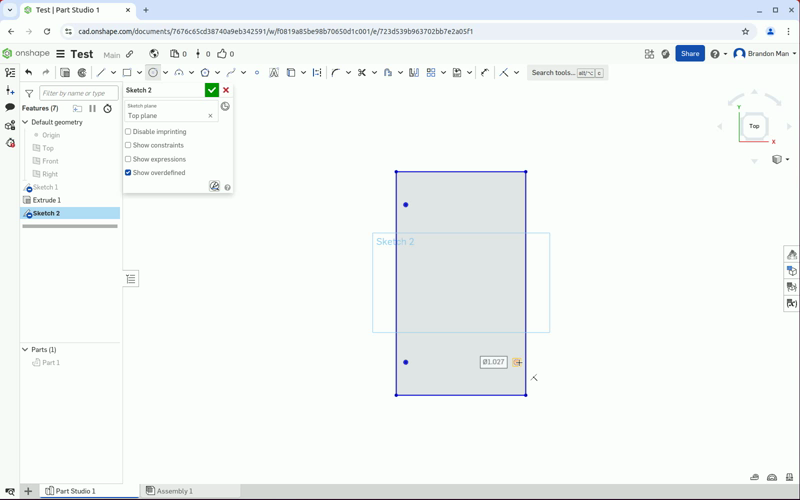
key_down(shift)
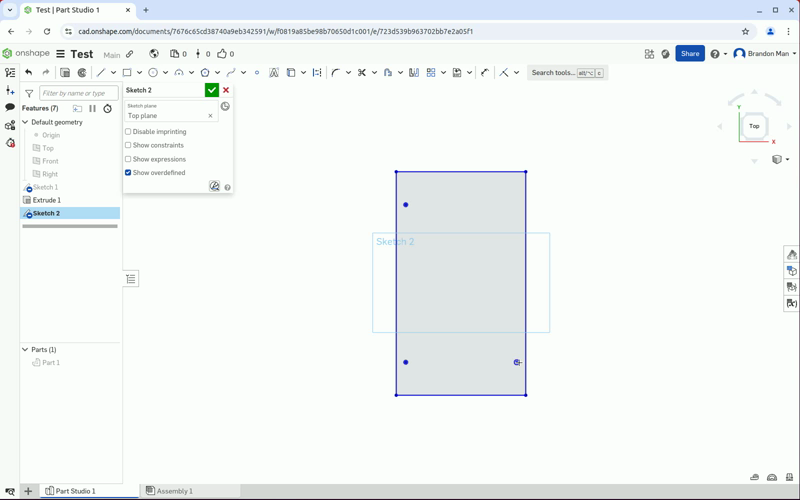
mouse_move(516, 204)
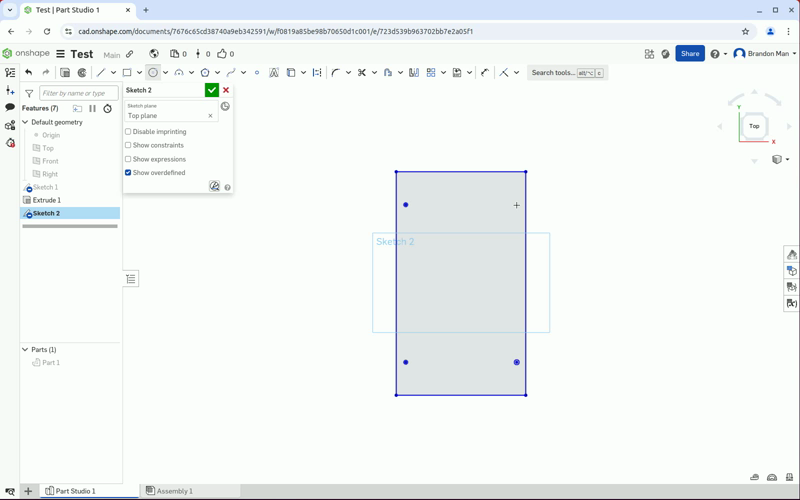
click(516, 204)
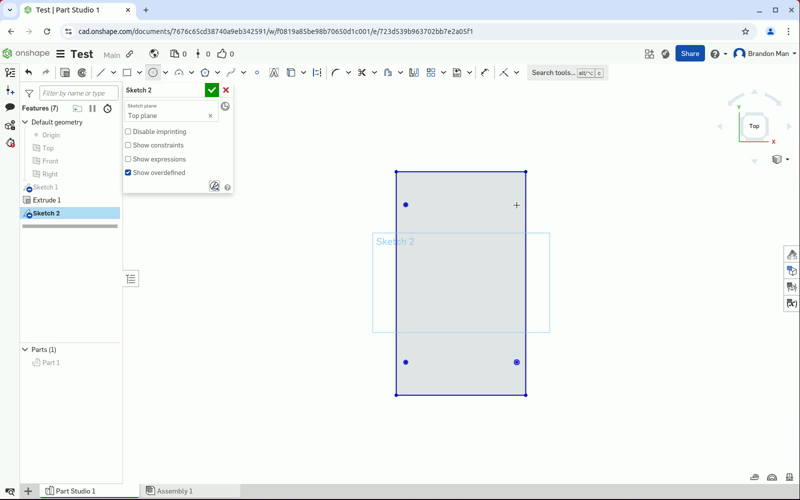
key_up(shift)
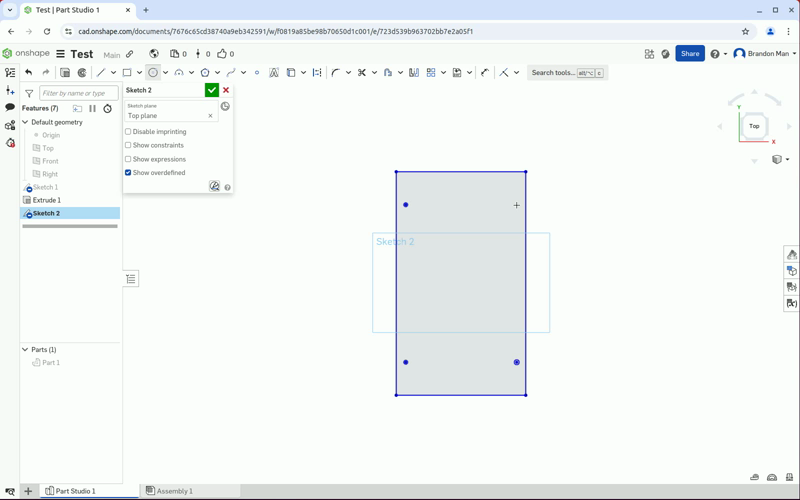
mouse_move(519, 204)
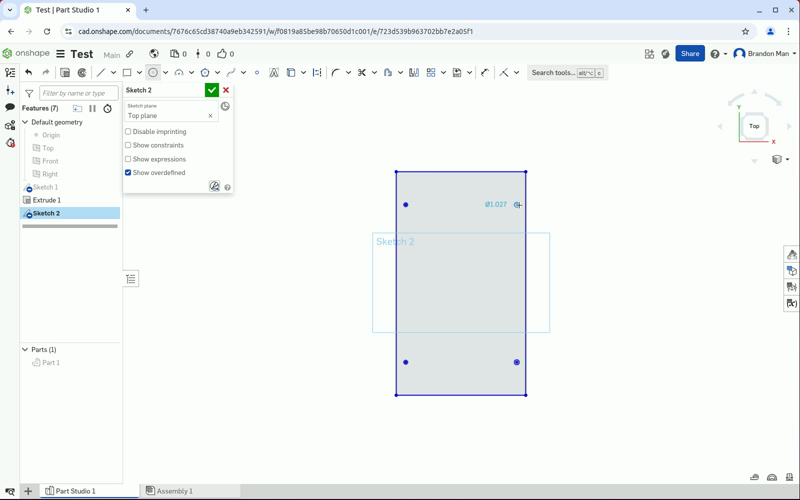
scroll(6)
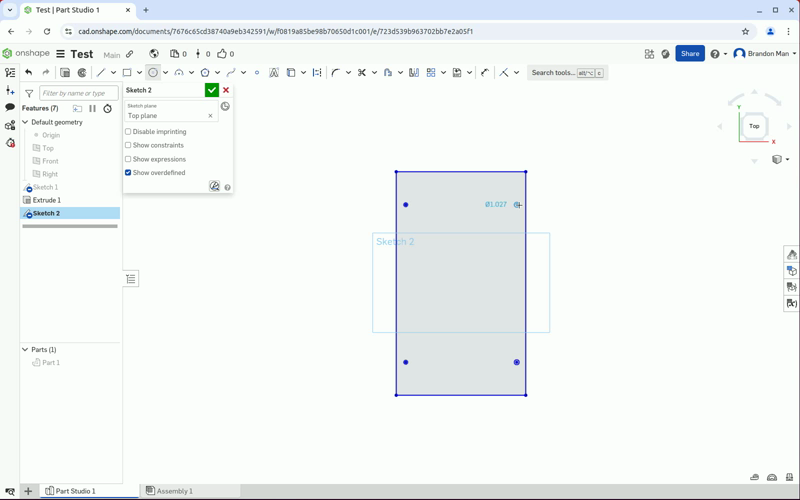
scroll(6)
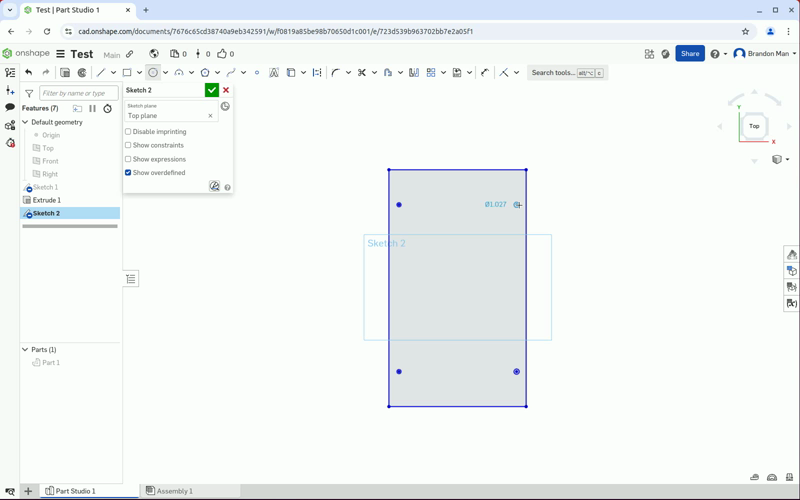
scroll(6)
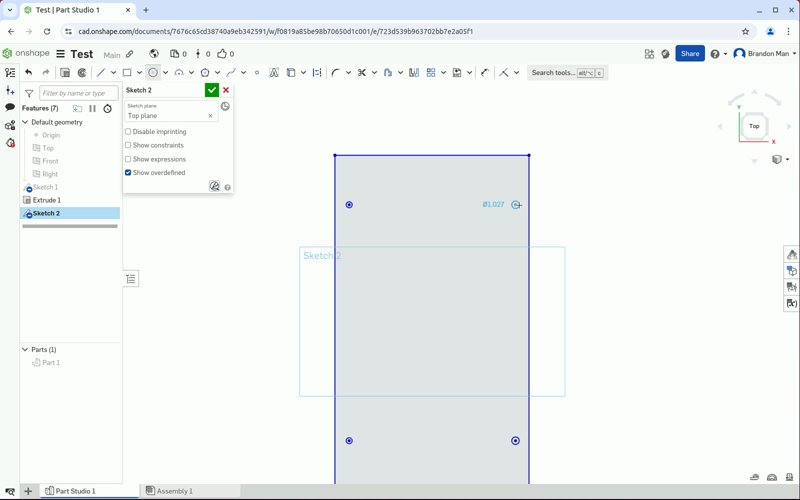
scroll(6)
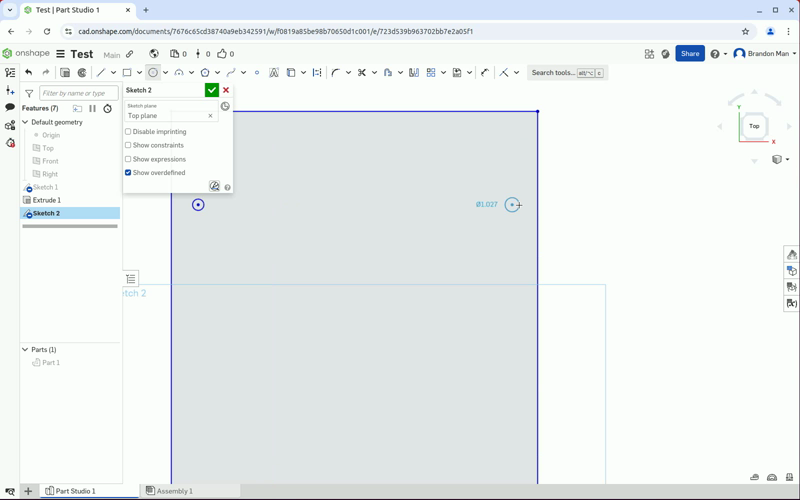
scroll(6)
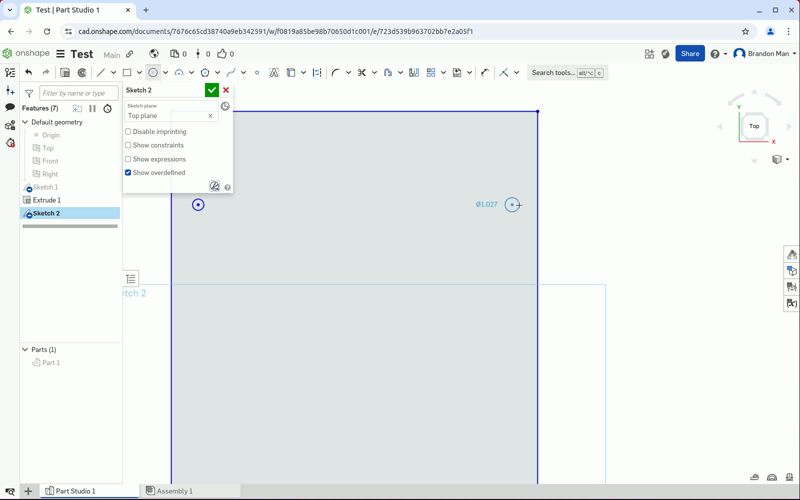
scroll(6)
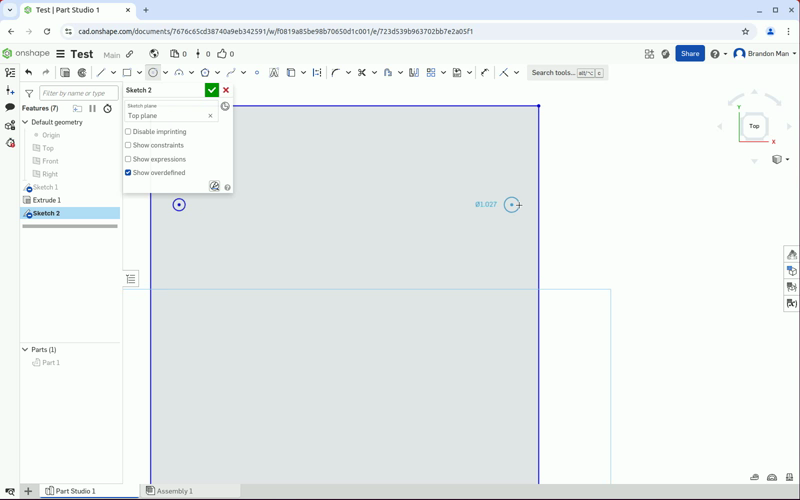
scroll(6)
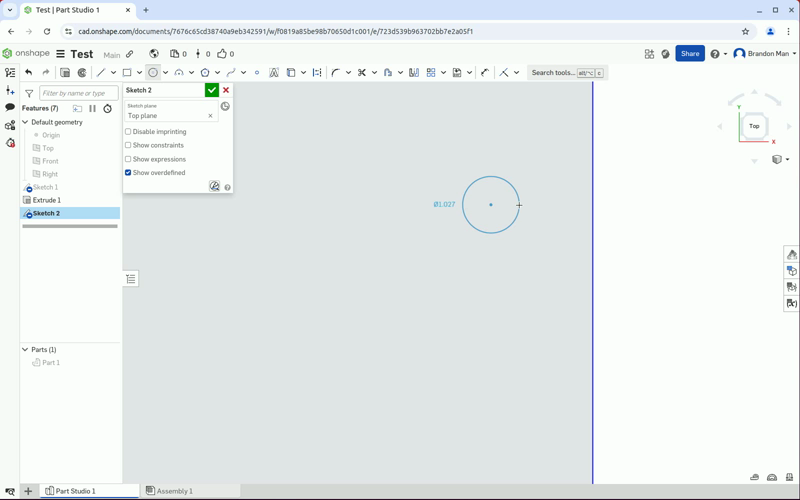
click(519, 204)
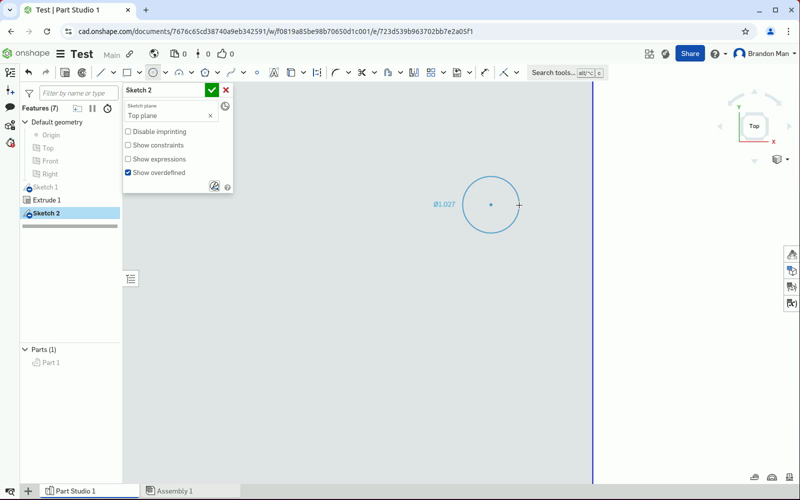
scroll(-6)
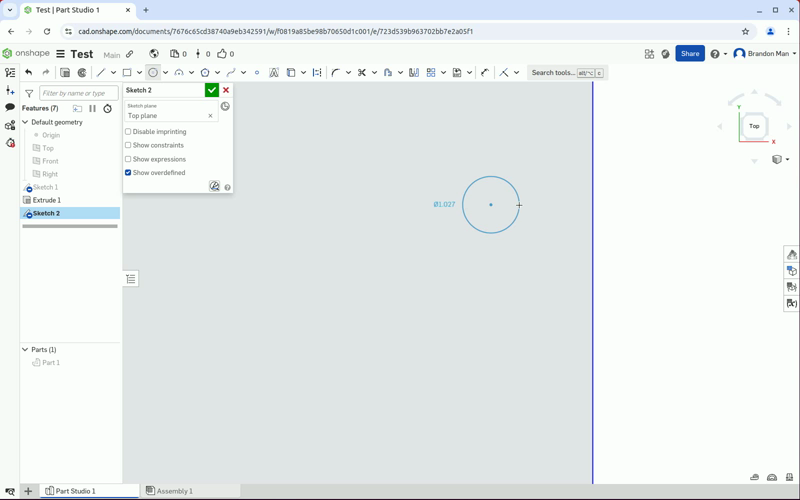
scroll(-6)
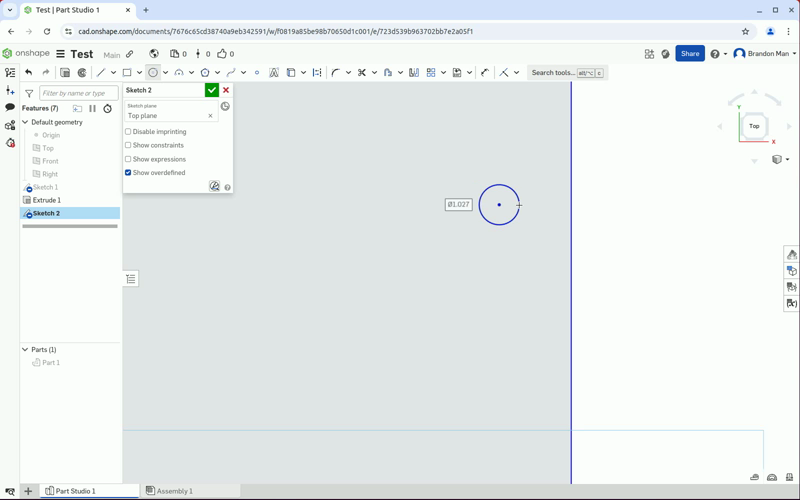
scroll(-6)
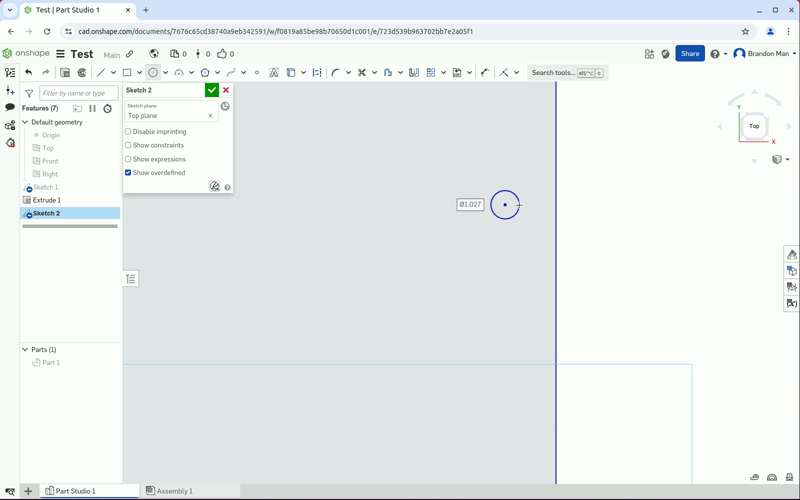
scroll(-6)
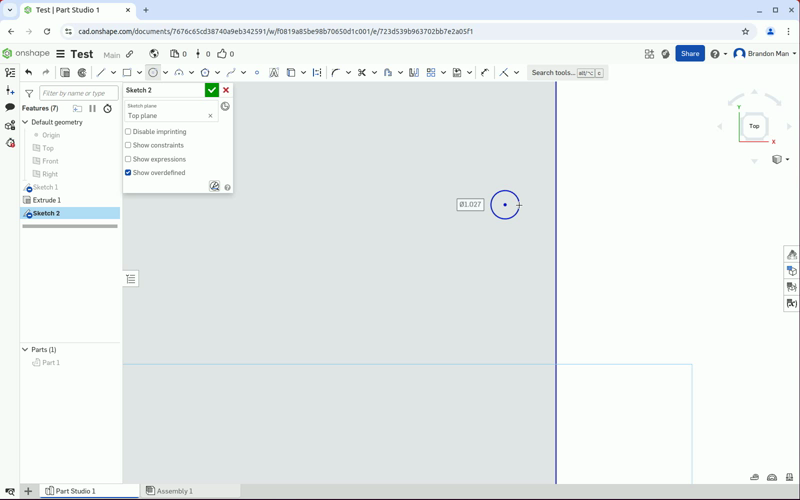
scroll(-6)
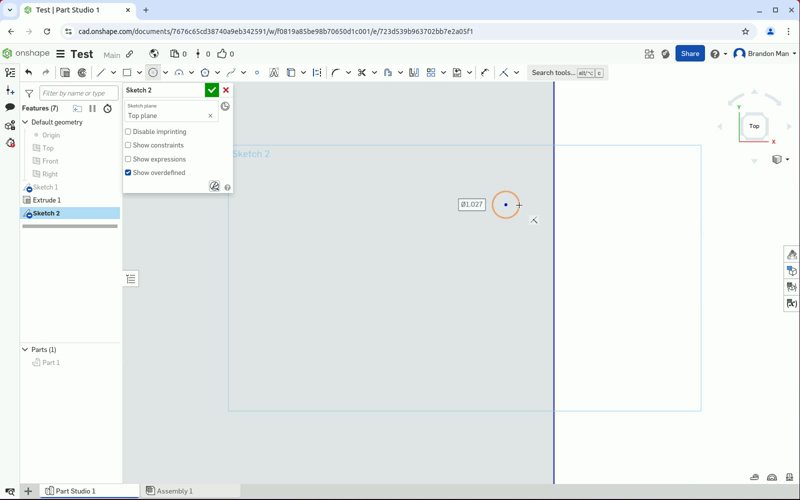
scroll(-6)
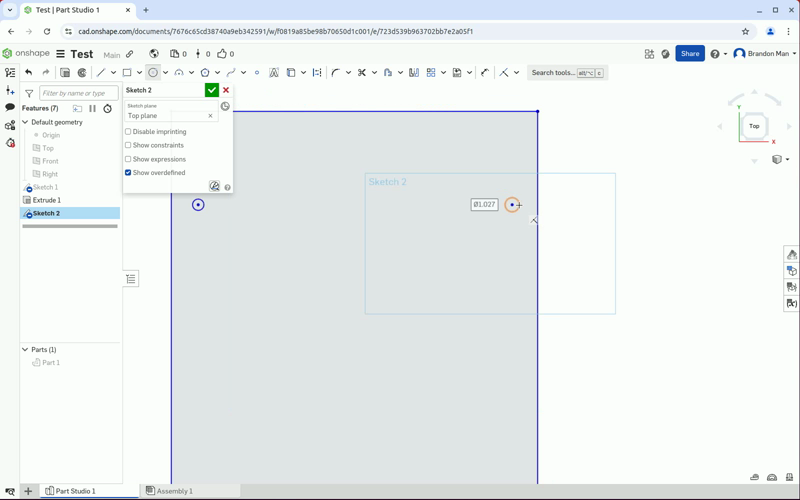
scroll(-6)
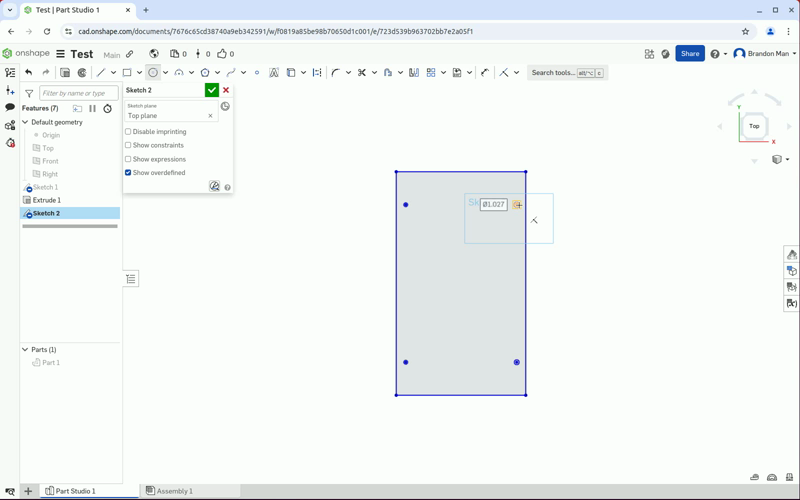
key(esc)
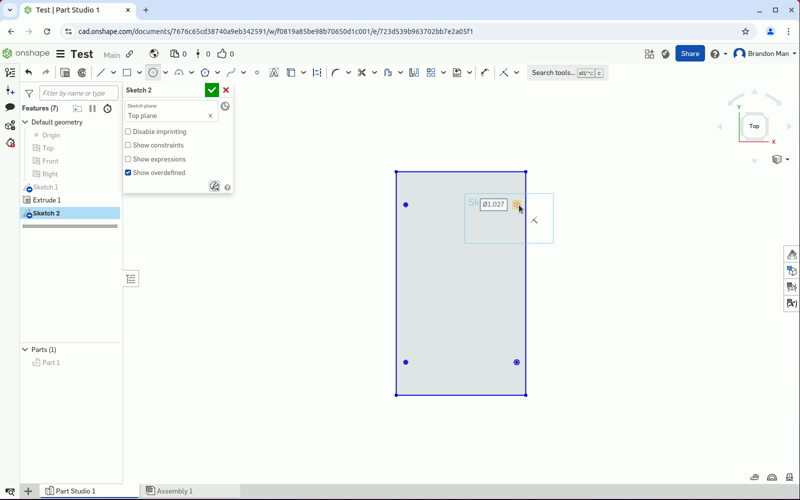
mouse_move(497, 332)
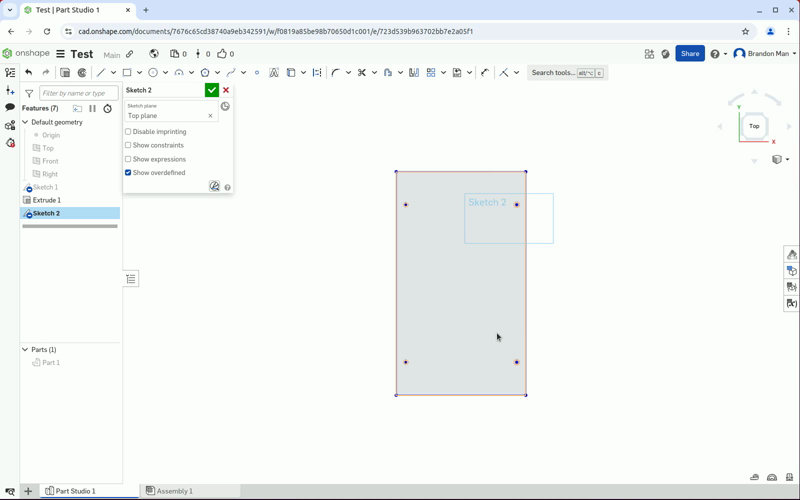
click(497, 332)
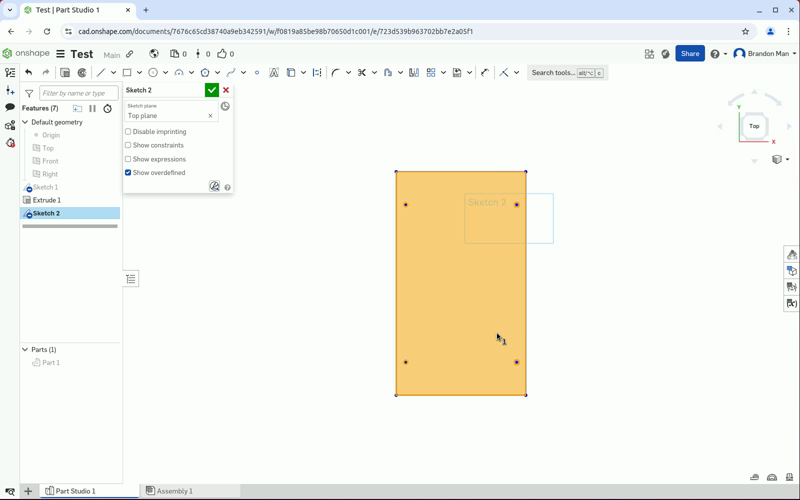
mouse_move(73, 352)
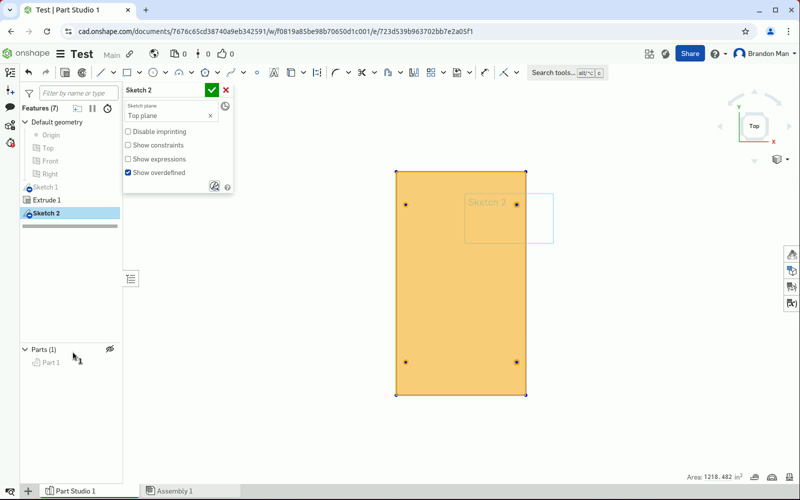
key(shift+y)
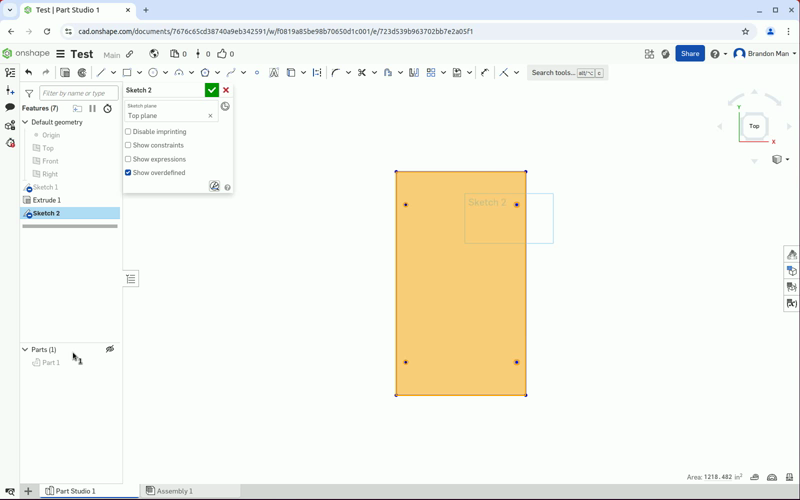
key(shift+e)
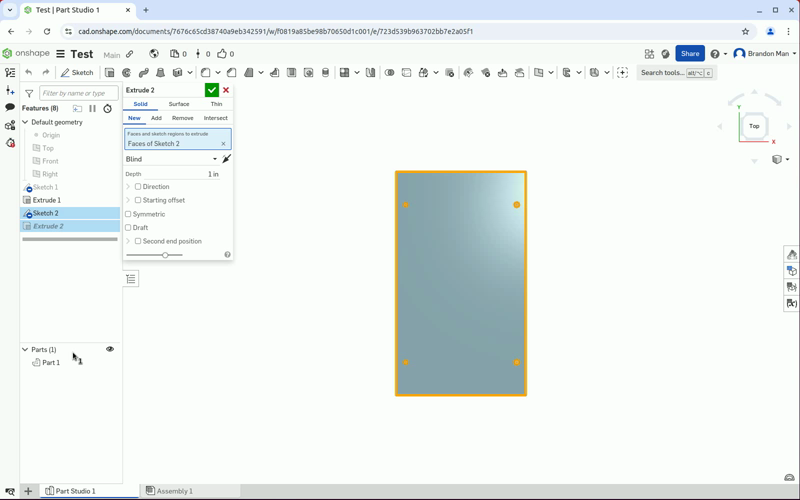
mouse_move(143, 106)
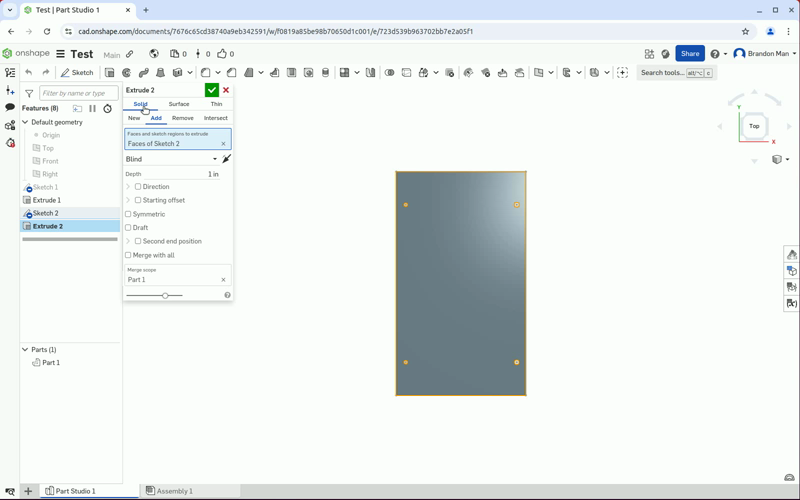
click(143, 106)
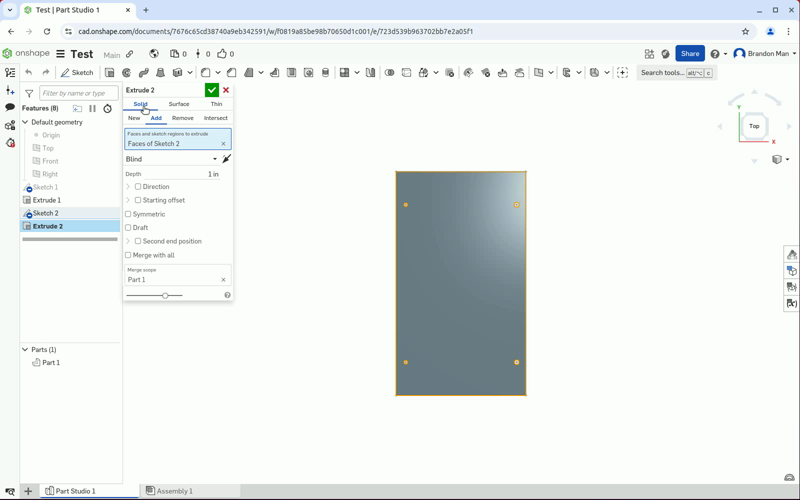
mouse_move(137, 120)
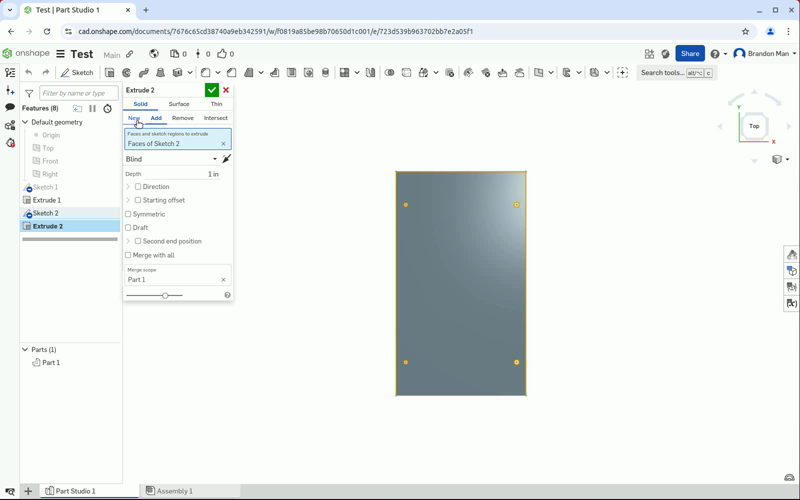
click(137, 120)
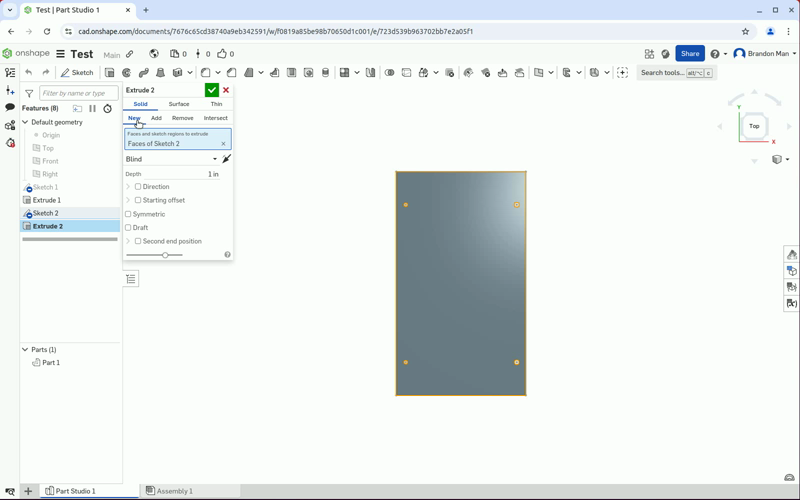
key(tab, 4)
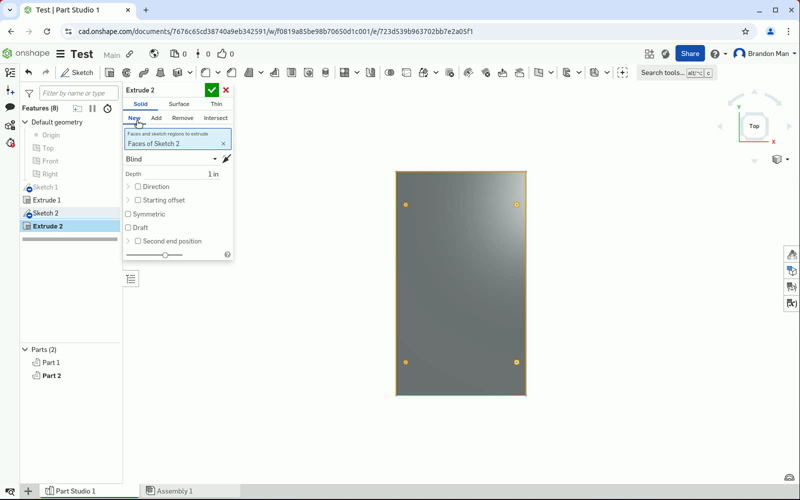
text(0.241)
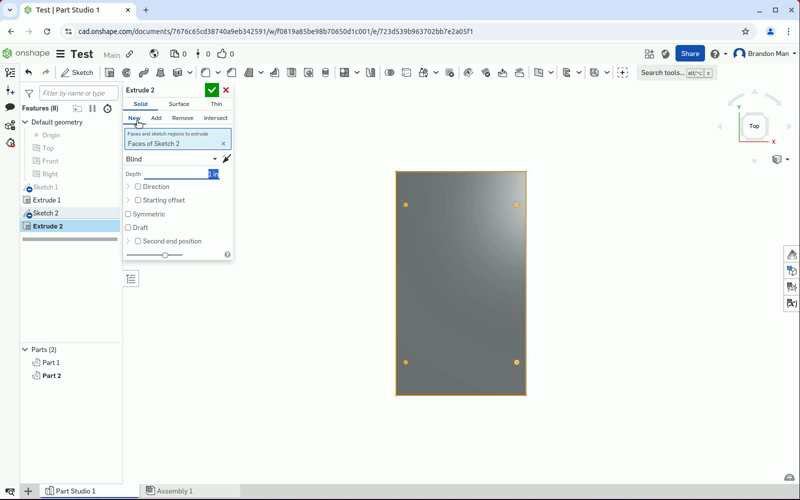
key(enter)
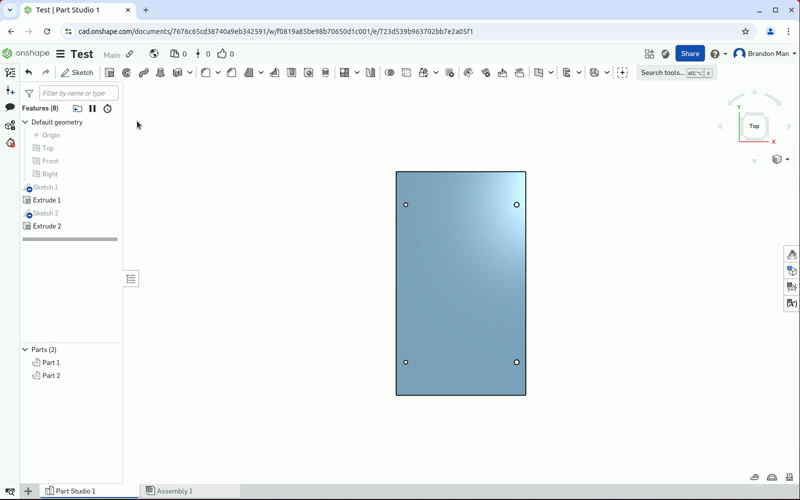
key(shift+h)
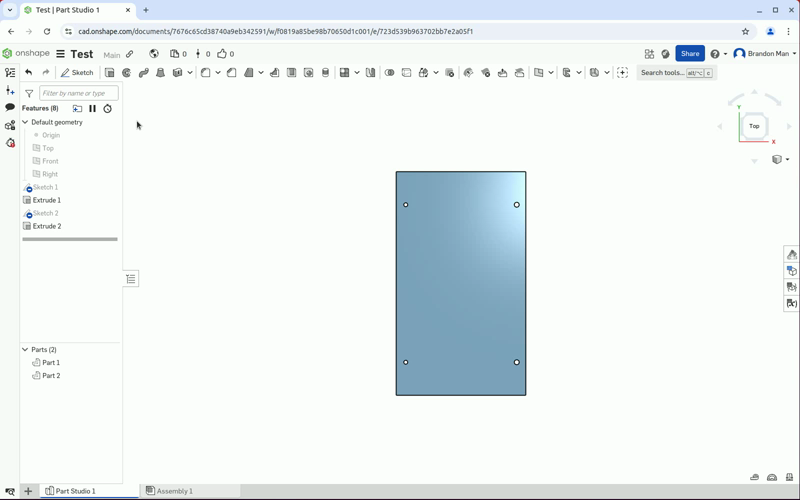
key(shift+h)
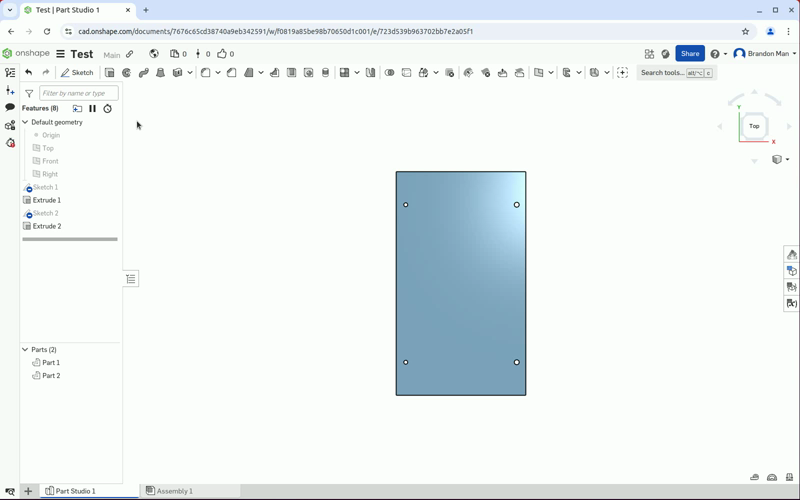
key(shift+7)
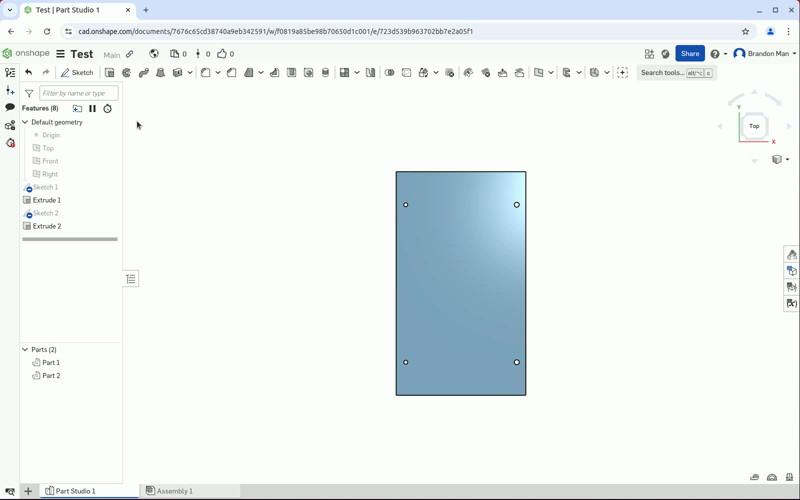
key(up, 3)
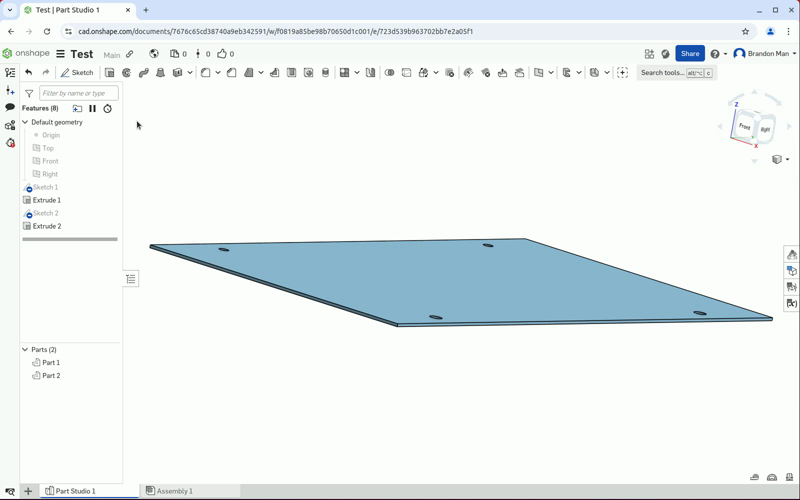
key(left, 3)
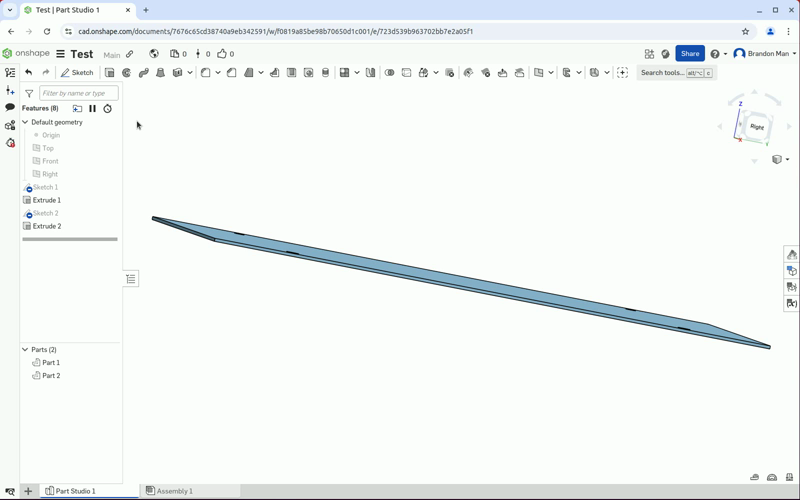
key(right, 3)
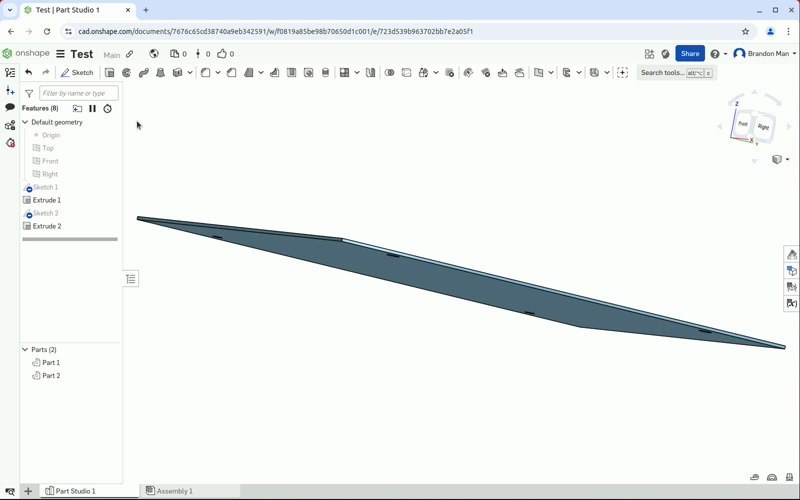
key(down, 3)
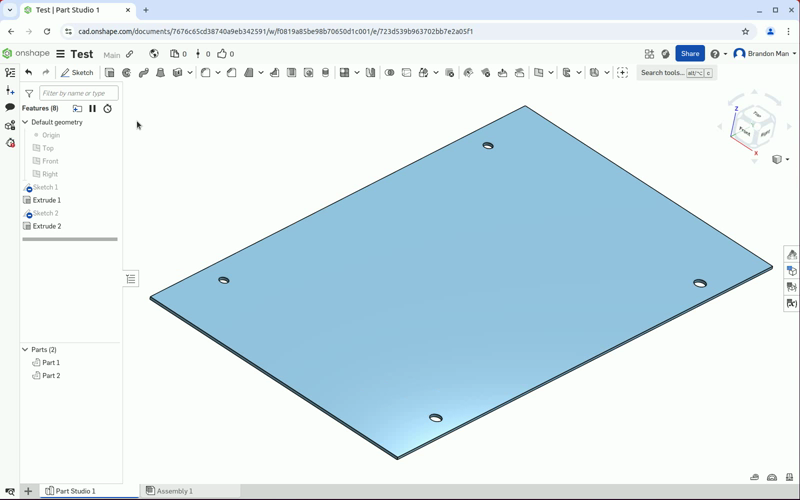
mouse_move(73, 189)
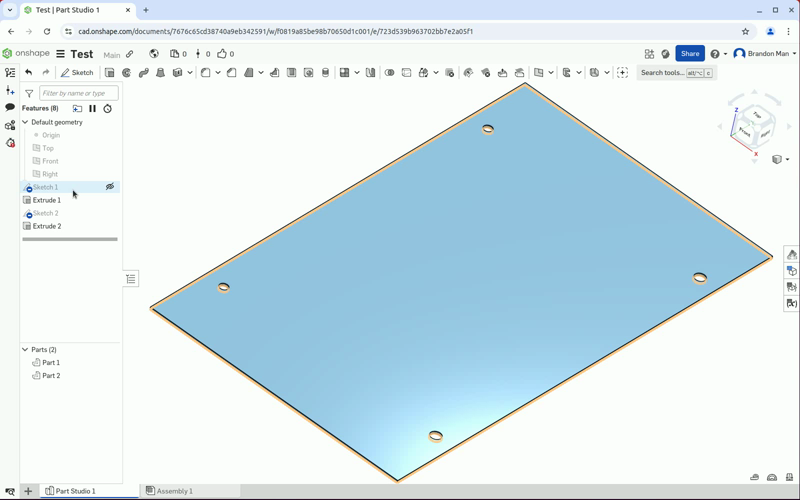
click(73, 189)